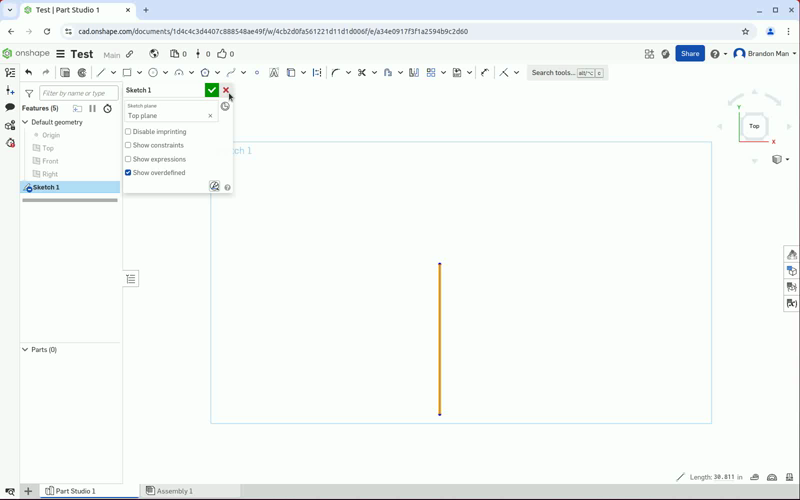
key(shift+h)
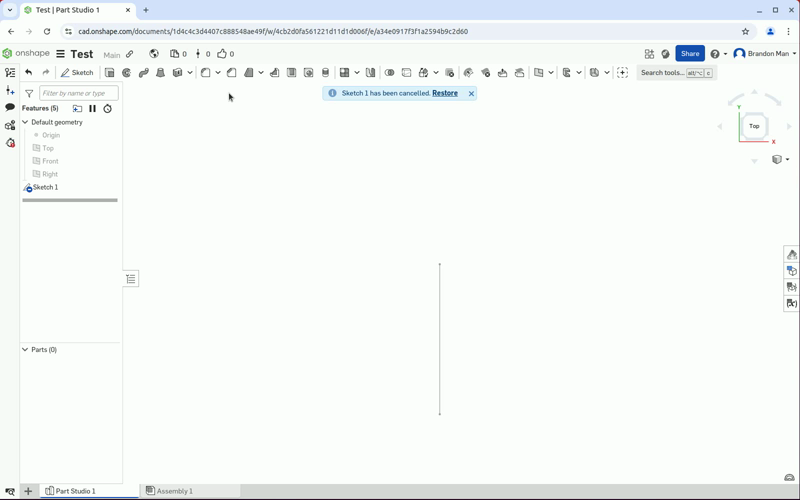
mouse_move(73, 352)
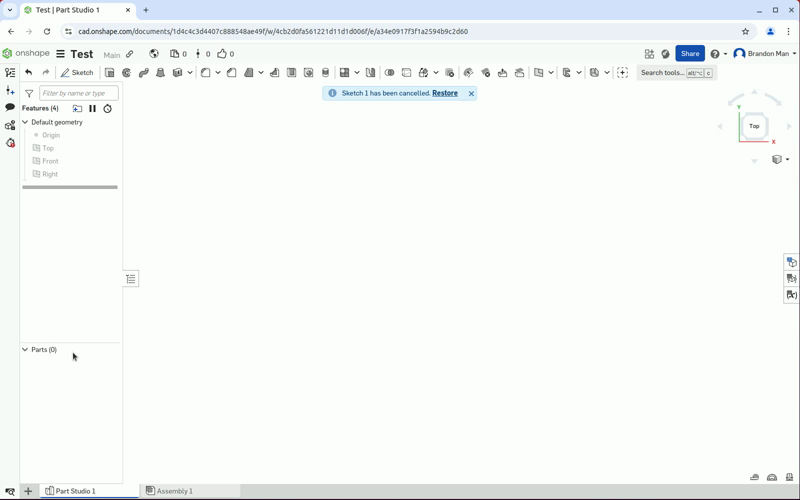
key(y)
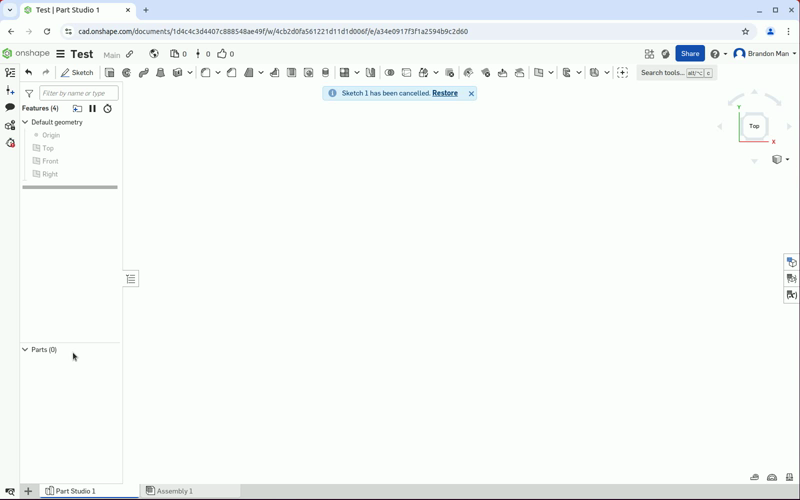
key(shift+p)
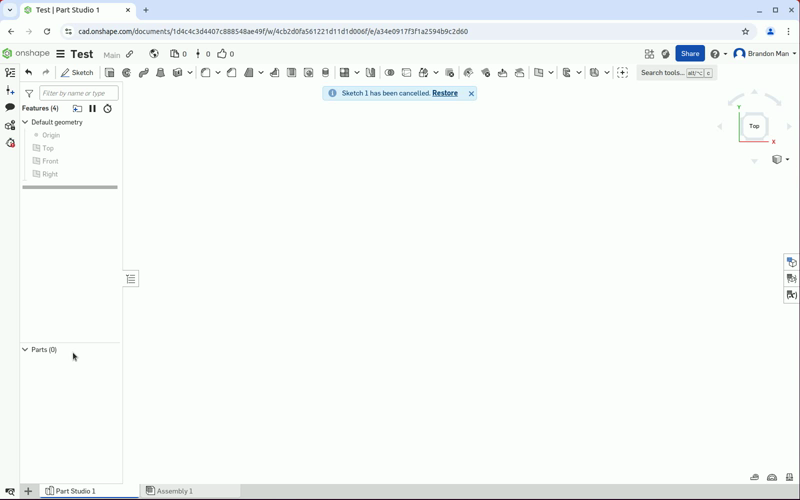
key(space)
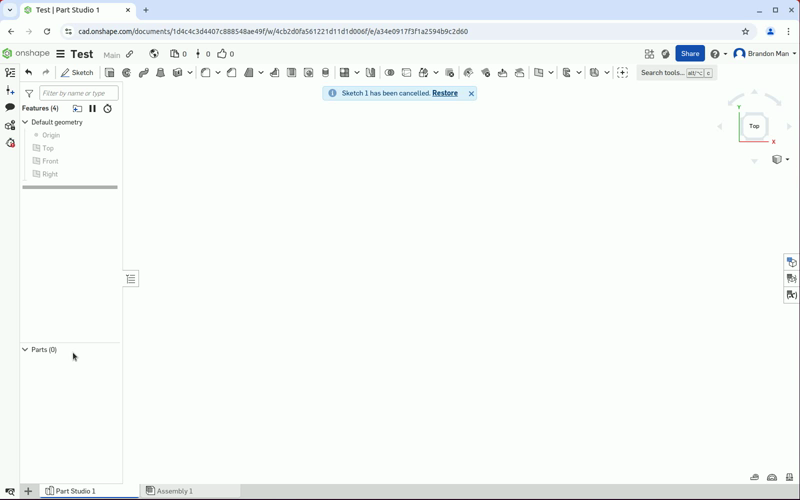
key_down(shift)
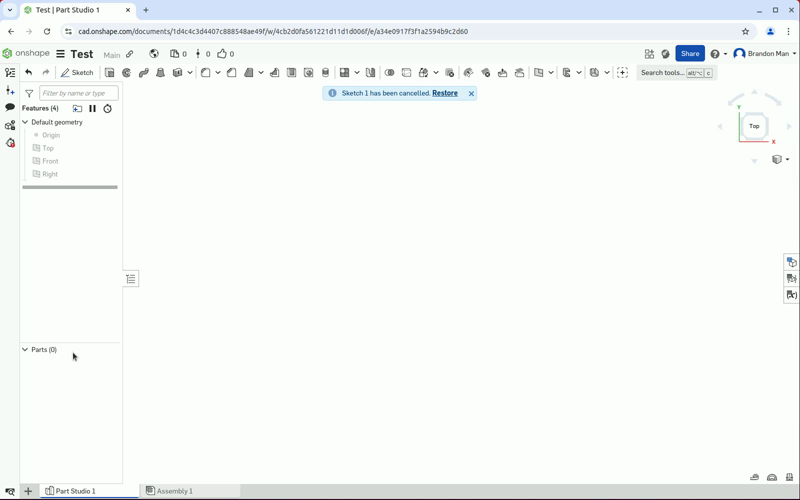
key(up)
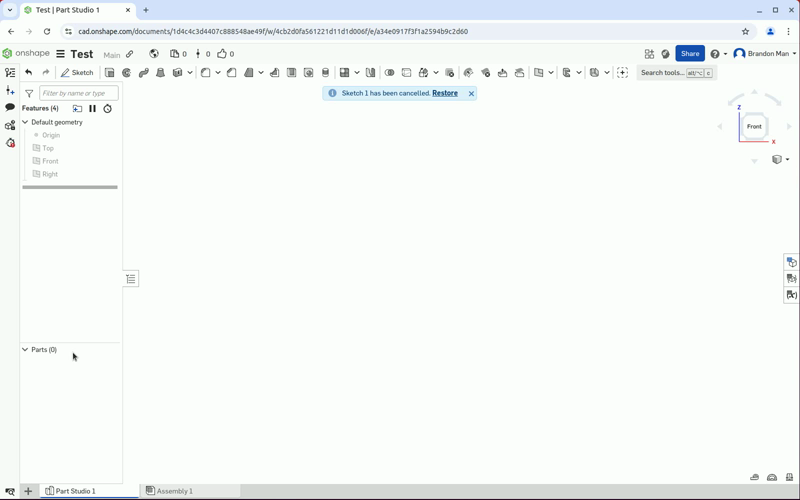
key_up(shift)
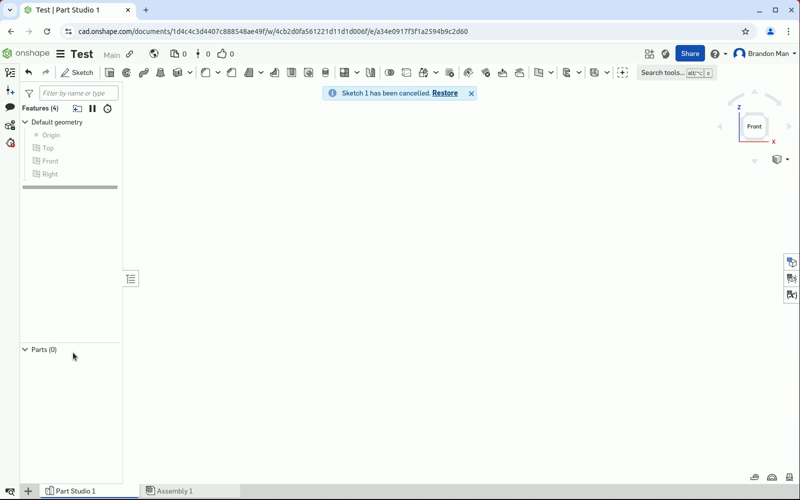
mouse_move(73, 352)
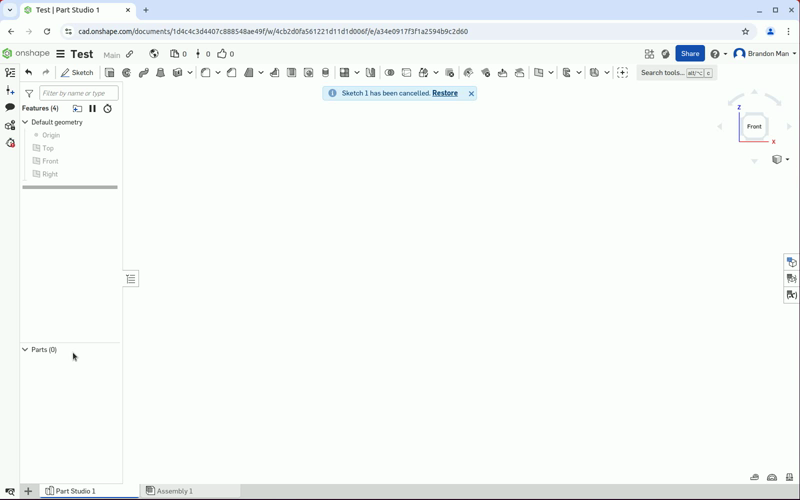
key(shift+y)
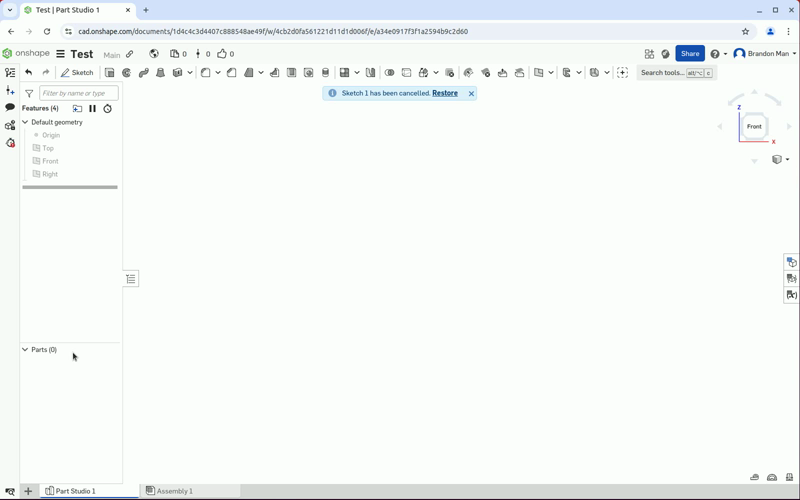
key(shift+s)
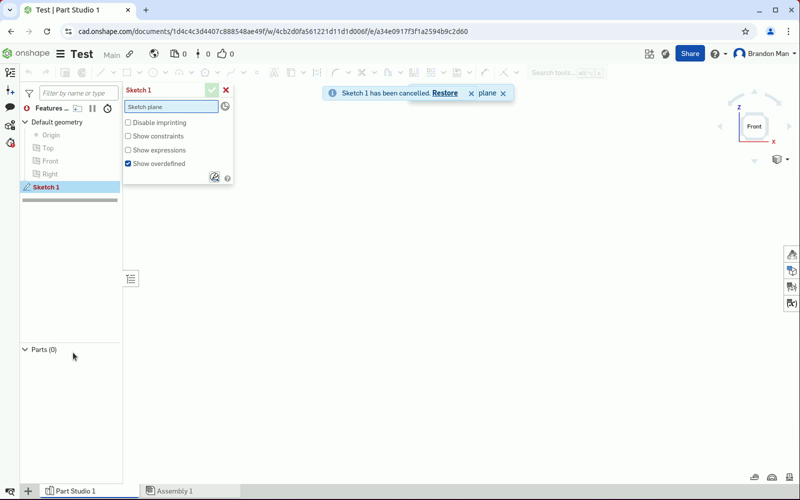
mouse_move(73, 163)
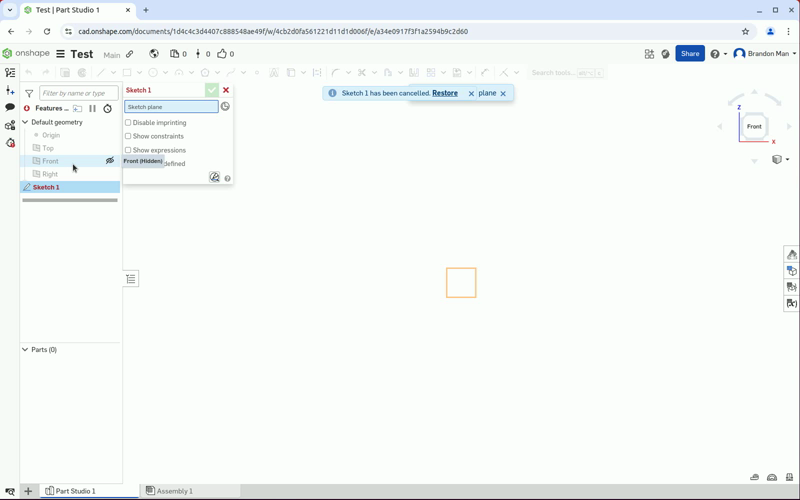
click(73, 163)
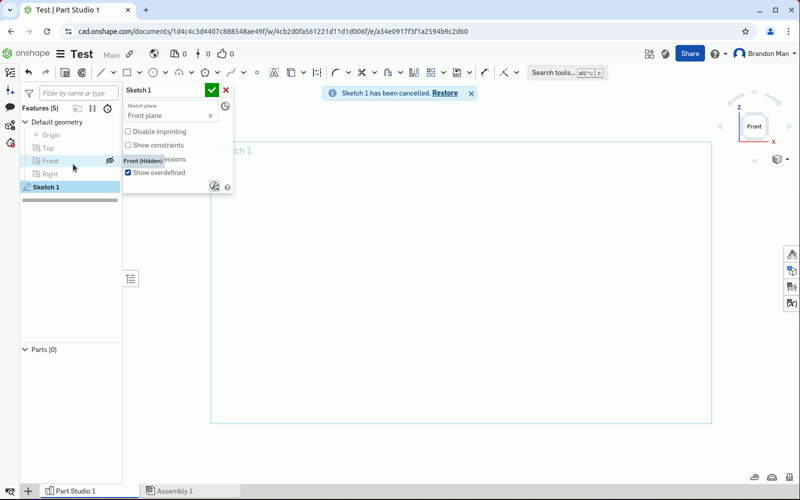
mouse_move(73, 352)
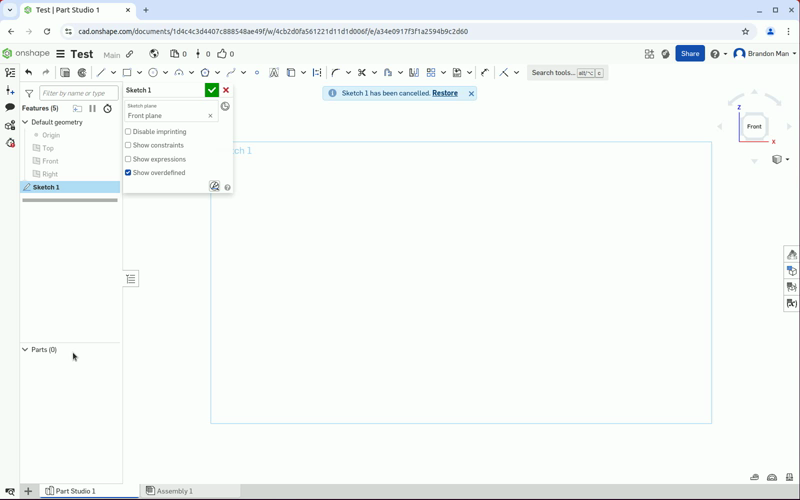
key(y)
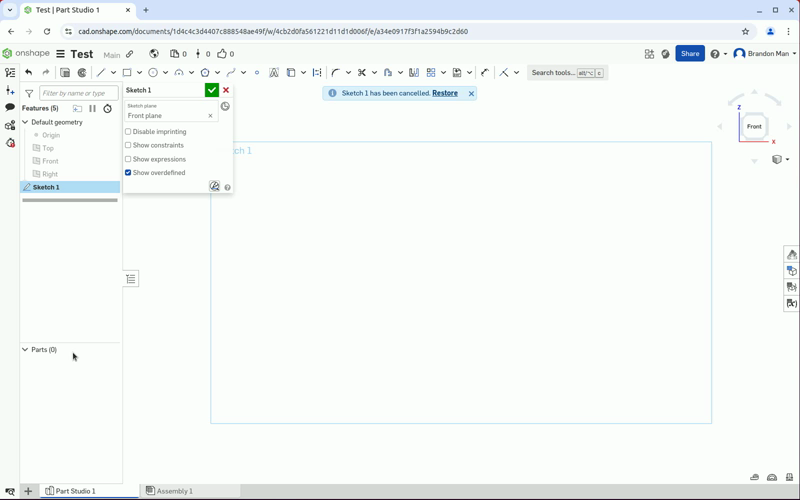
key(l)
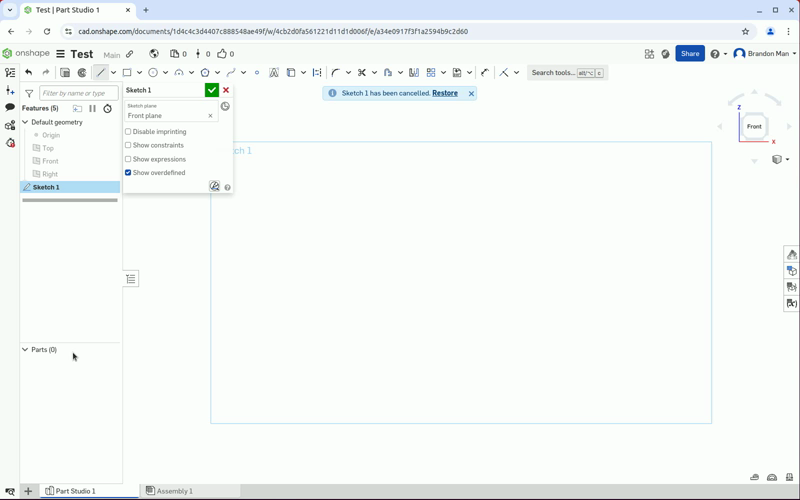
key_down(shift)
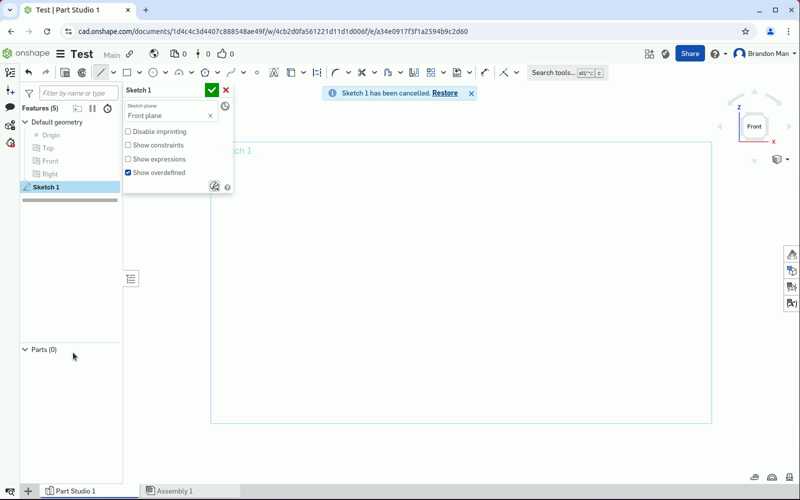
mouse_move(348, 339)
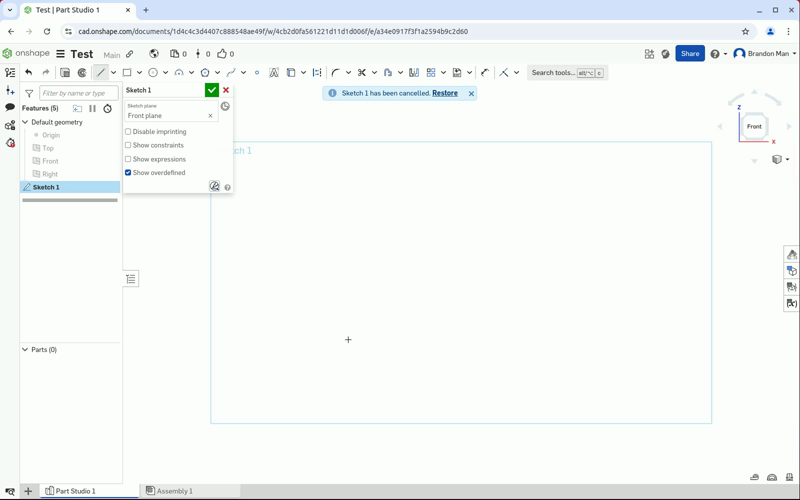
click(348, 339)
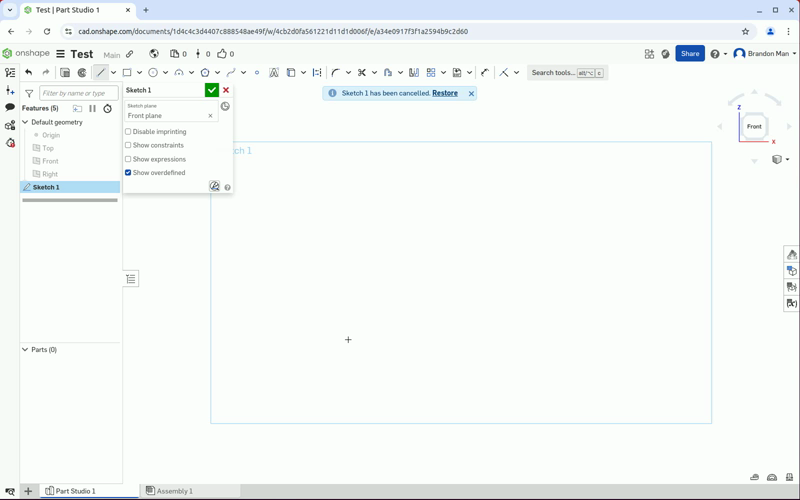
key_up(shift)
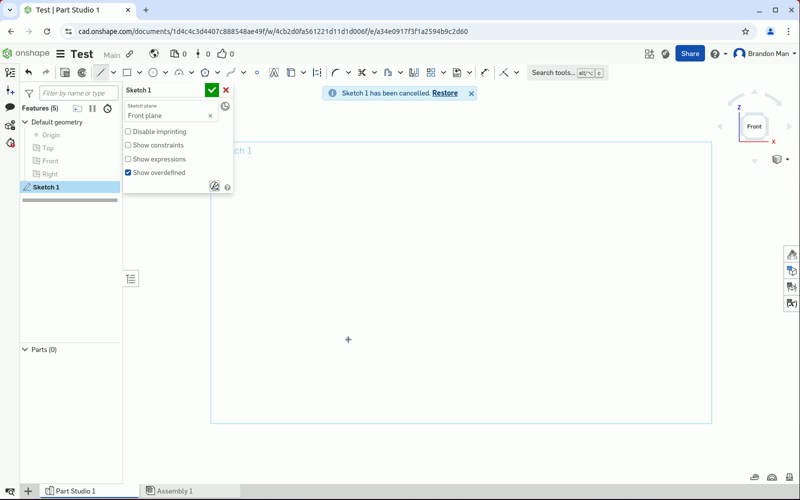
key_down(shift)
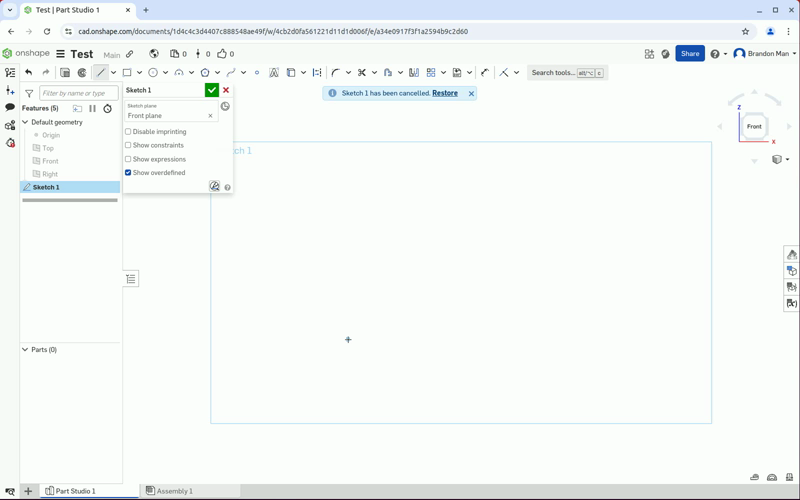
mouse_move(378, 339)
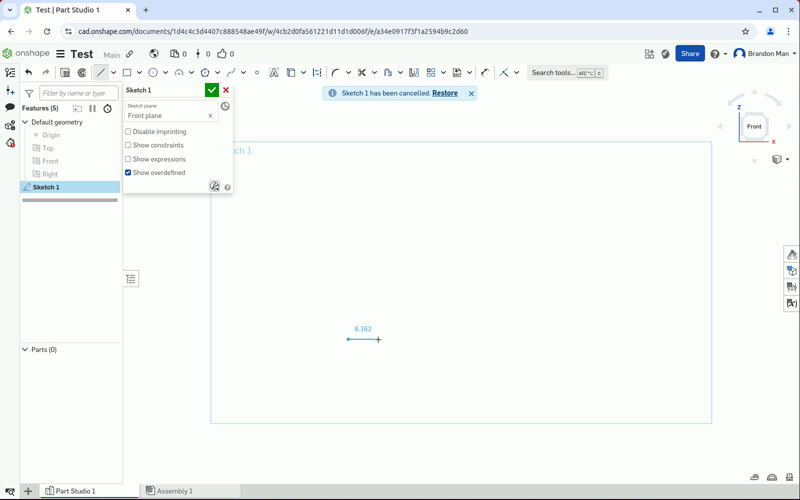
mouse_move(357, 339)
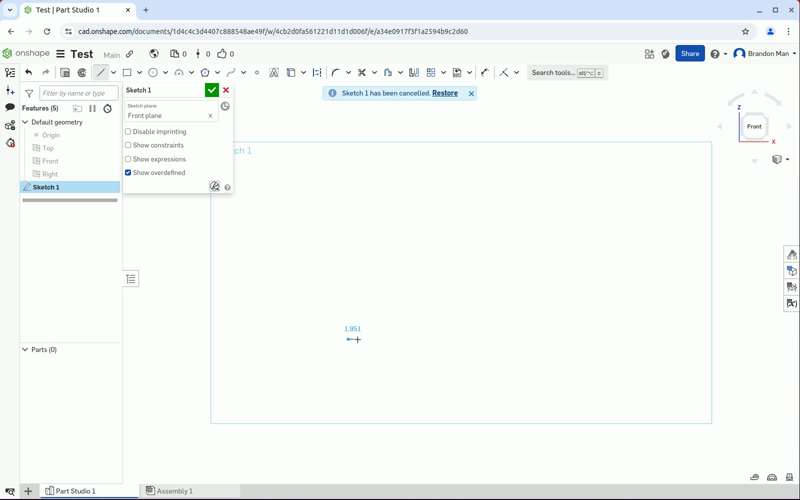
click(357, 339)
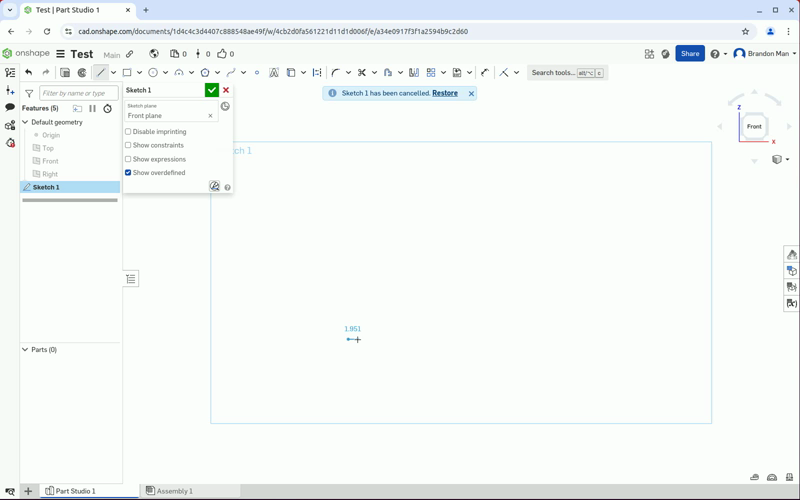
key_up(shift)
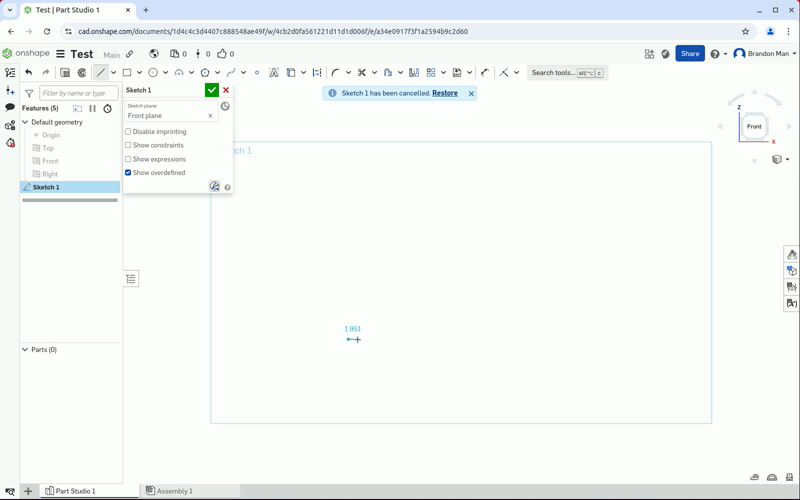
key_down(shift)
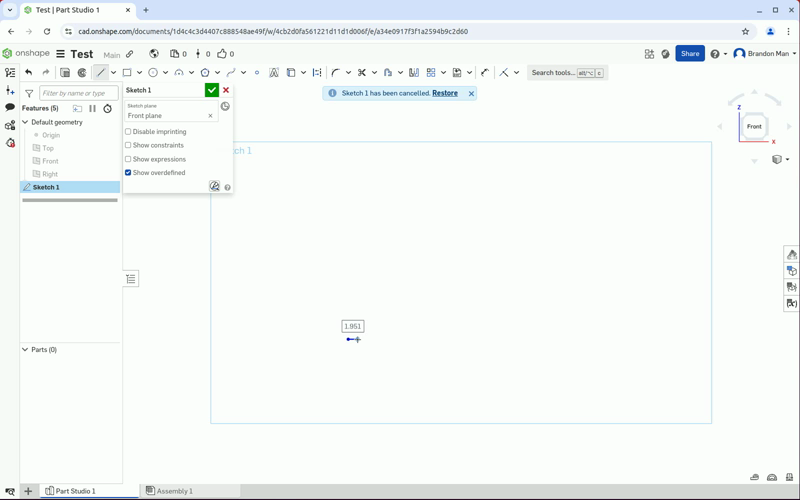
mouse_move(387, 339)
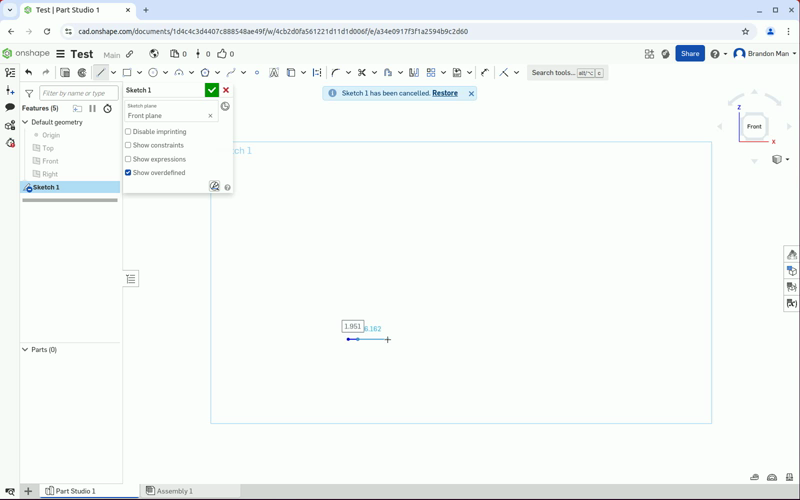
mouse_move(357, 282)
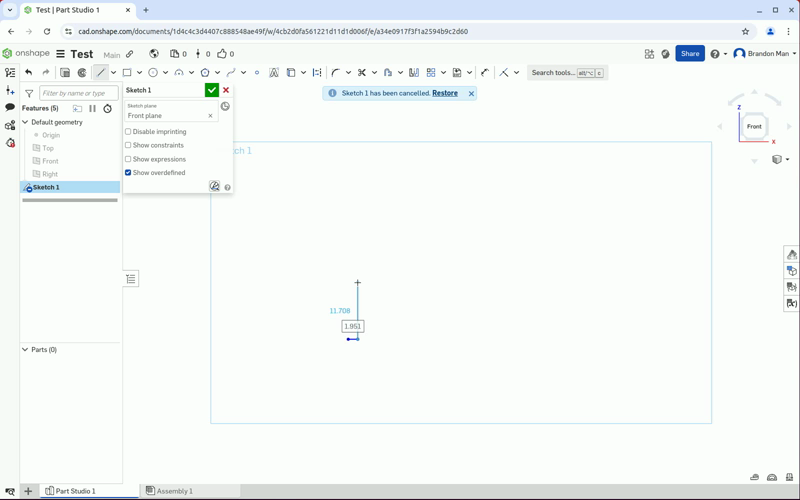
click(357, 282)
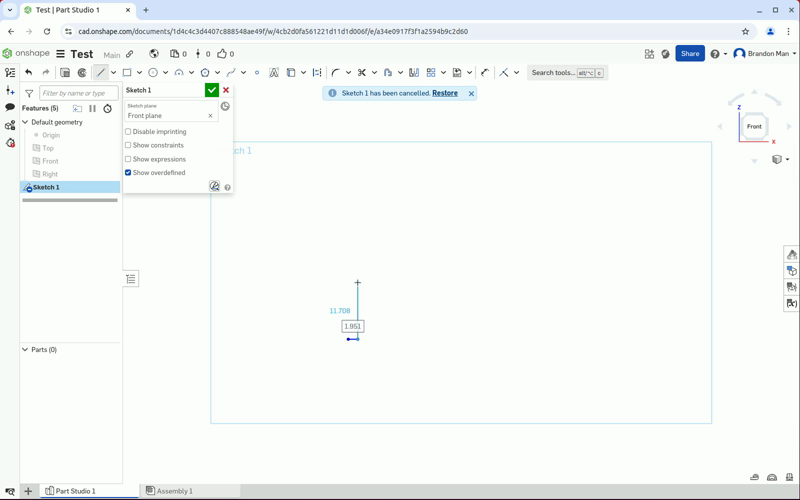
key_up(shift)
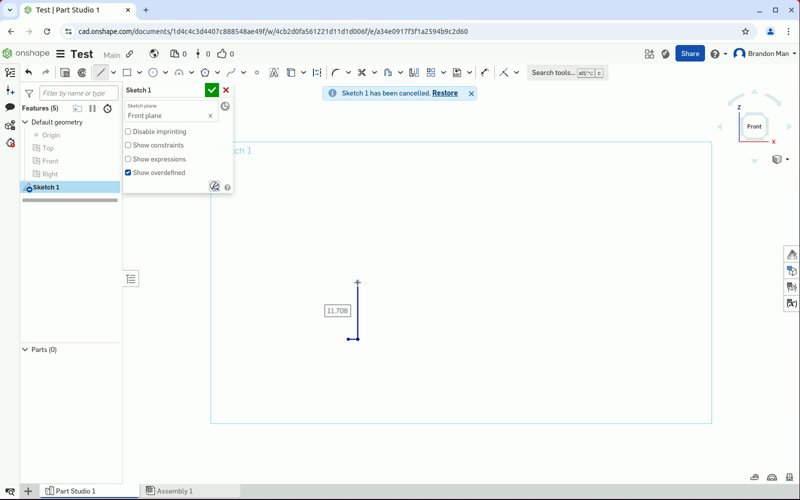
key_down(shift)
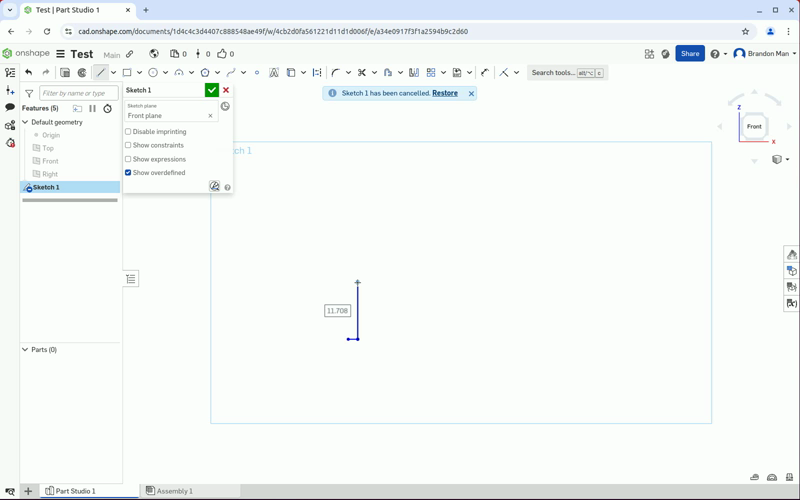
mouse_move(387, 282)
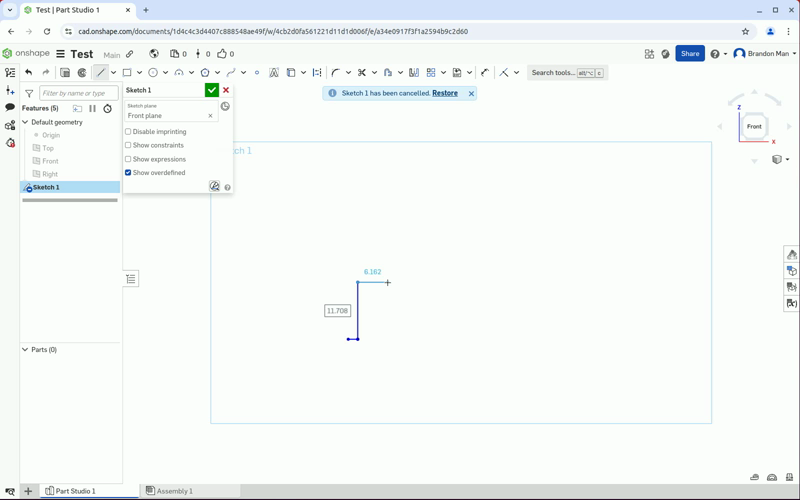
mouse_move(348, 282)
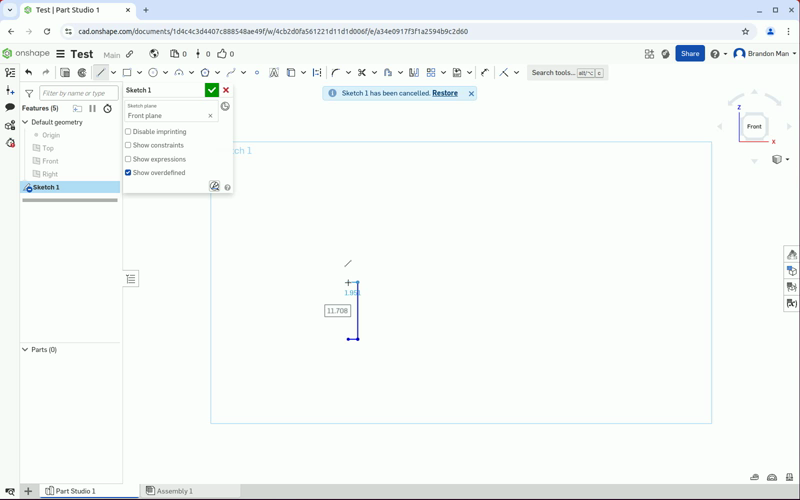
click(348, 282)
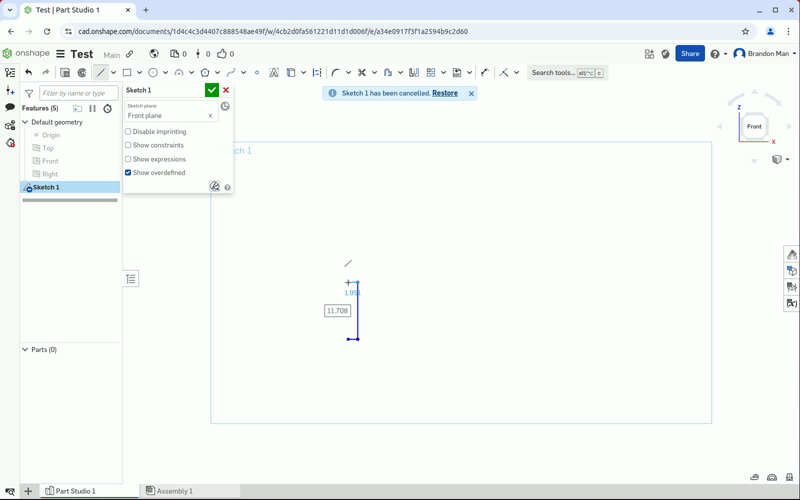
key_up(shift)
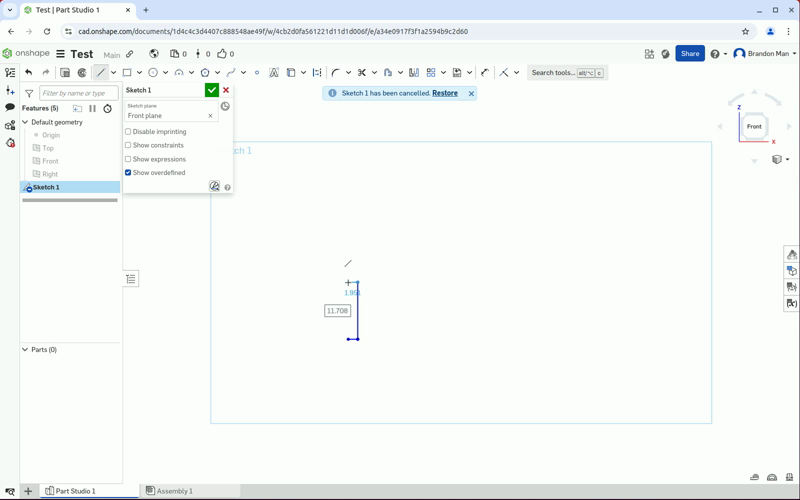
mouse_move(378, 282)
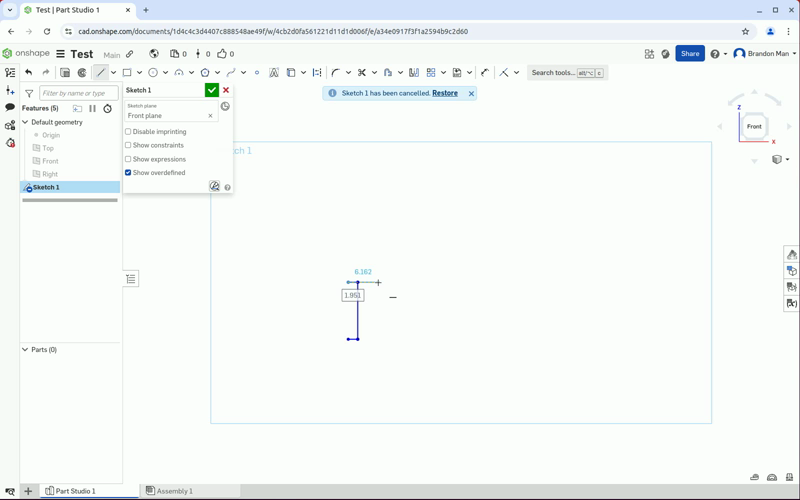
key_down(shift)
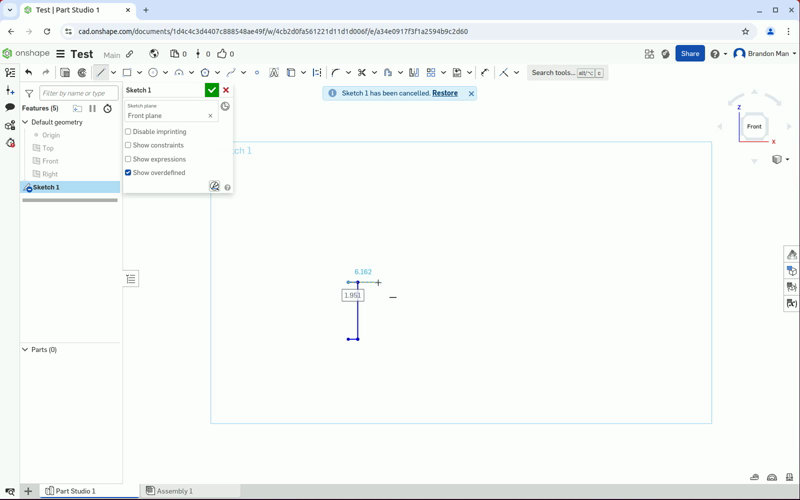
mouse_move(348, 339)
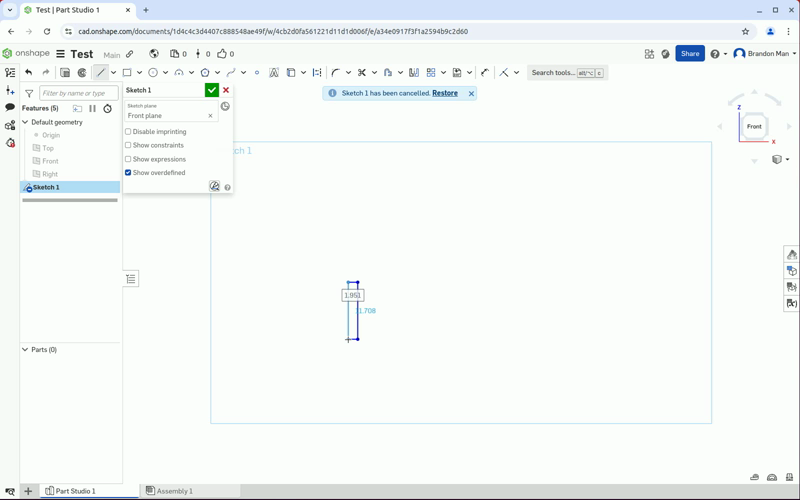
key_up(shift)
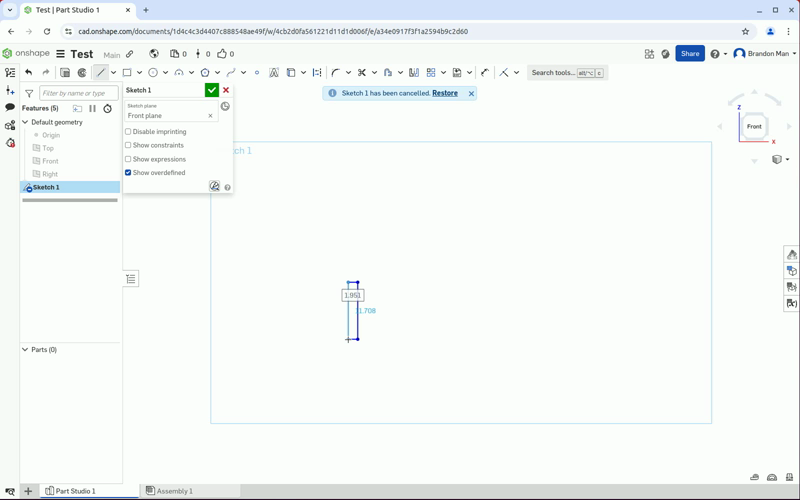
click(348, 339)
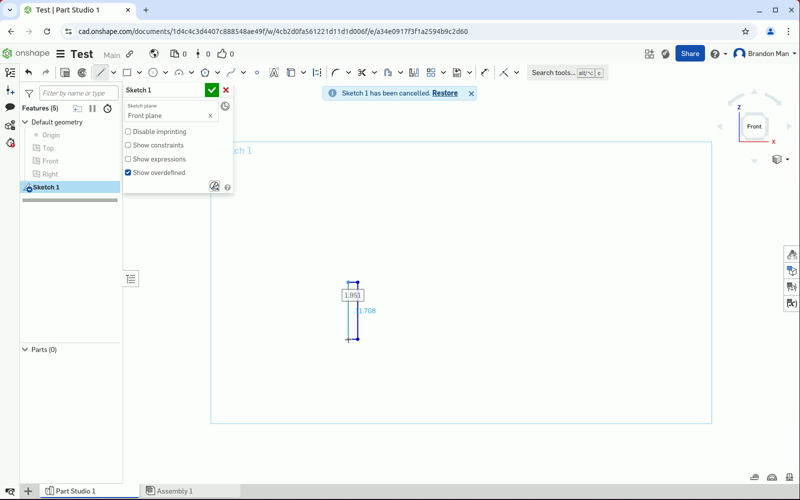
key(esc)
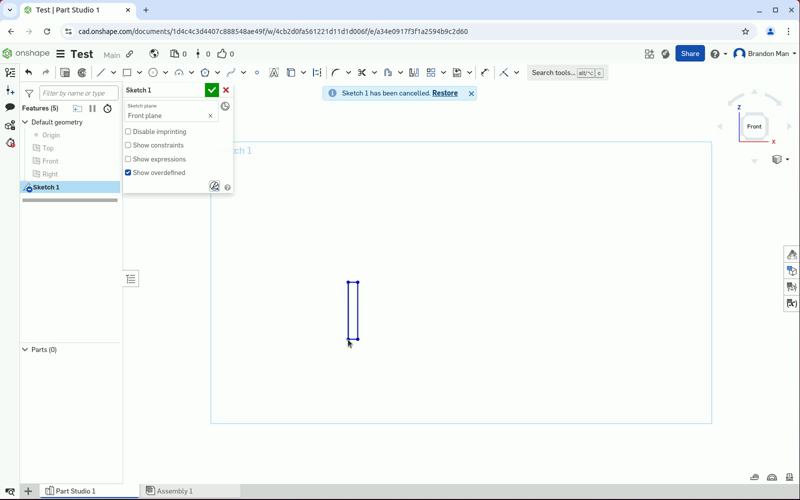
mouse_move(352, 284)
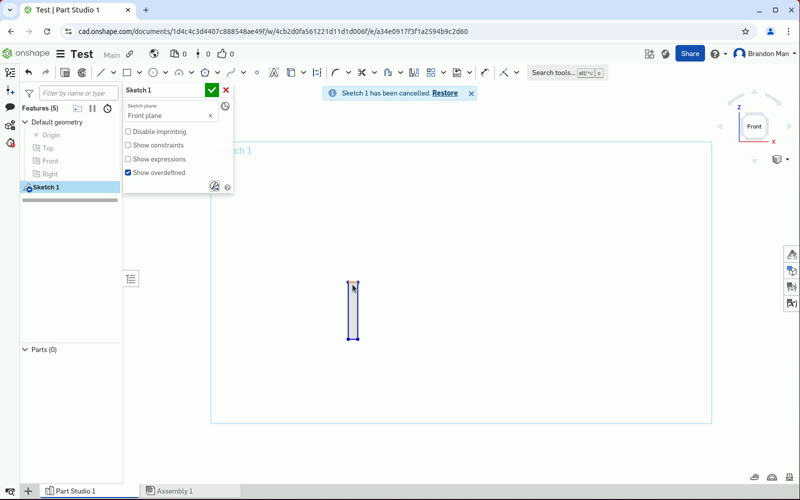
scroll(6)
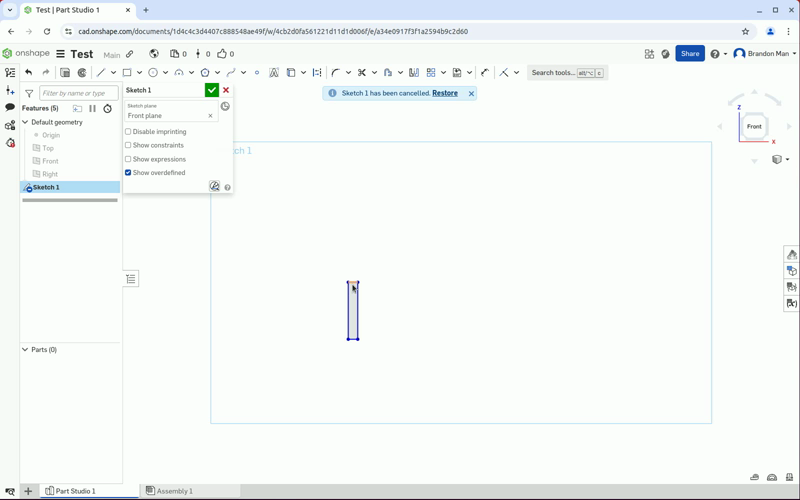
scroll(6)
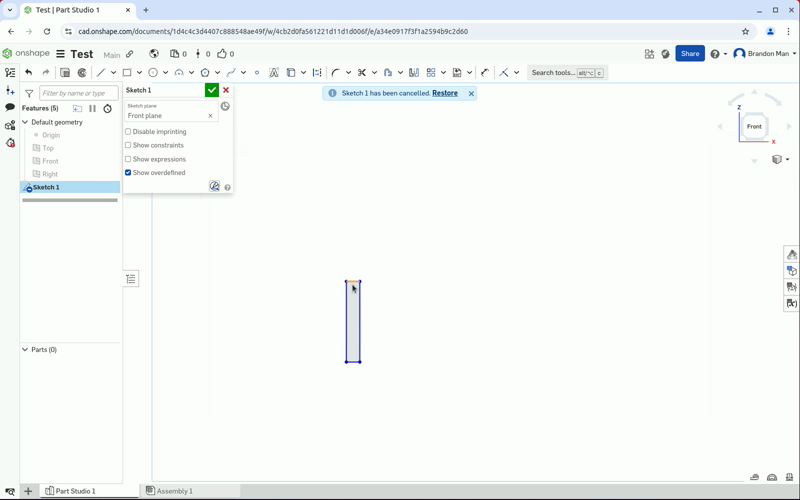
scroll(6)
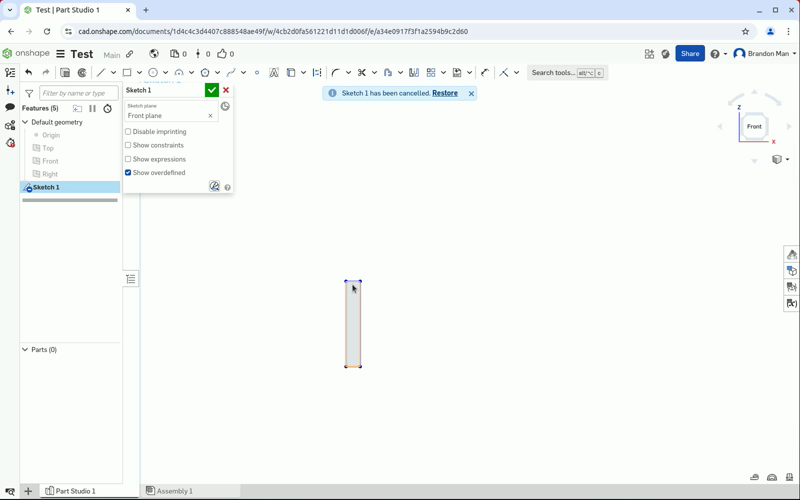
scroll(6)
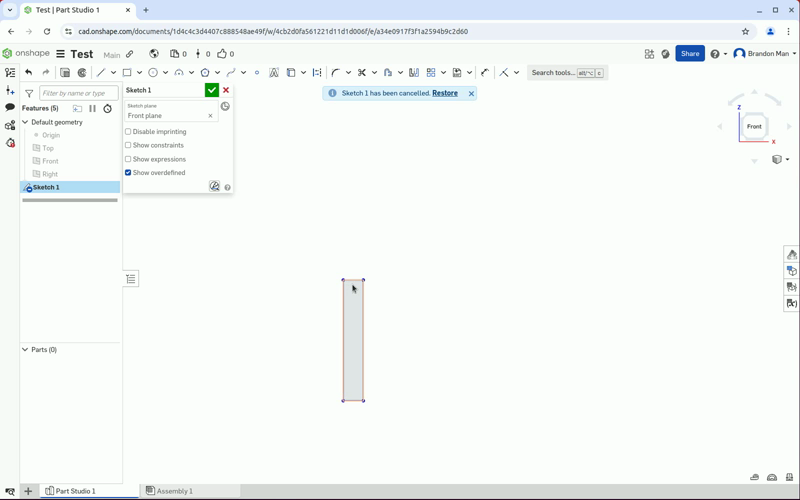
scroll(6)
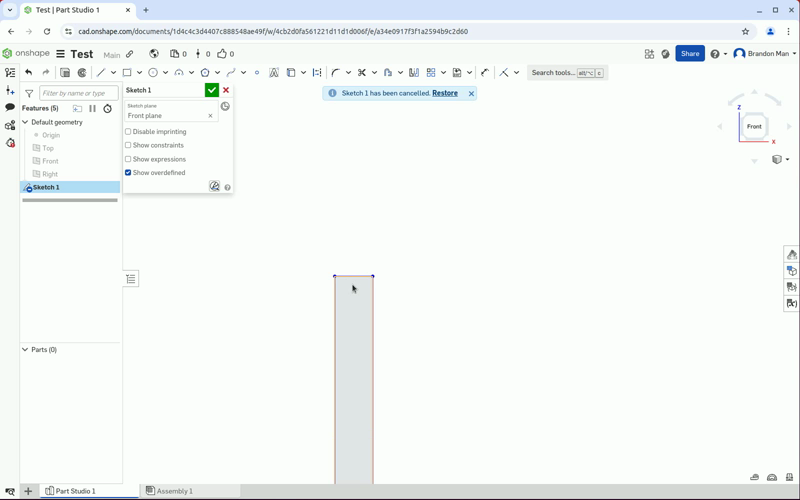
scroll(6)
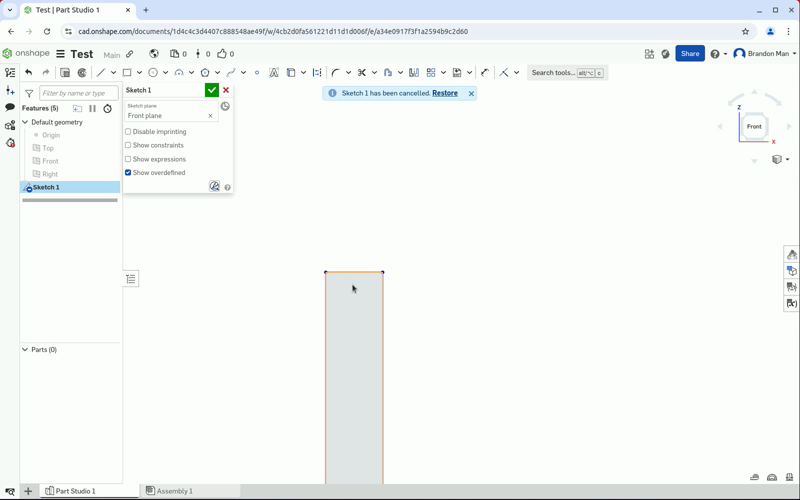
scroll(6)
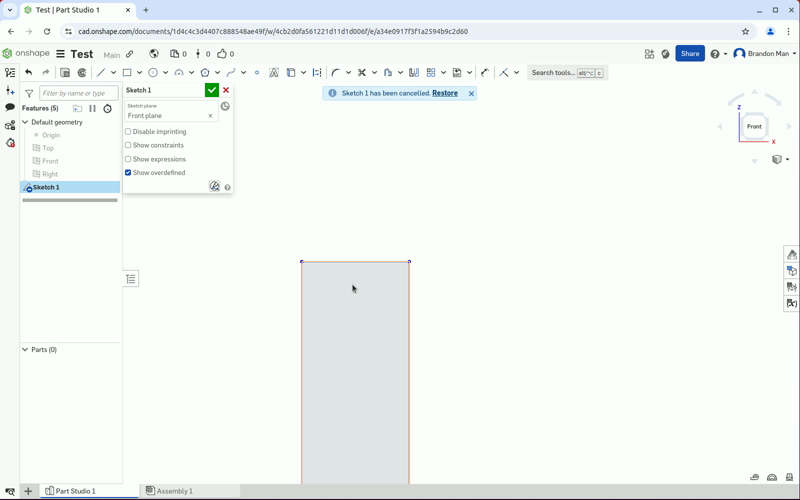
click(352, 284)
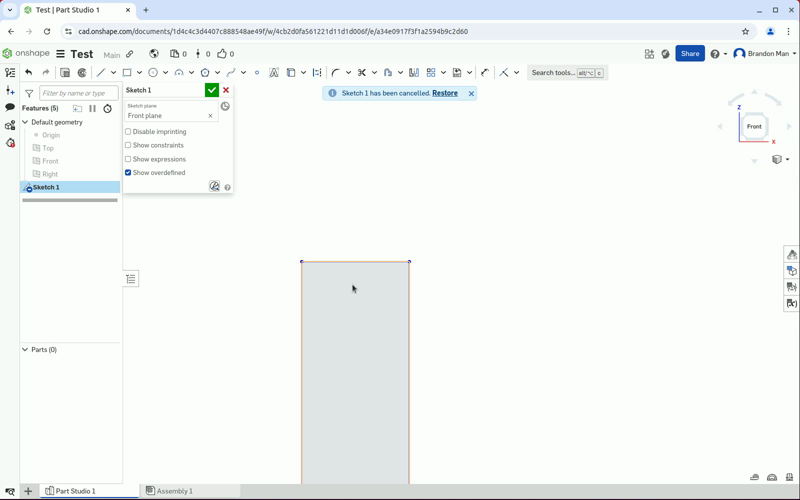
scroll(-6)
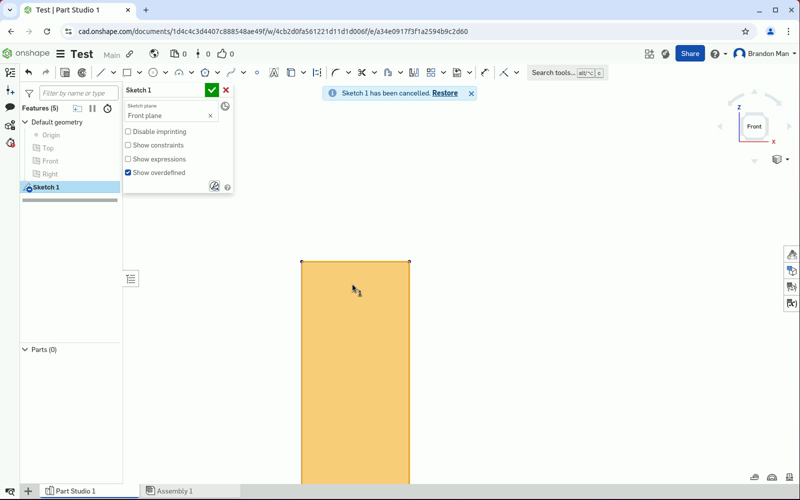
scroll(-6)
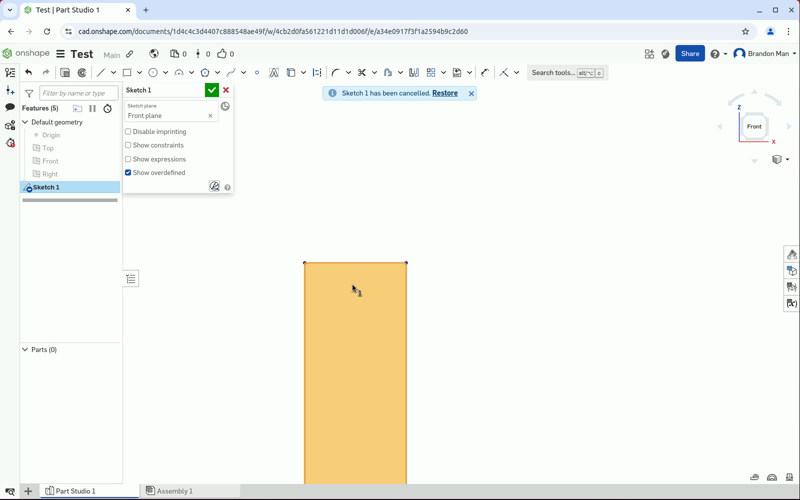
scroll(-6)
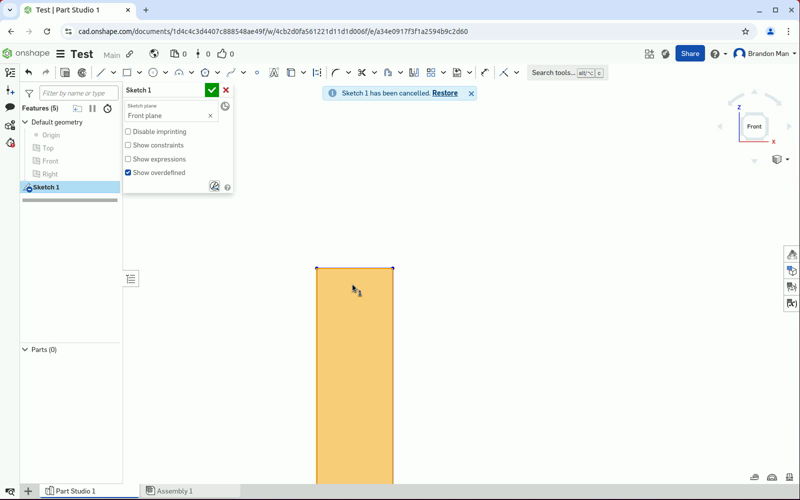
scroll(-6)
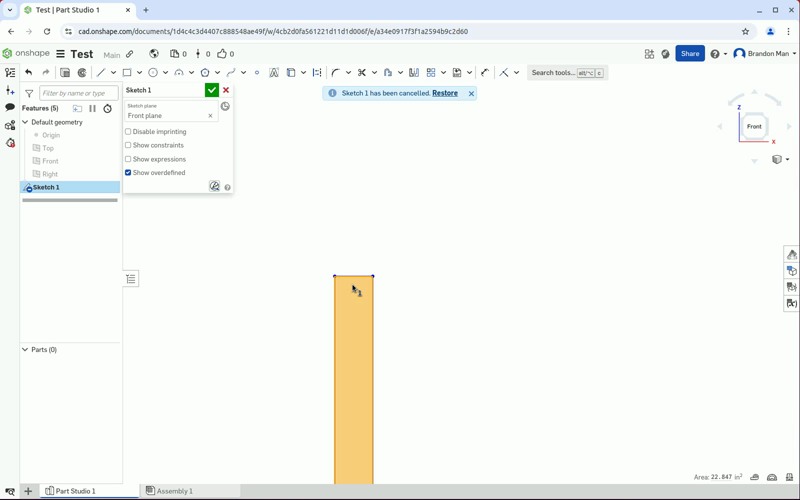
scroll(-6)
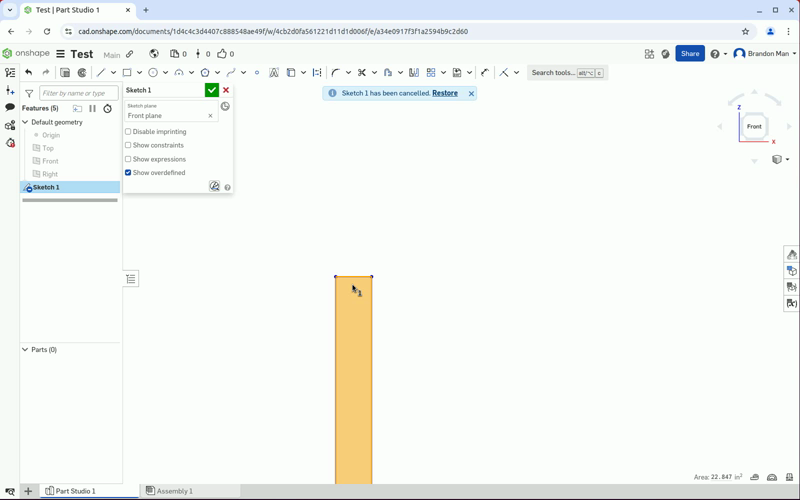
scroll(-6)
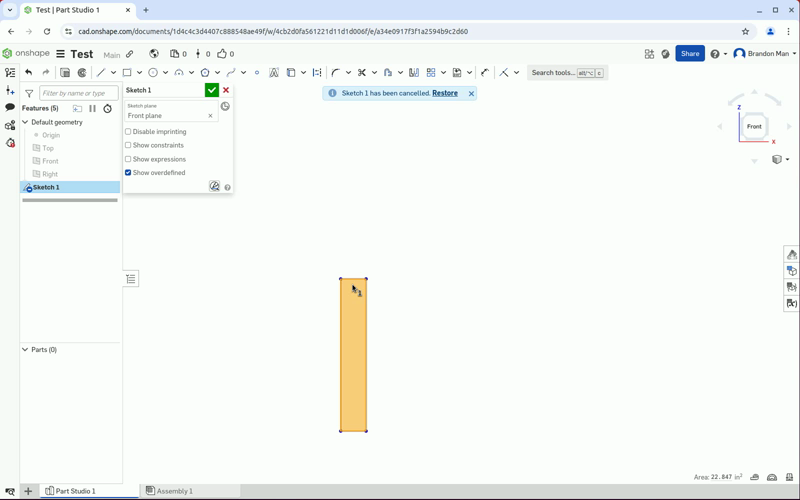
scroll(-6)
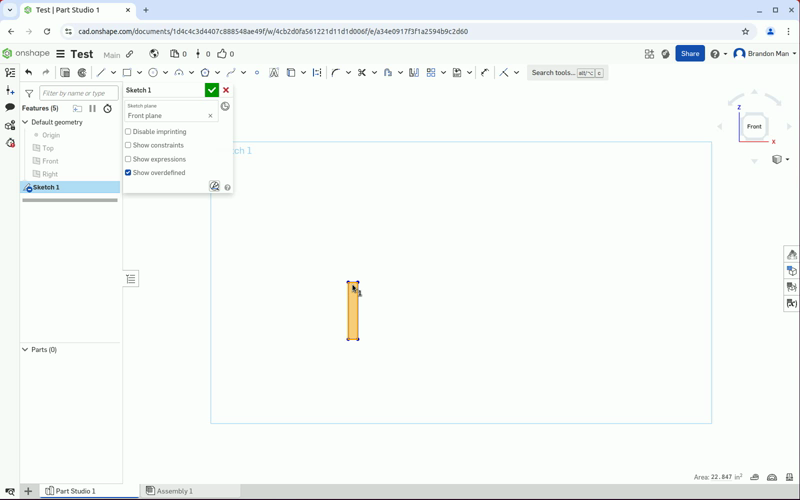
mouse_move(73, 352)
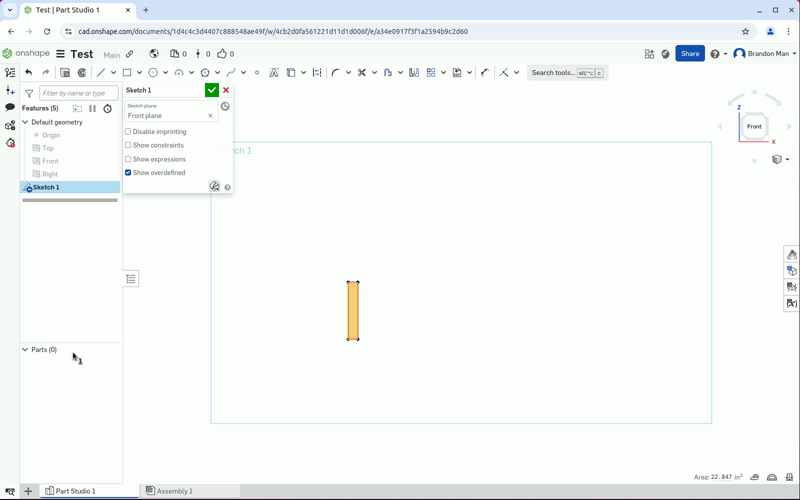
key(shift+y)
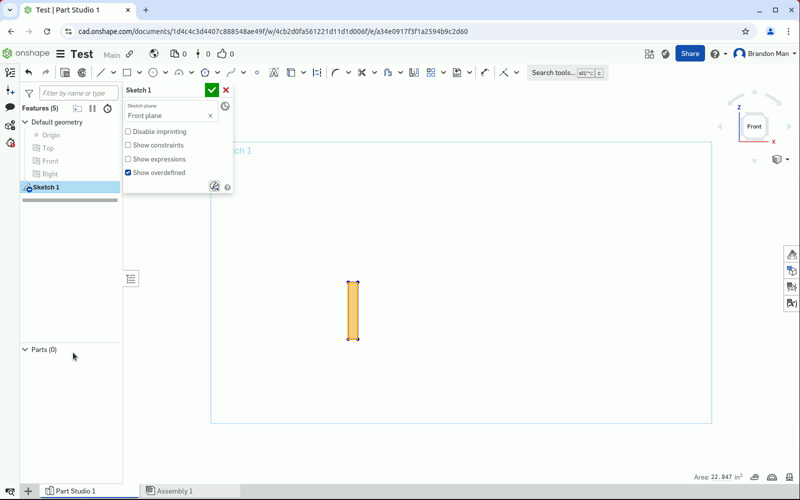
key(shift+e)
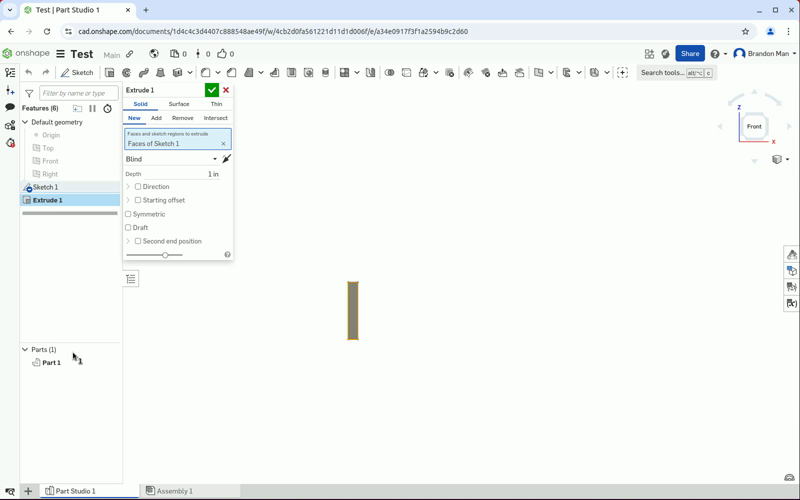
mouse_move(143, 106)
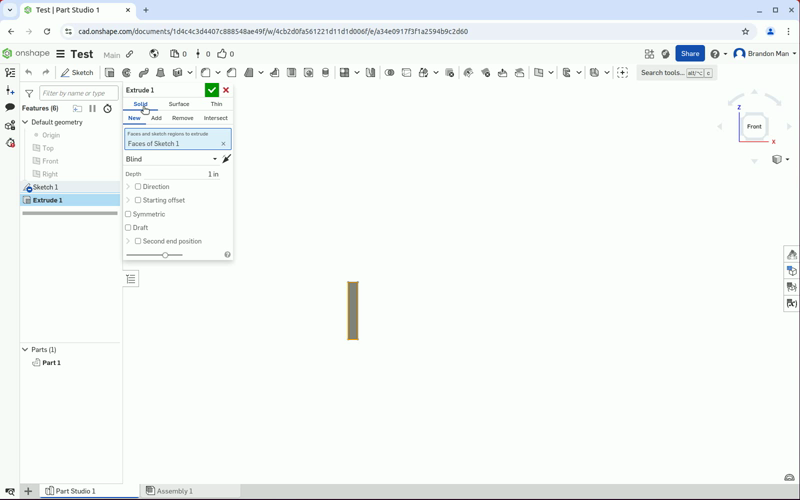
click(143, 106)
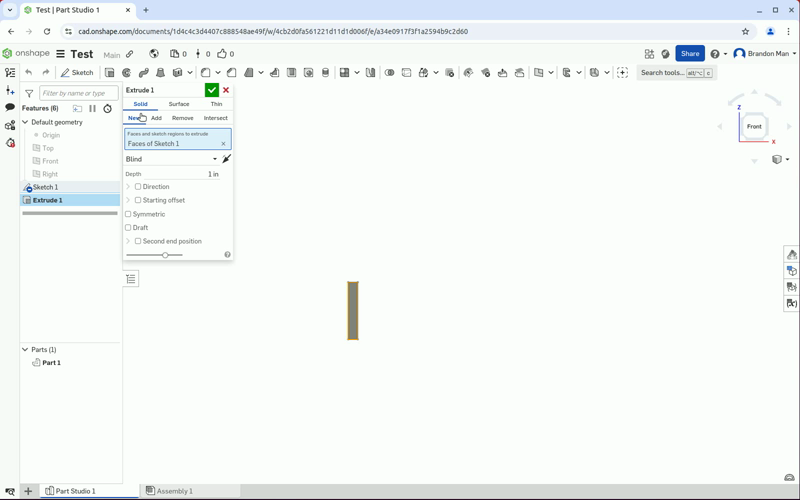
mouse_move(137, 120)
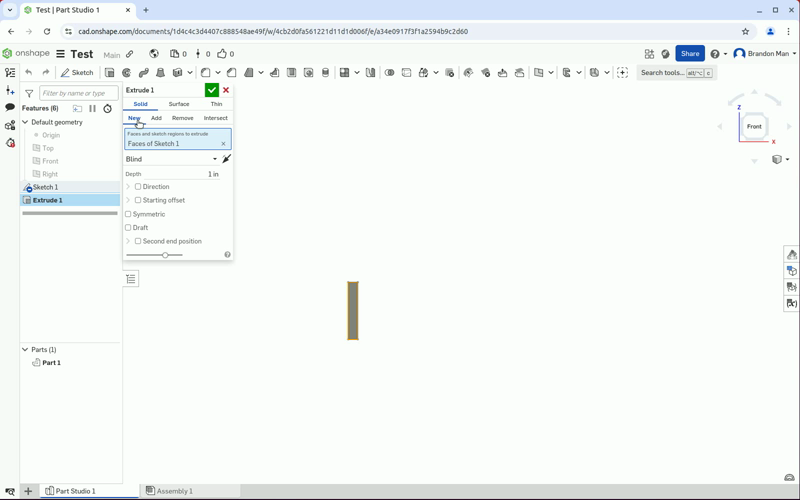
click(137, 120)
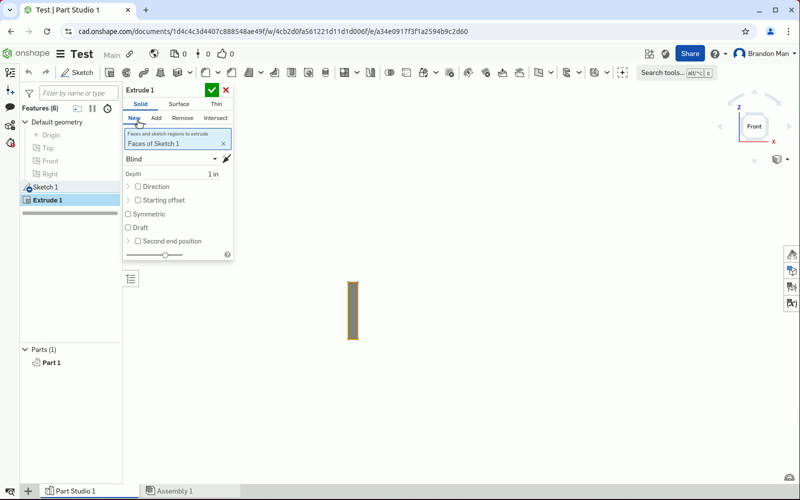
key(tab, 4)
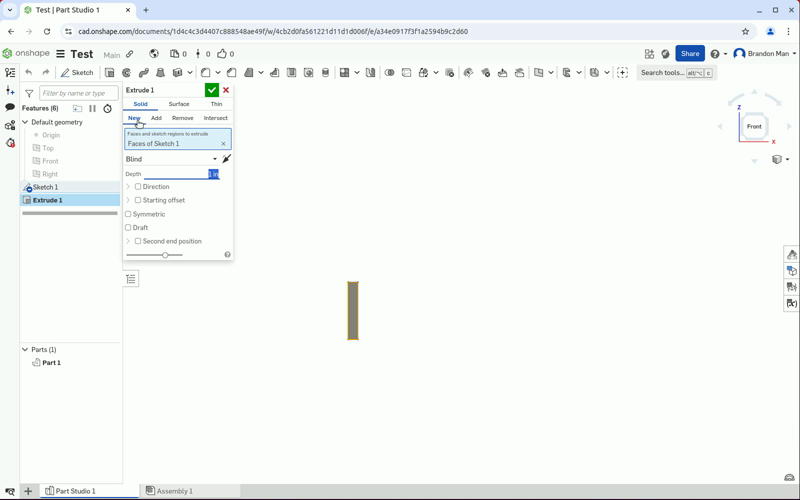
text(9.628)
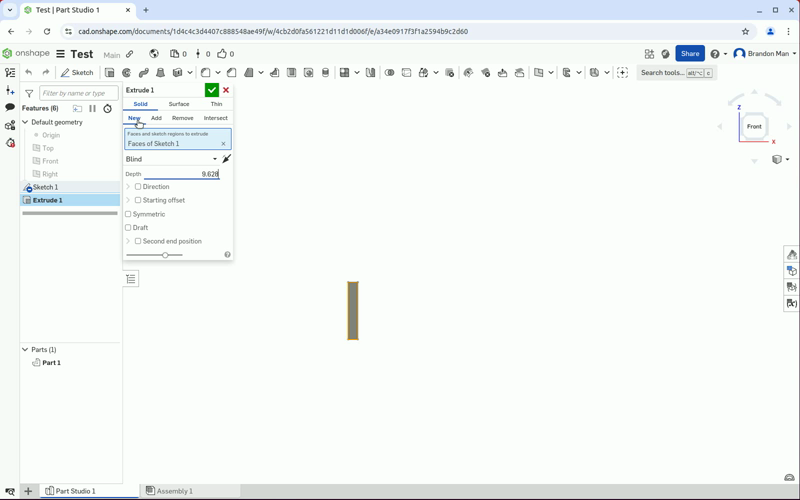
key(enter)
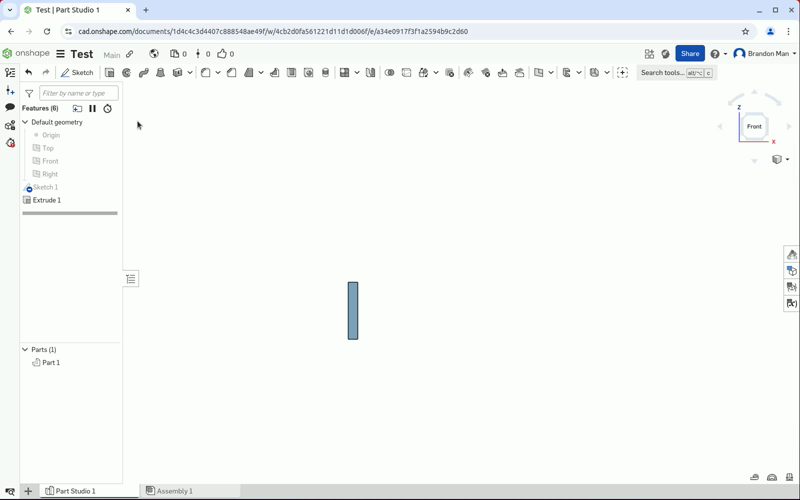
key(shift+h)
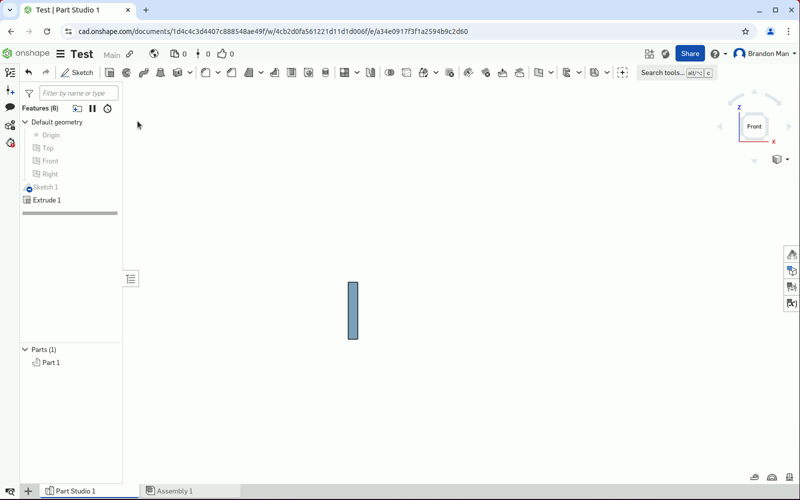
key(shift+h)
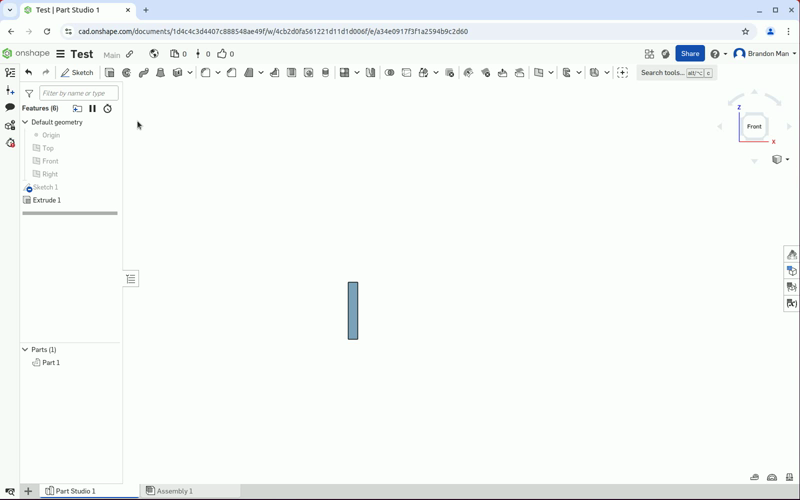
mouse_move(73, 189)
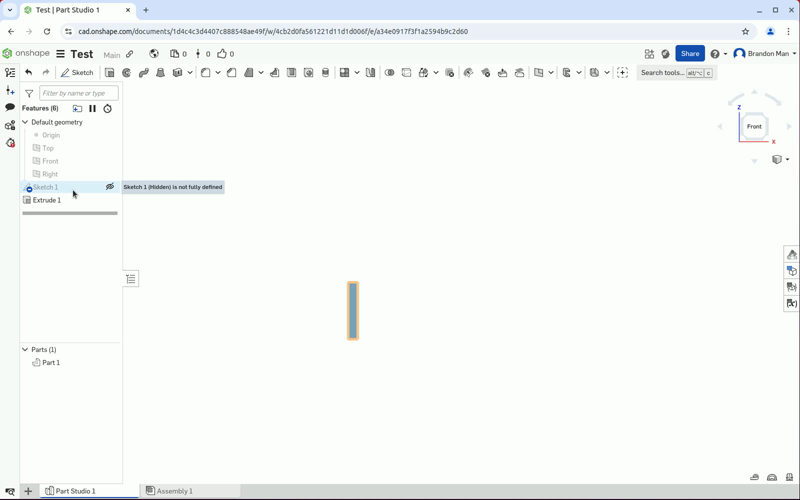
click(73, 189)
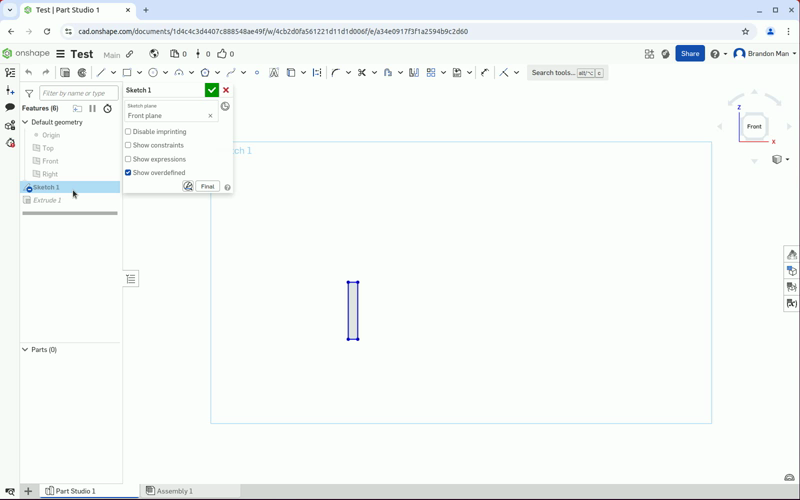
mouse_move(229, 92)
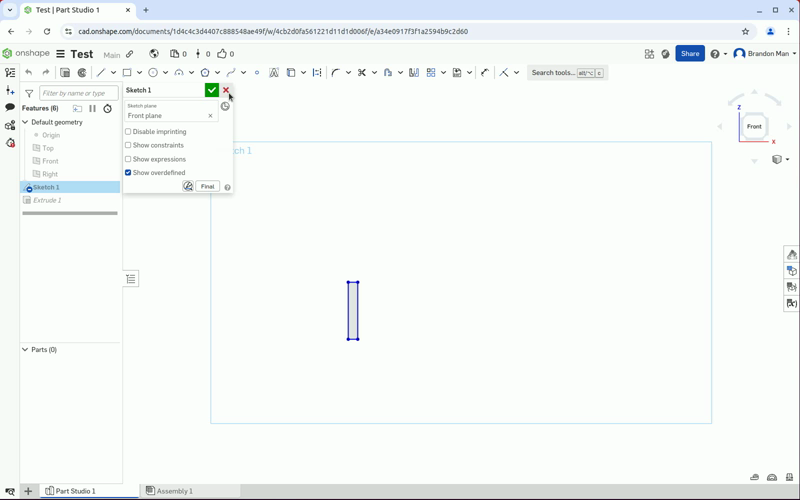
click(229, 92)
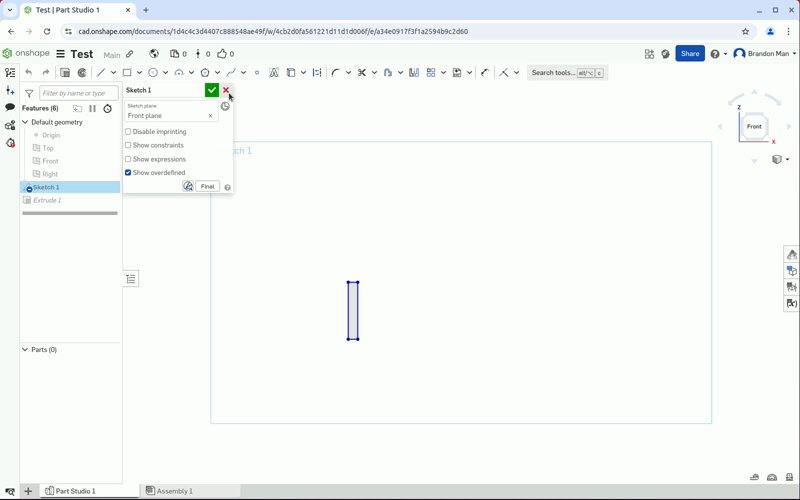
key(shift+s)
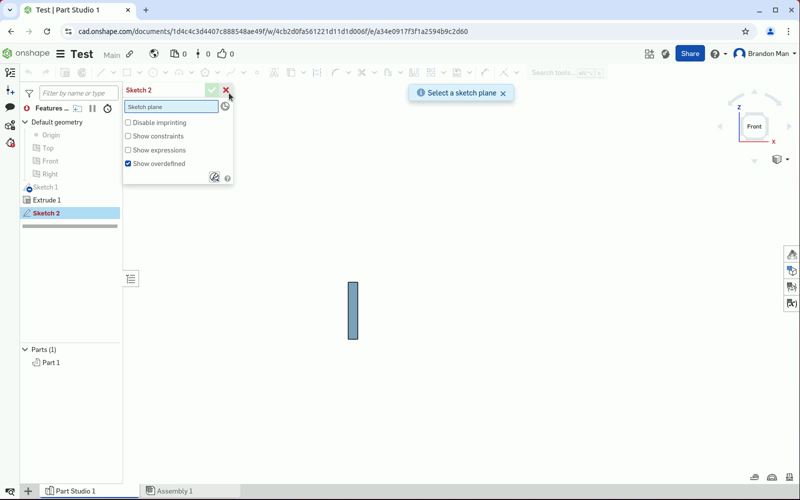
mouse_move(73, 163)
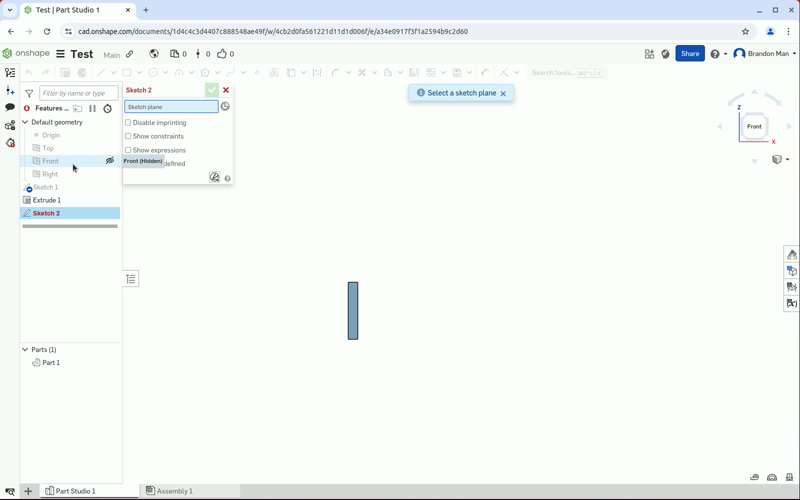
click(73, 163)
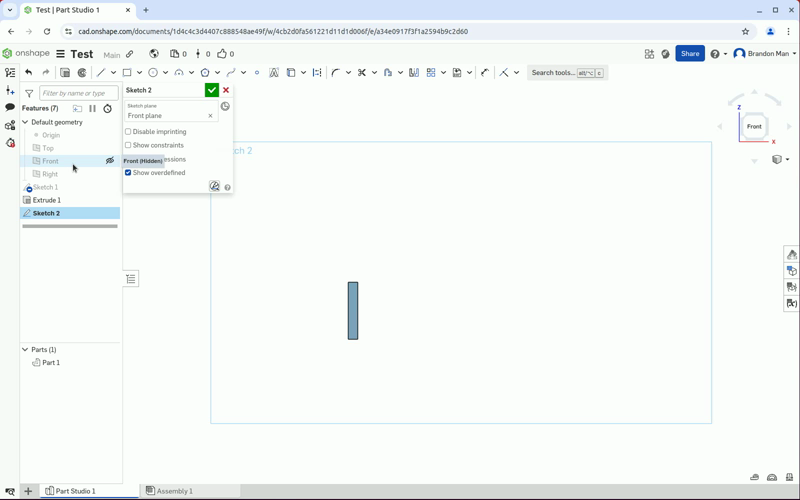
mouse_move(73, 352)
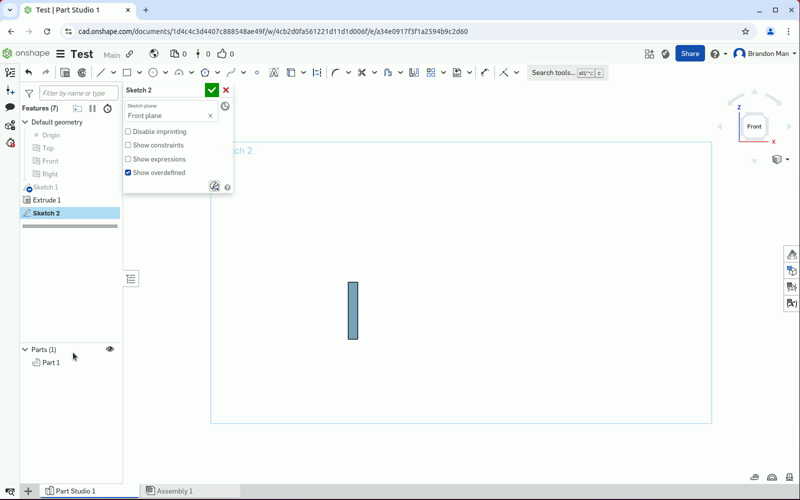
key(y)
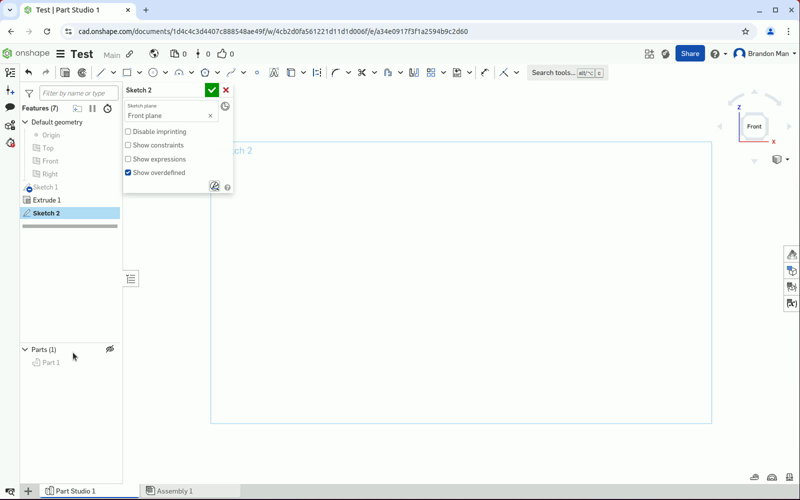
key(l)
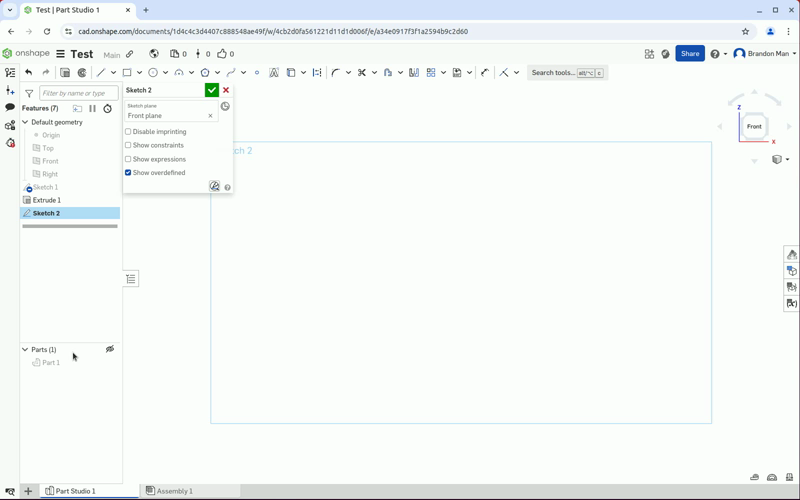
key_down(shift)
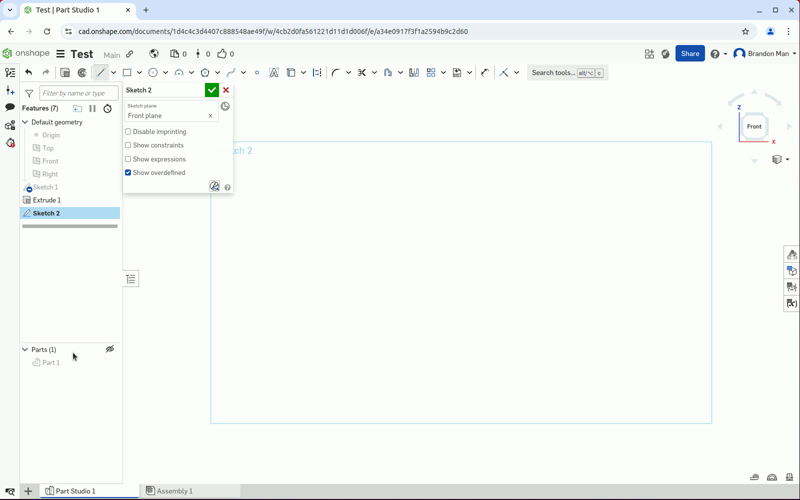
mouse_move(451, 339)
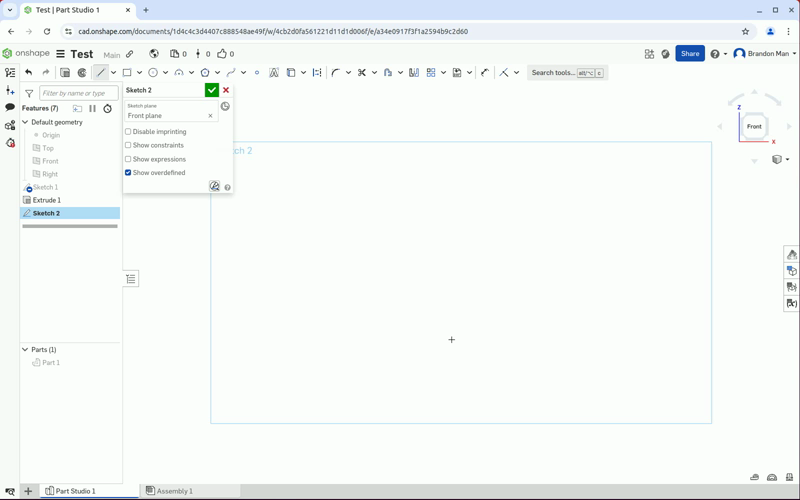
click(451, 339)
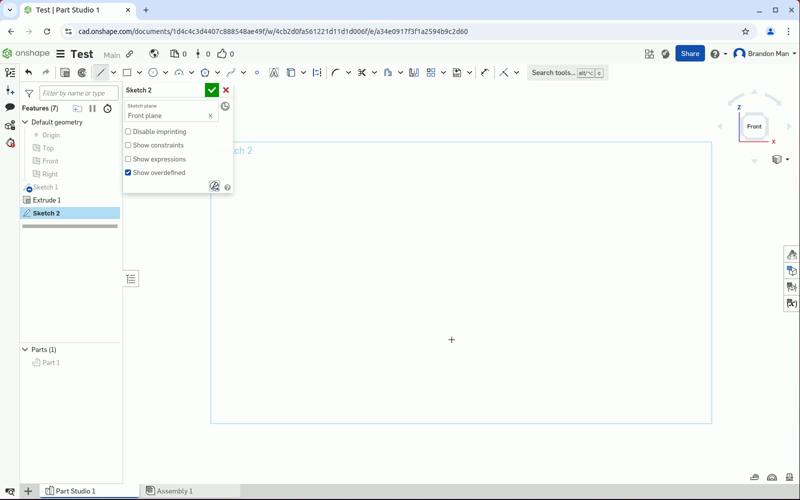
key_up(shift)
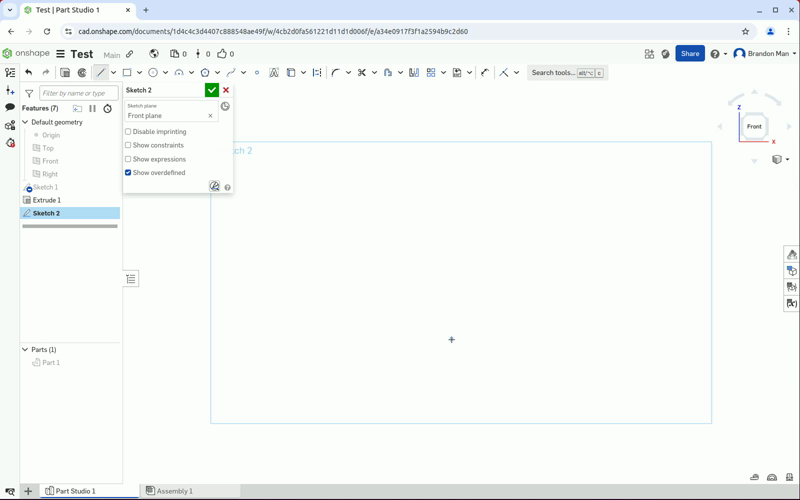
key_down(shift)
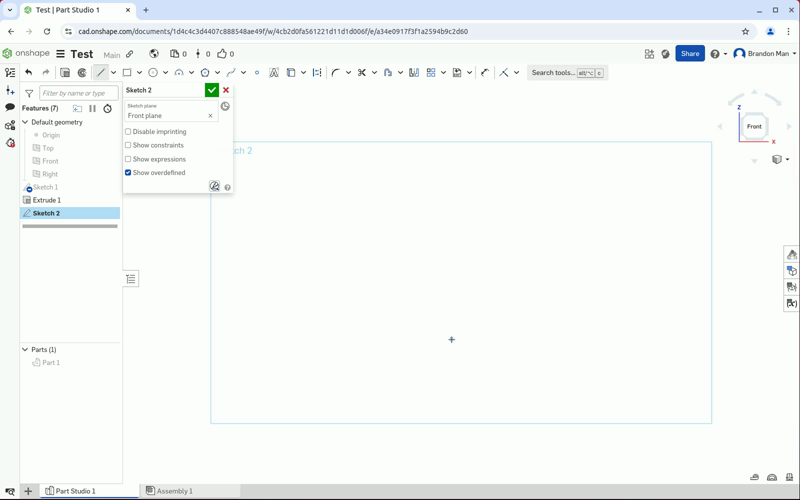
mouse_move(481, 339)
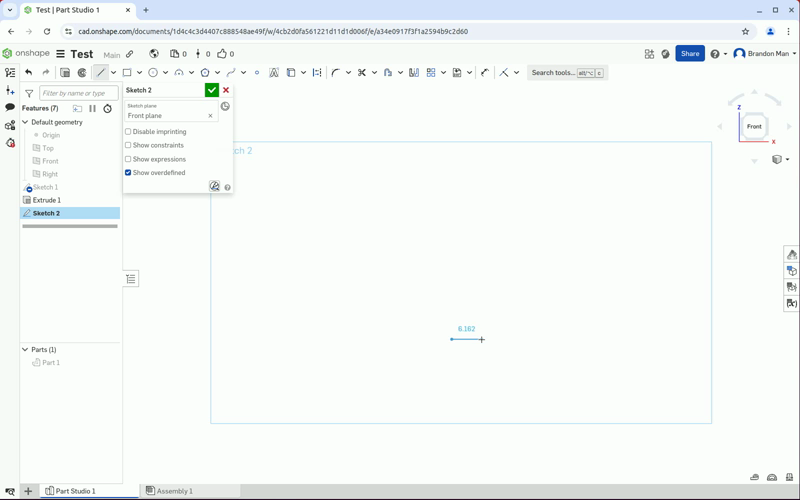
mouse_move(461, 339)
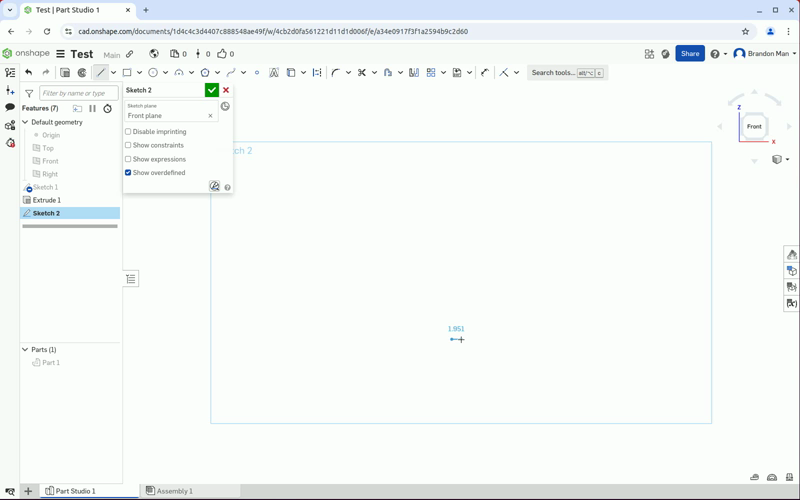
click(461, 339)
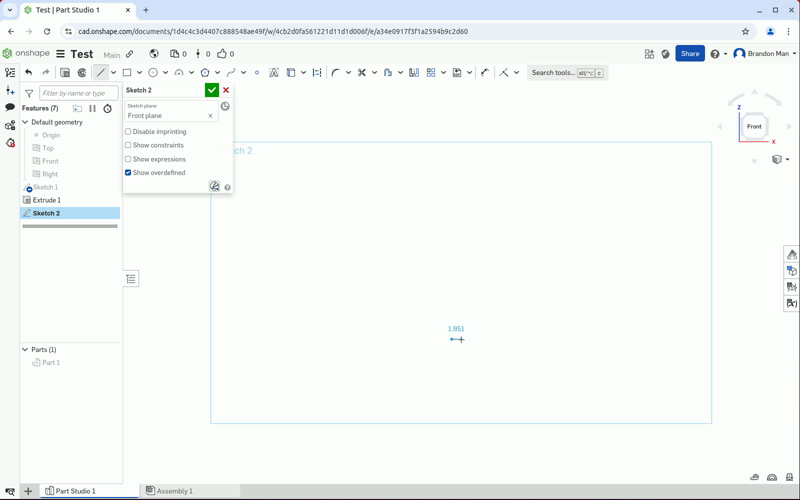
key_up(shift)
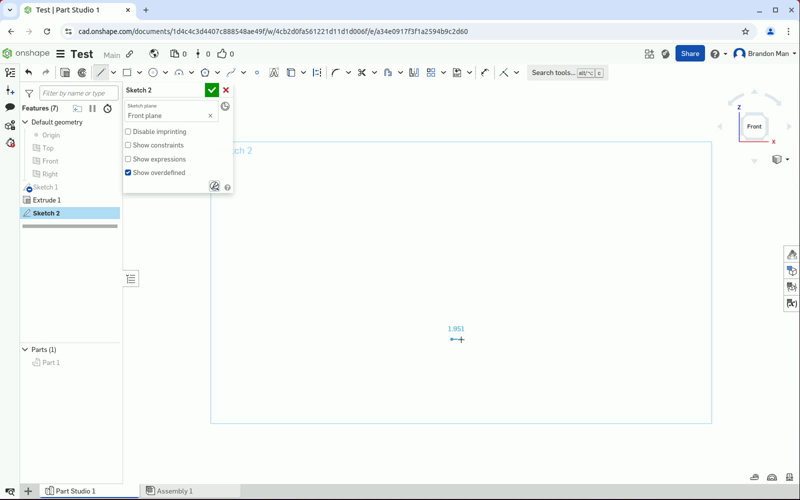
key_down(shift)
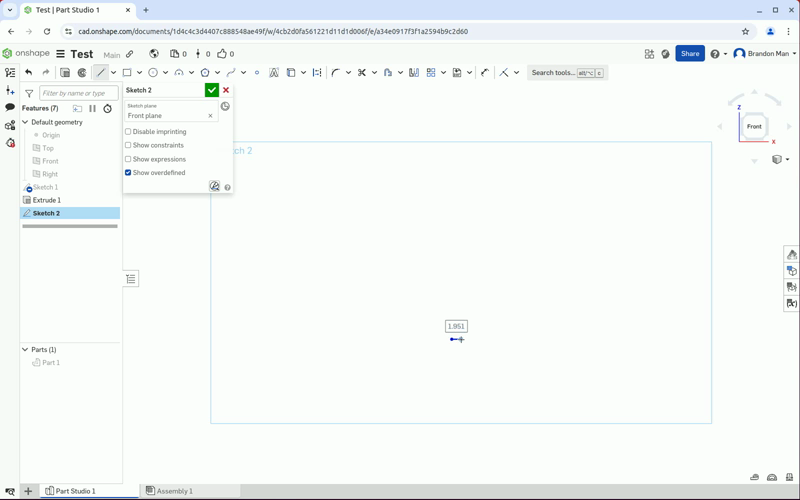
mouse_move(491, 339)
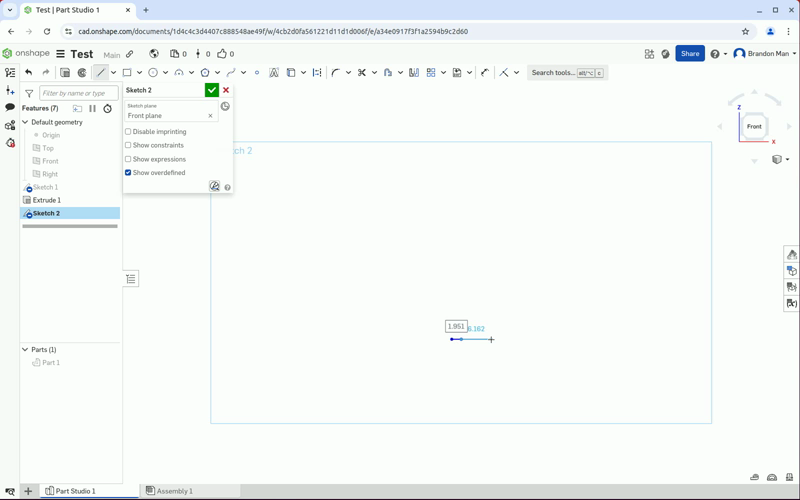
mouse_move(461, 282)
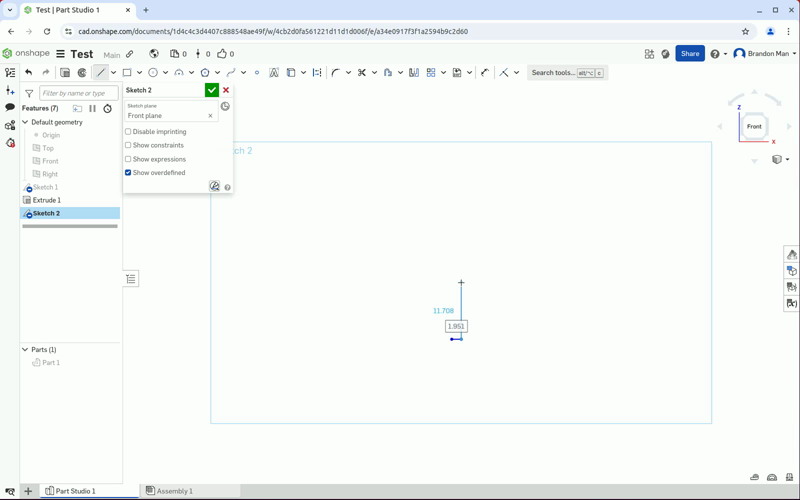
click(461, 282)
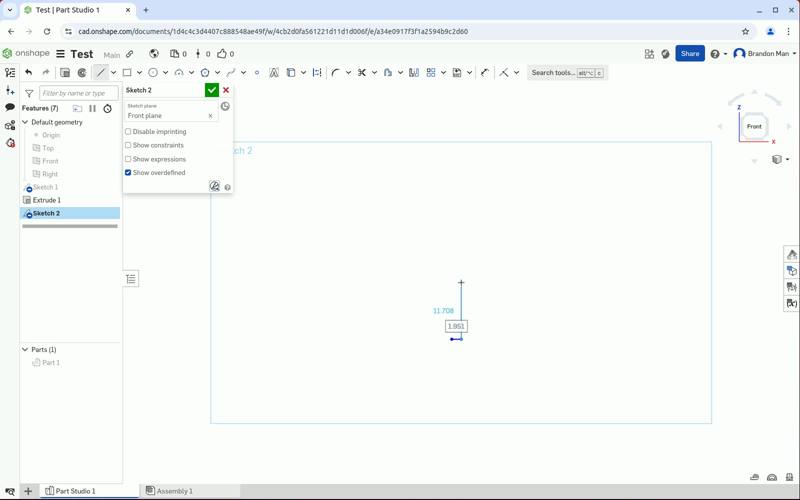
key_up(shift)
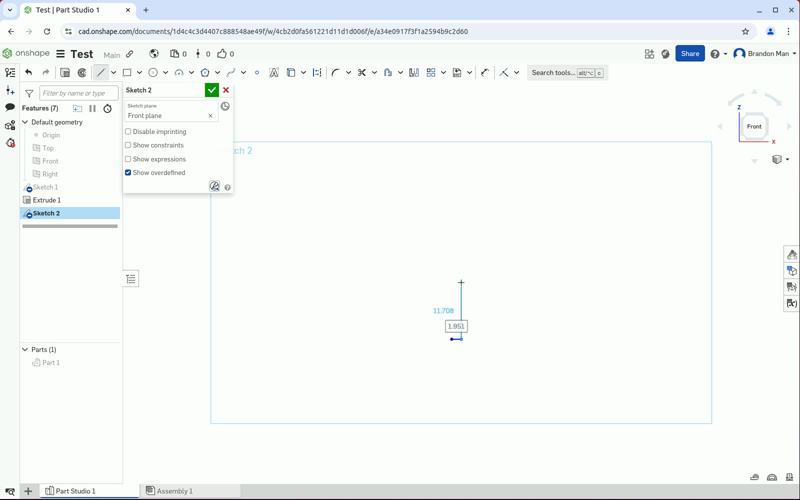
key_down(shift)
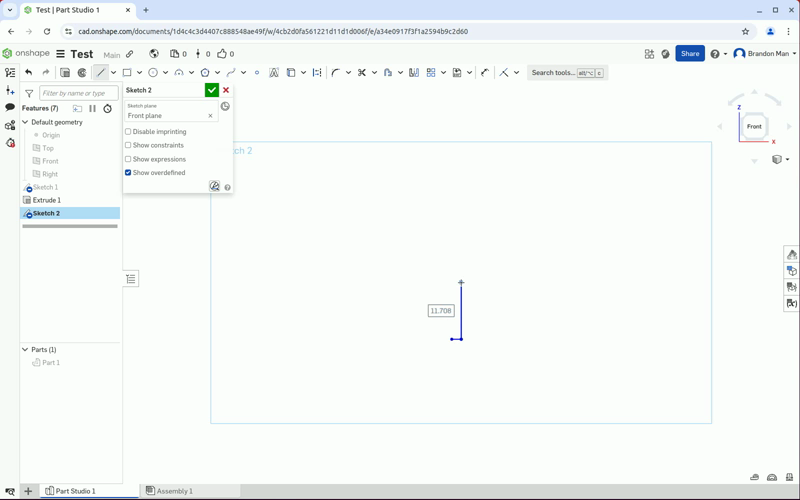
mouse_move(491, 282)
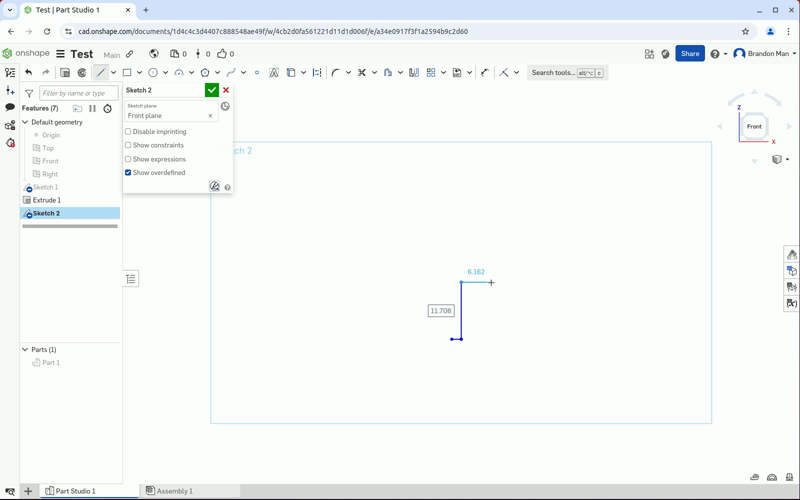
mouse_move(451, 282)
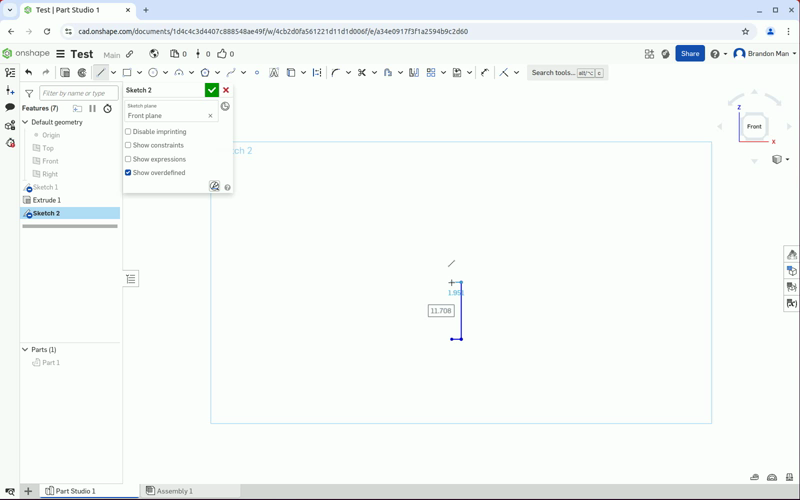
click(451, 282)
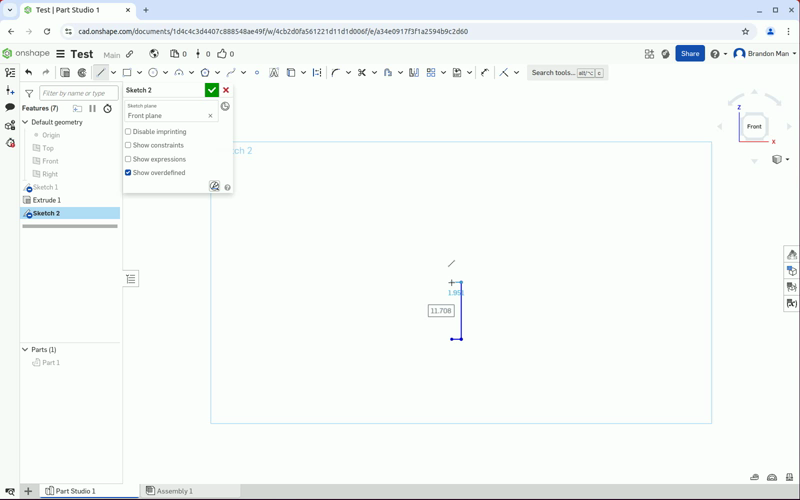
key_up(shift)
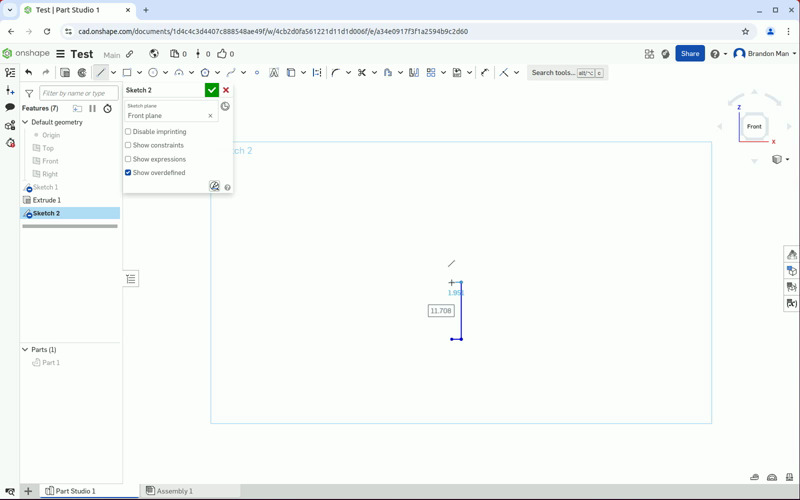
mouse_move(481, 282)
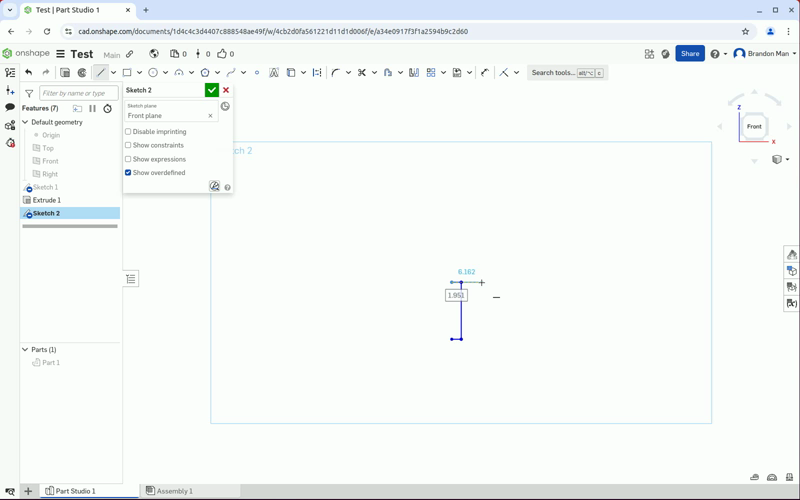
key_down(shift)
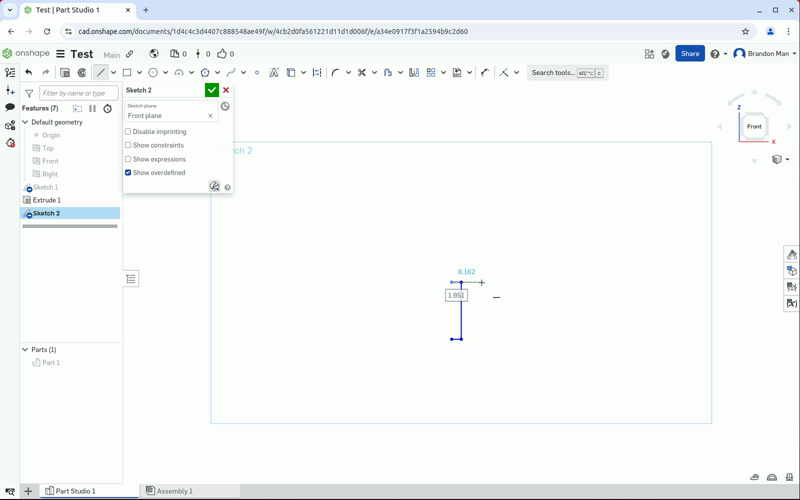
mouse_move(451, 339)
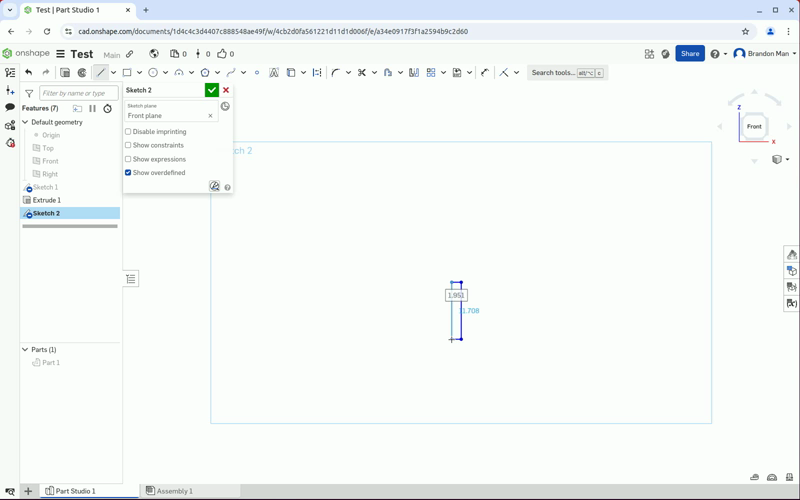
key_up(shift)
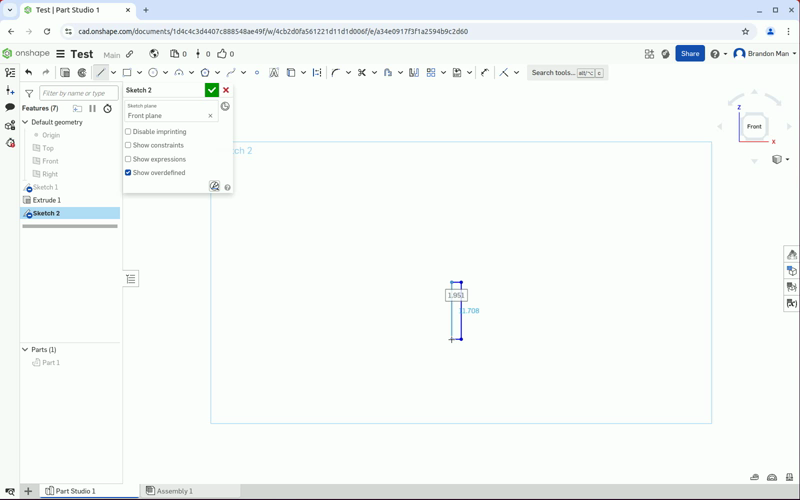
click(451, 339)
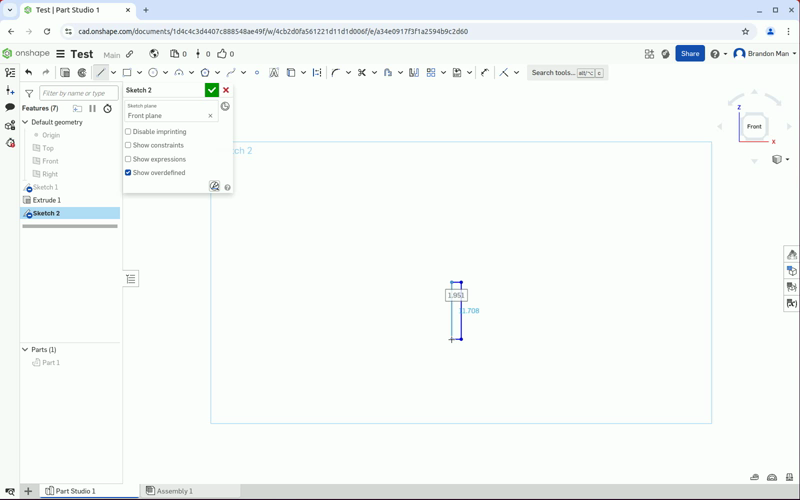
key(esc)
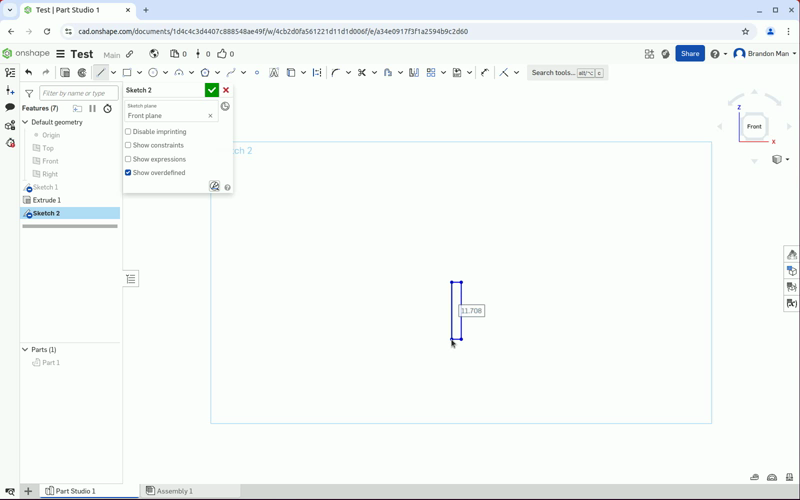
mouse_move(460, 328)
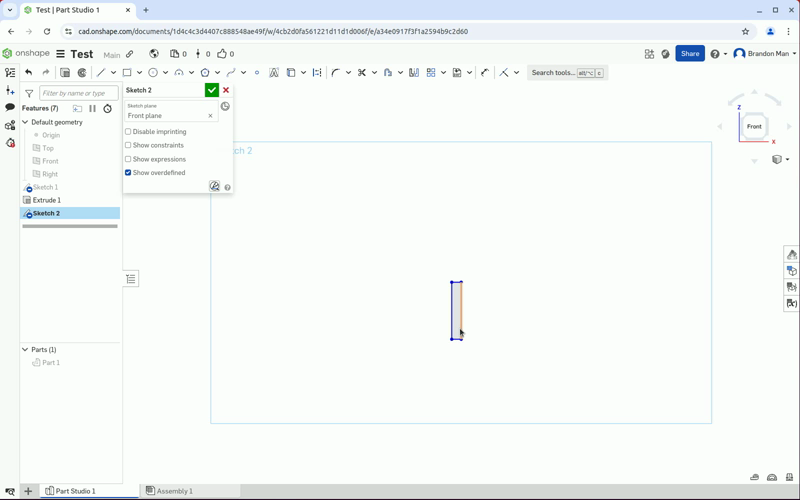
scroll(6)
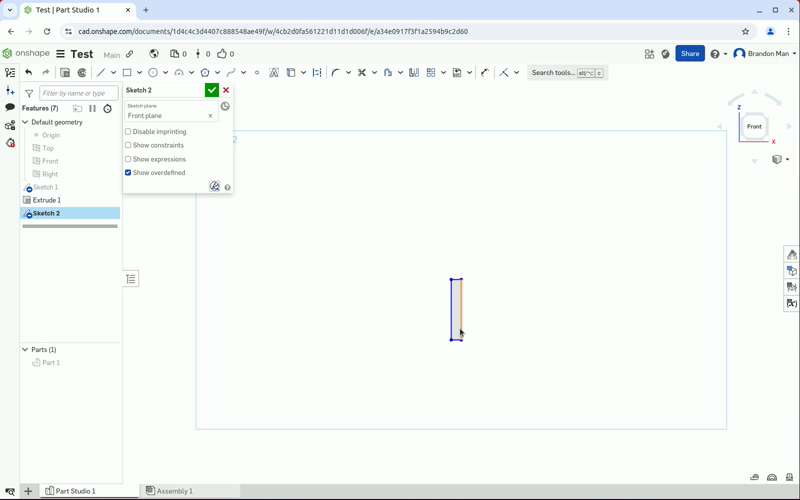
scroll(6)
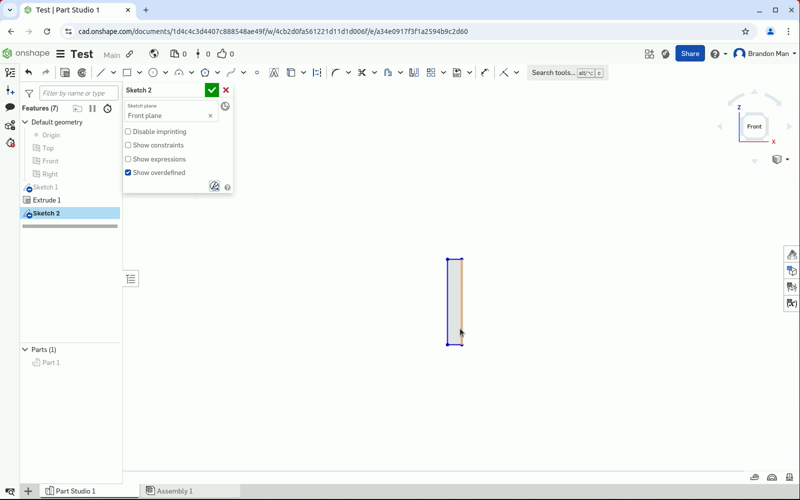
scroll(6)
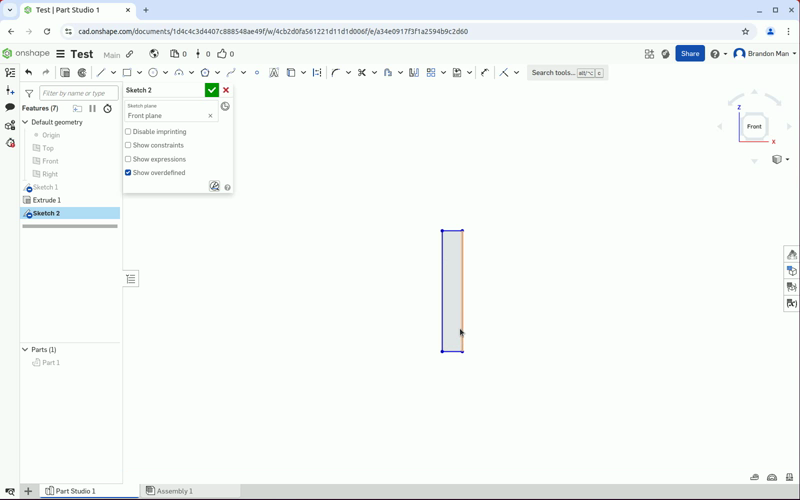
scroll(6)
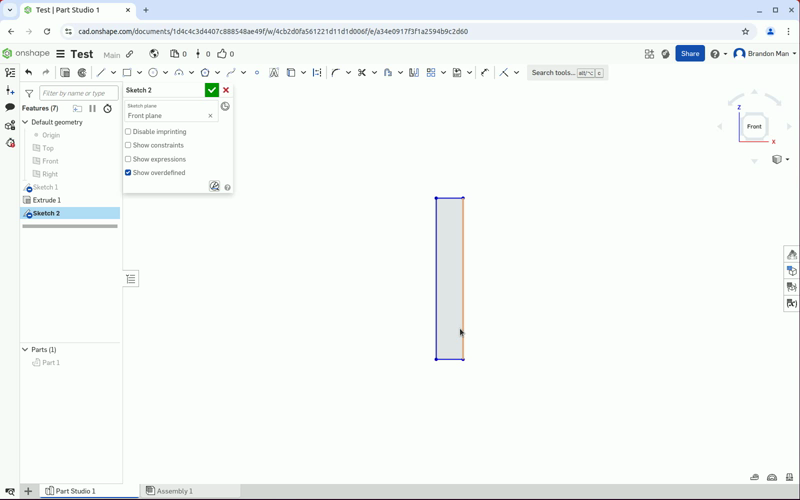
scroll(6)
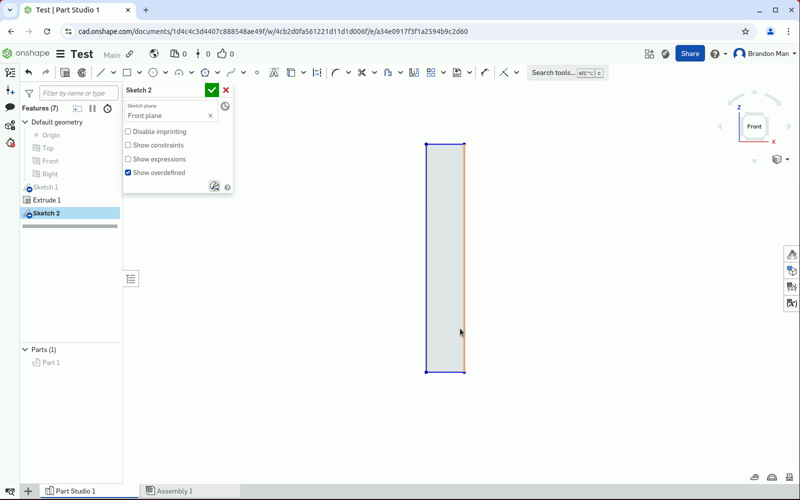
scroll(6)
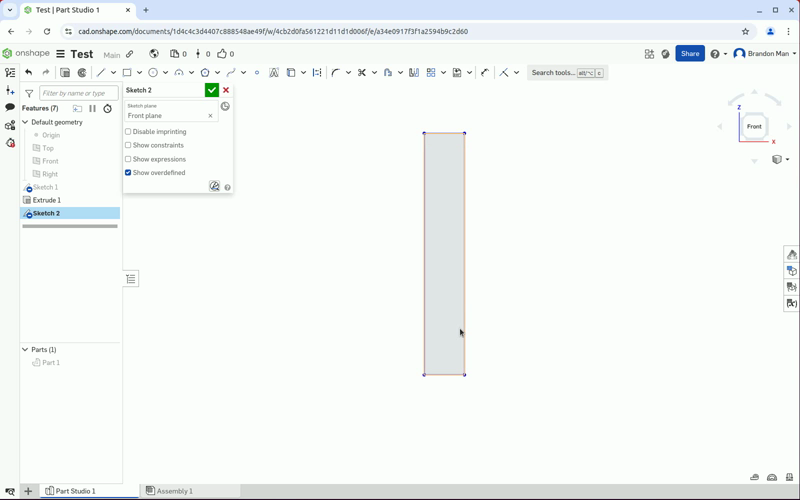
scroll(6)
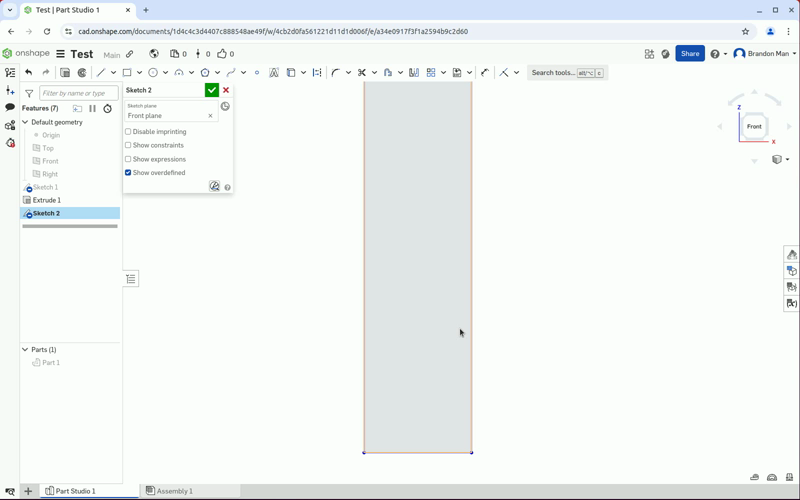
click(460, 328)
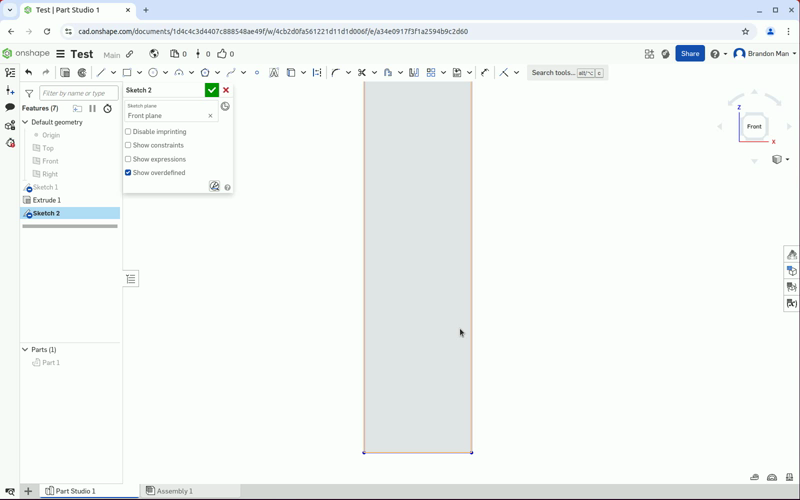
scroll(-6)
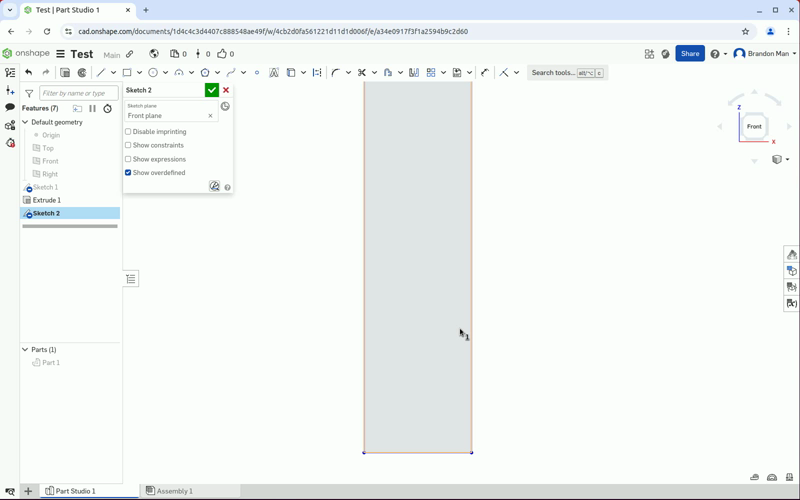
scroll(-6)
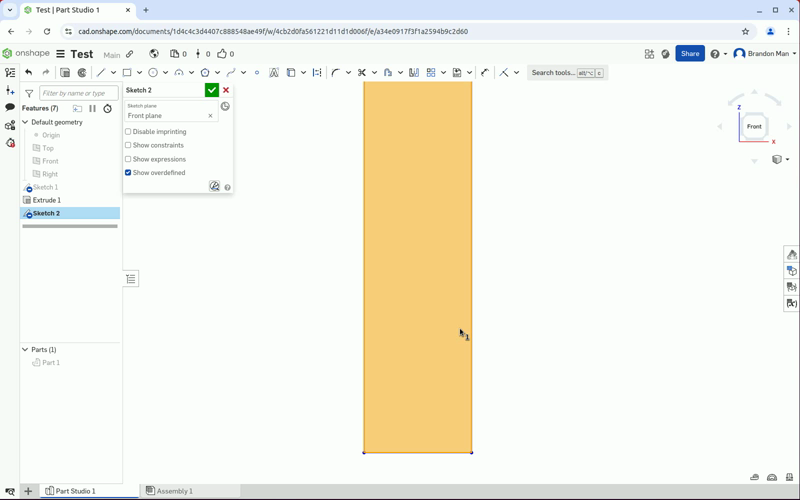
scroll(-6)
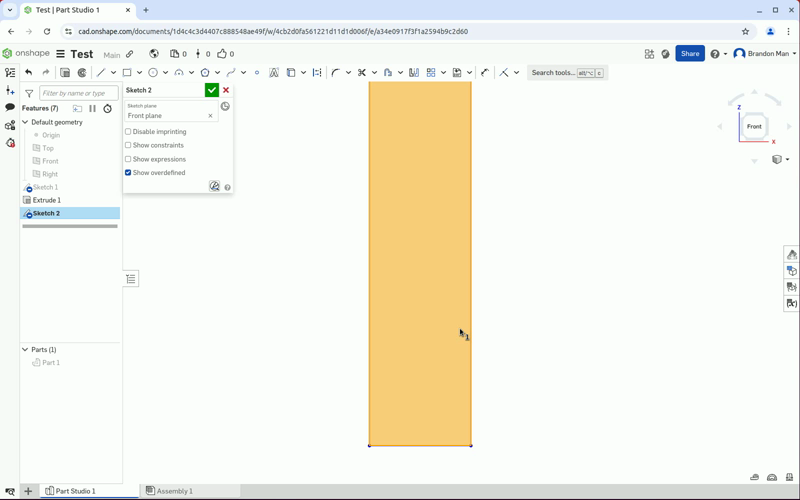
scroll(-6)
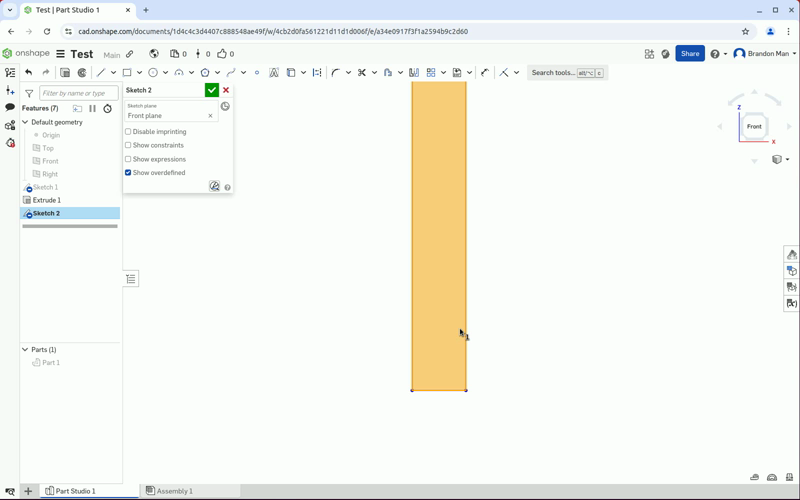
scroll(-6)
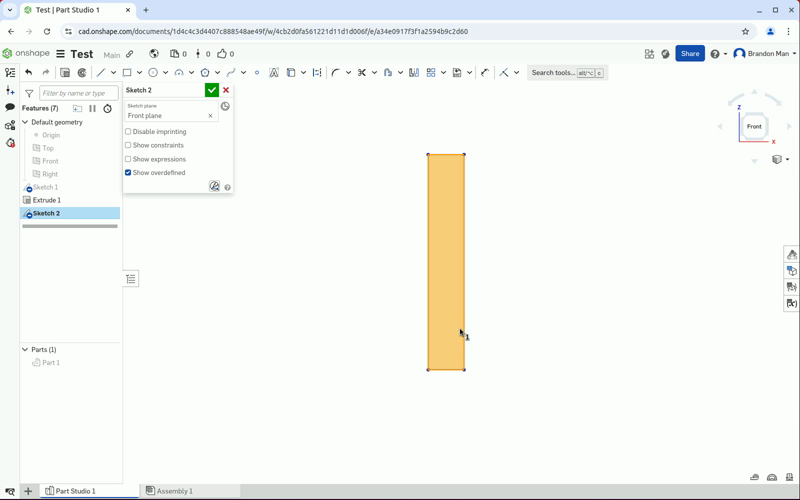
scroll(-6)
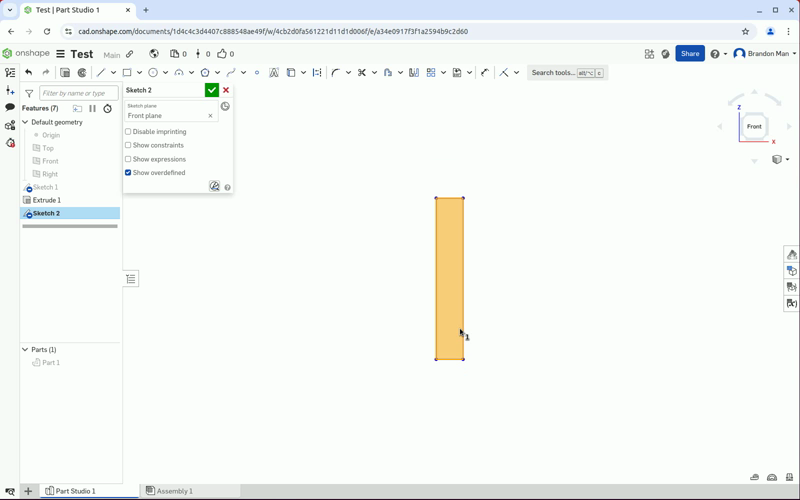
scroll(-6)
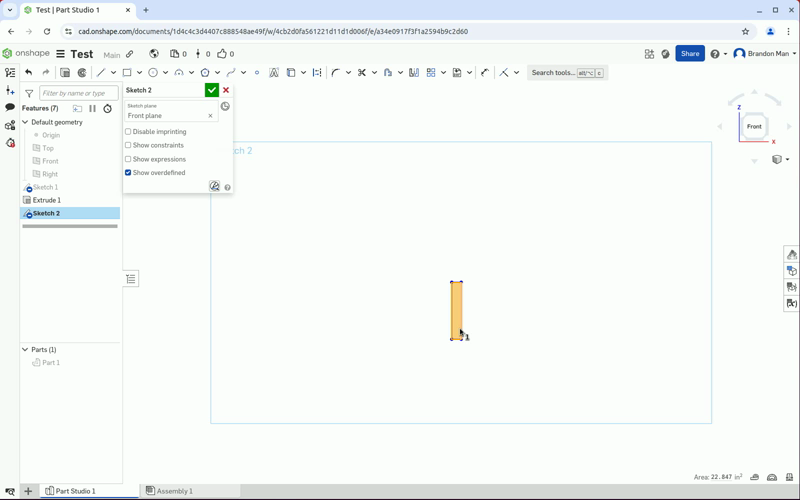
mouse_move(73, 352)
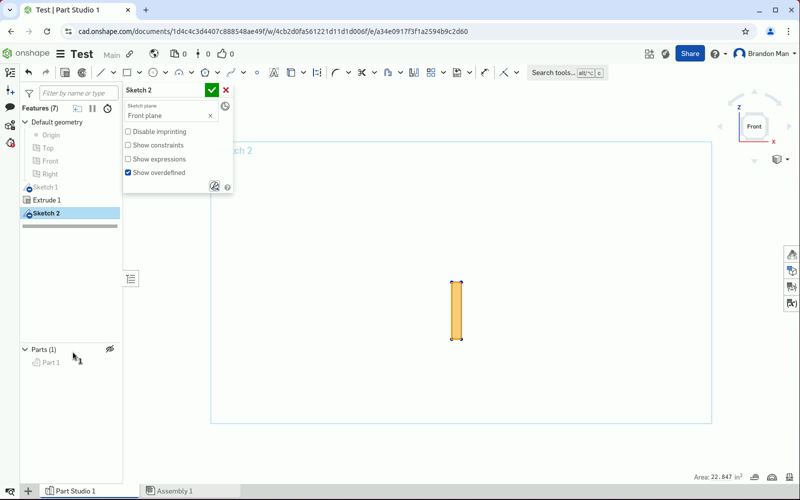
key(shift+y)
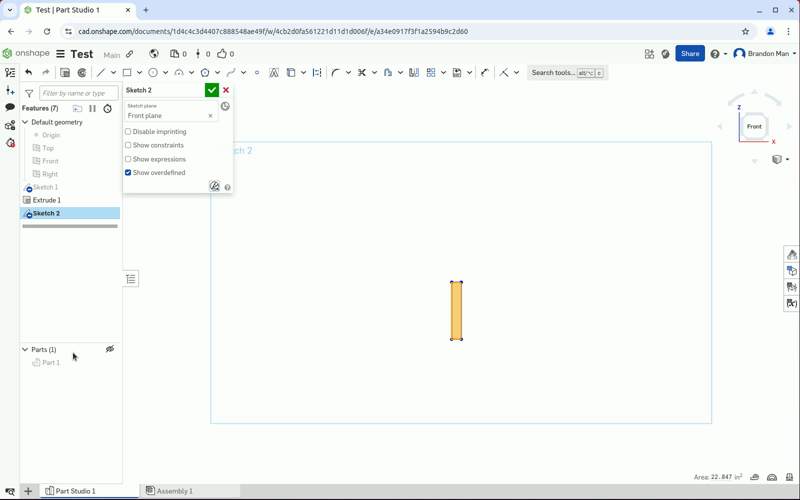
key(shift+e)
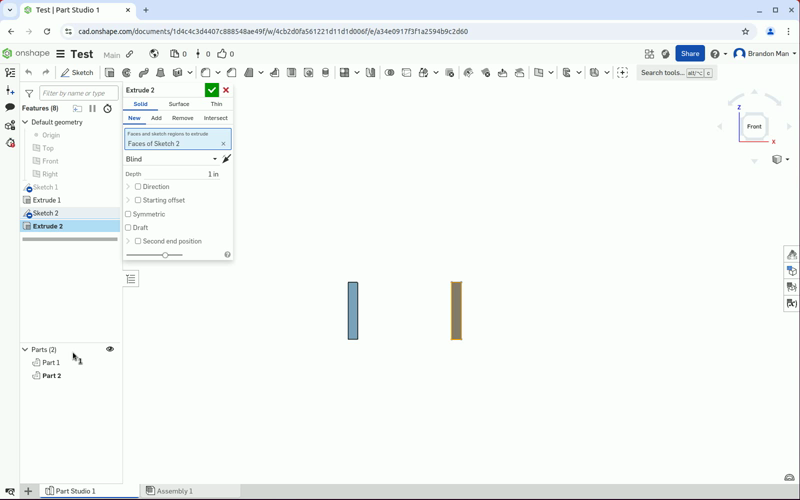
mouse_move(143, 106)
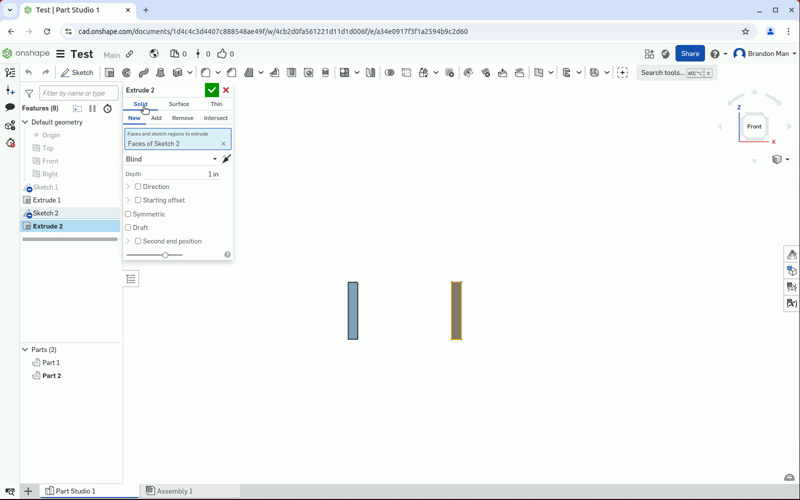
click(143, 106)
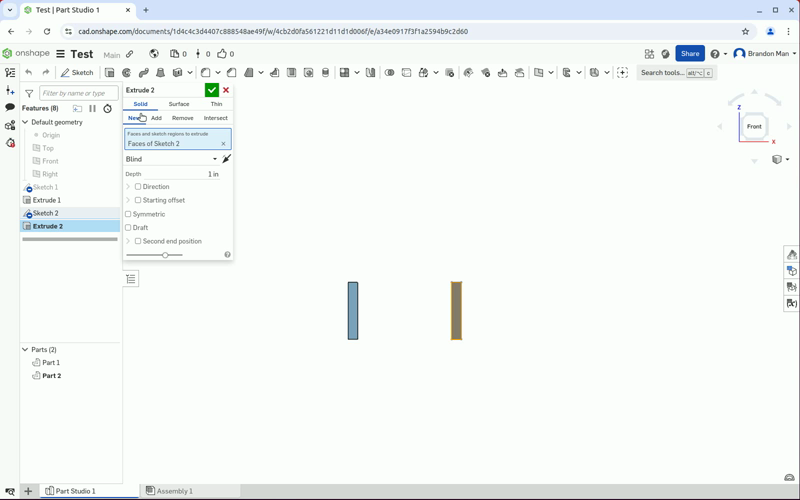
mouse_move(137, 120)
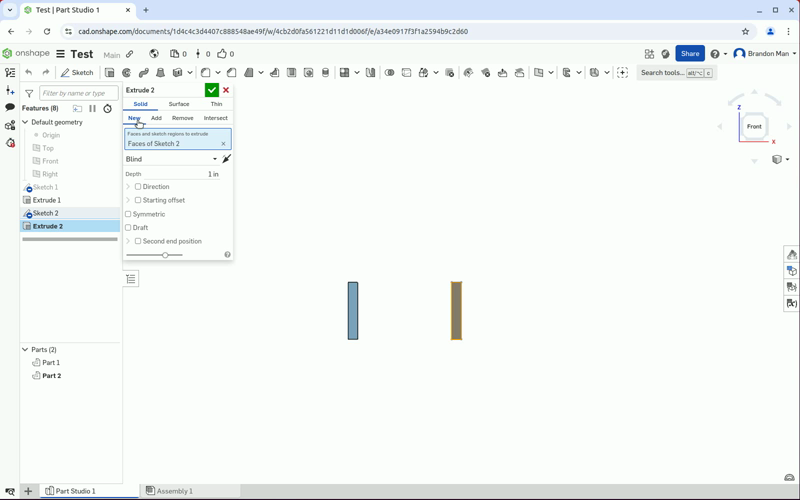
click(137, 120)
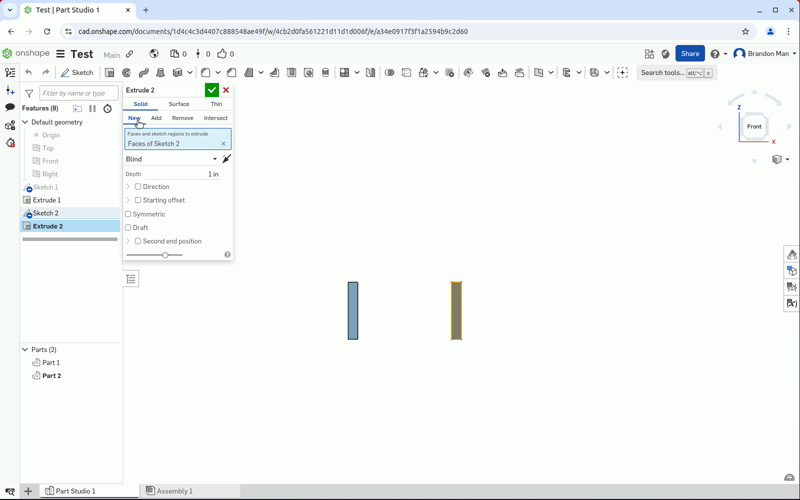
key(tab, 4)
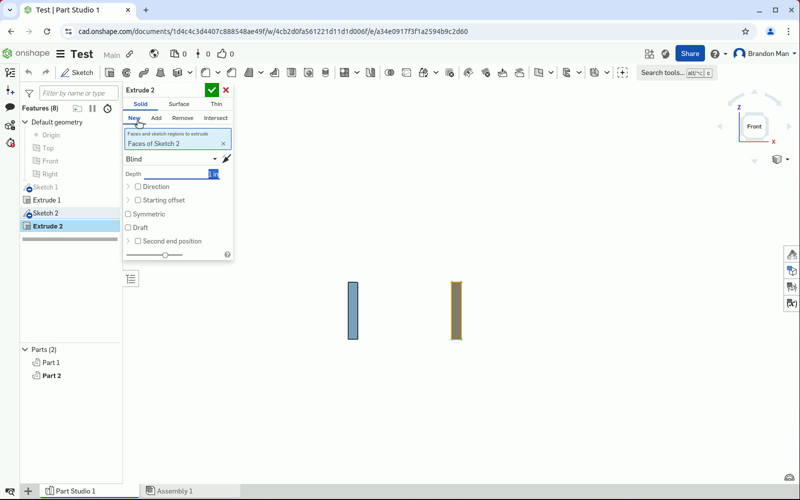
text(9.628)
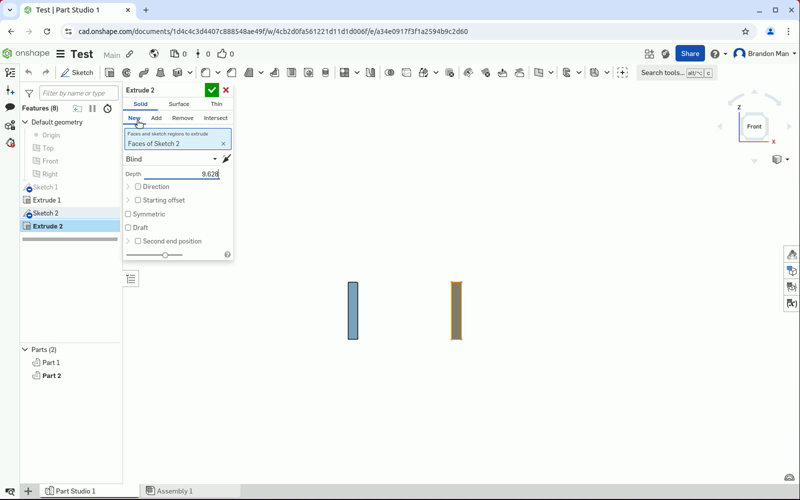
key(enter)
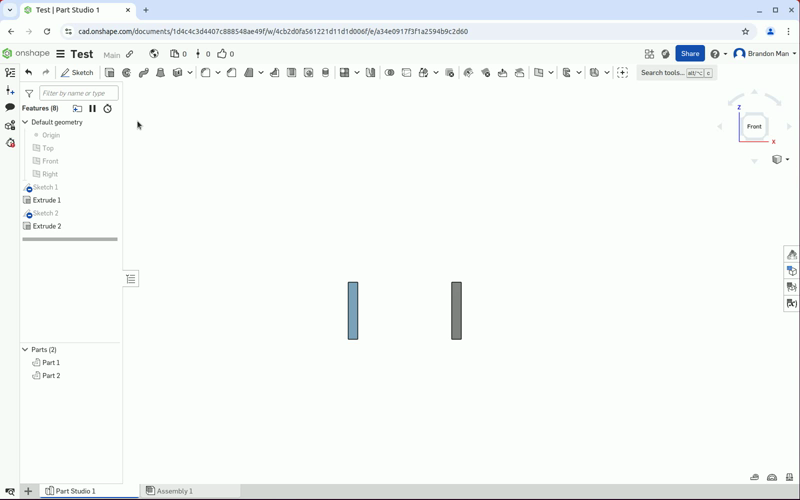
key(shift+h)
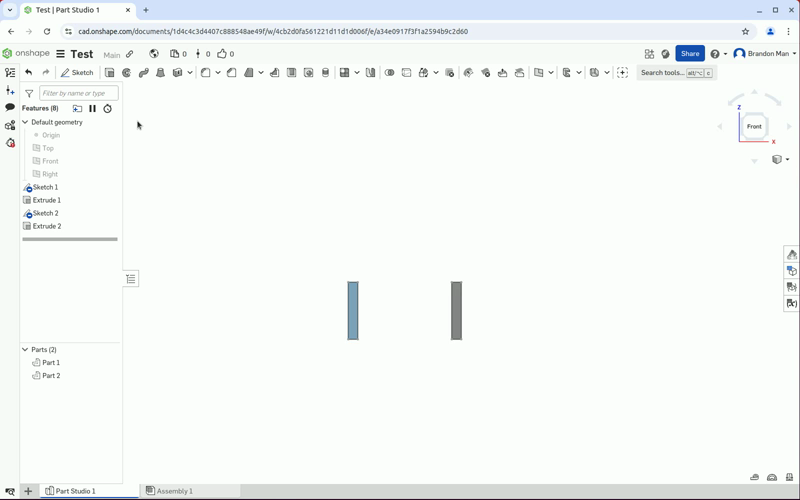
key(shift+h)
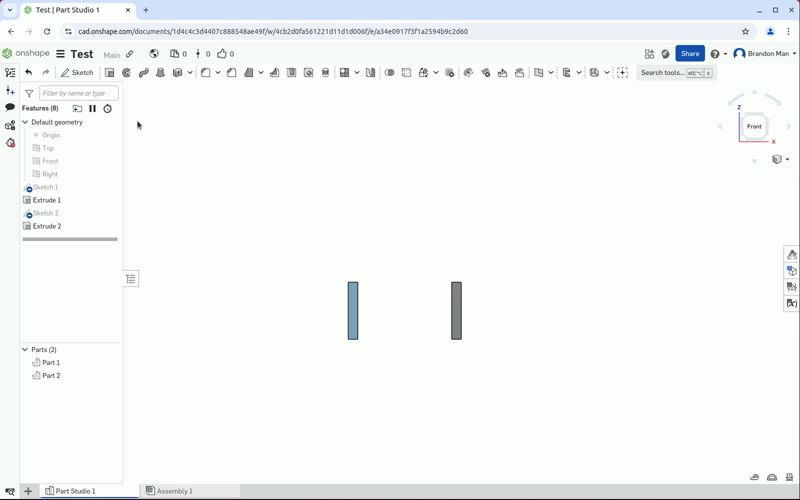
mouse_move(73, 189)
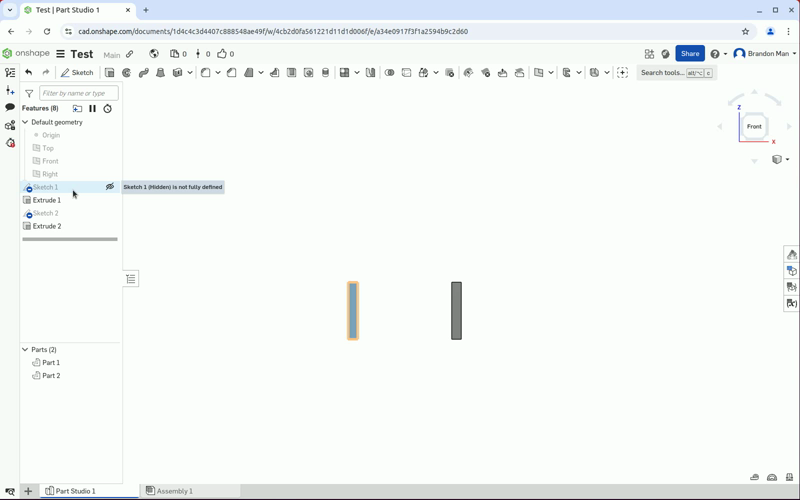
click(73, 189)
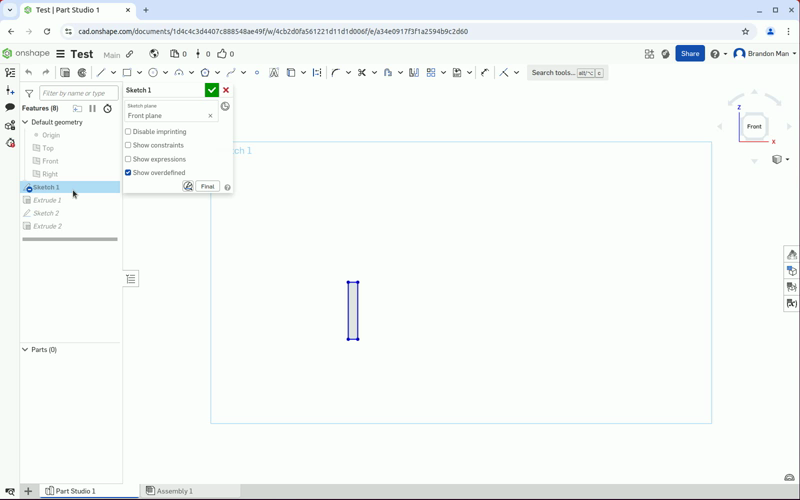
mouse_move(229, 92)
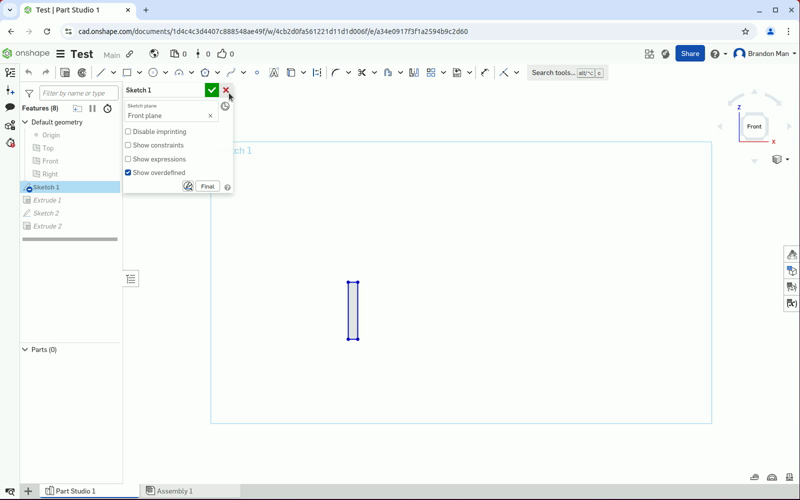
click(229, 92)
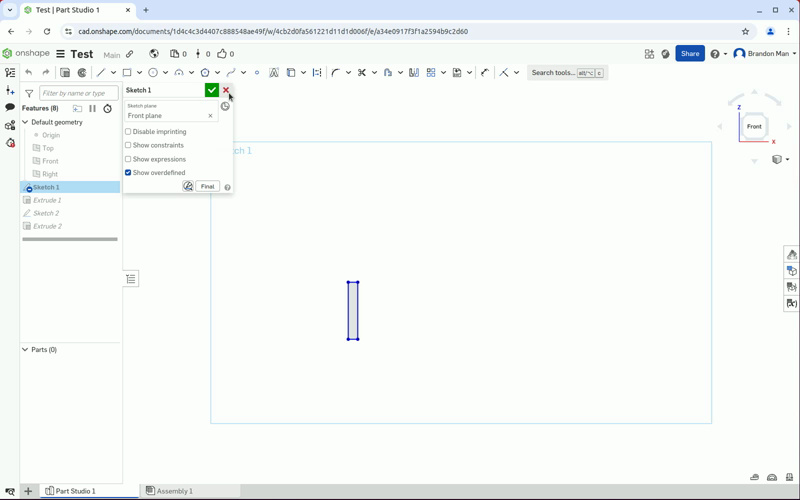
key(shift+s)
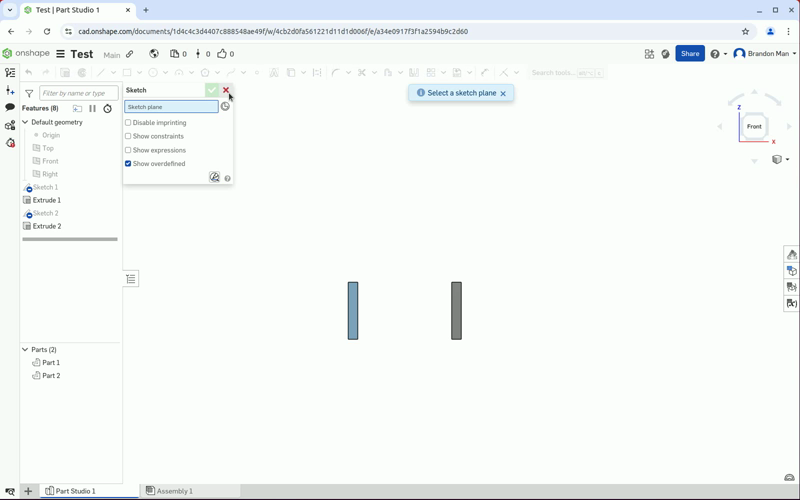
mouse_move(73, 163)
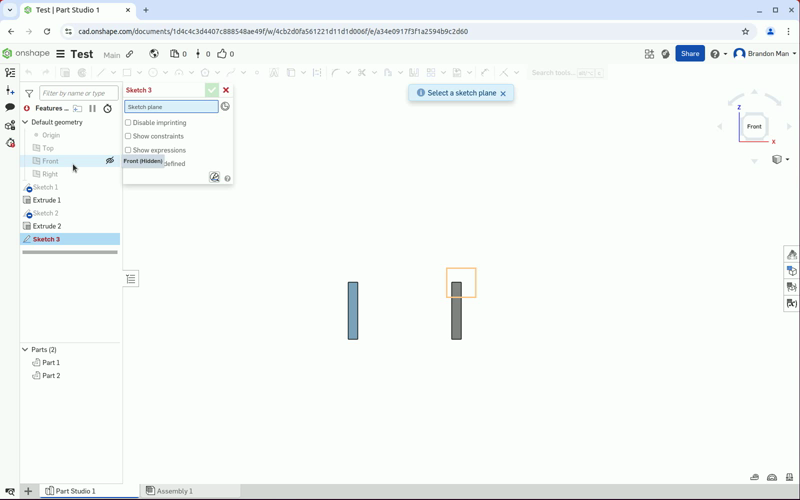
click(73, 163)
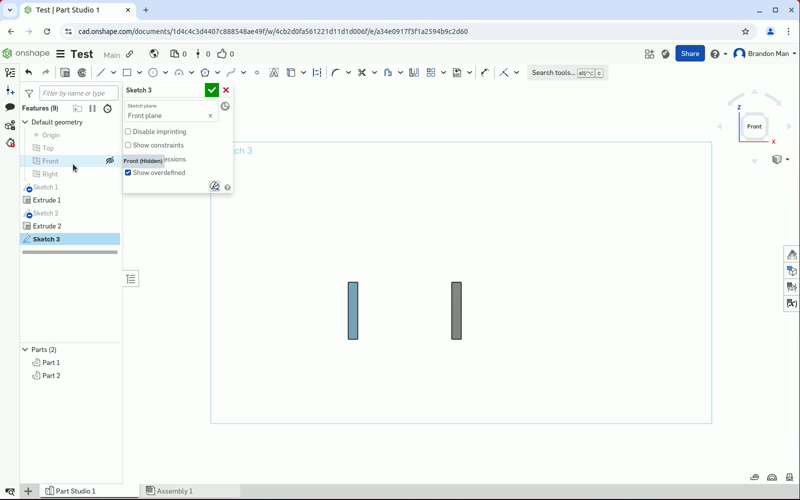
mouse_move(73, 352)
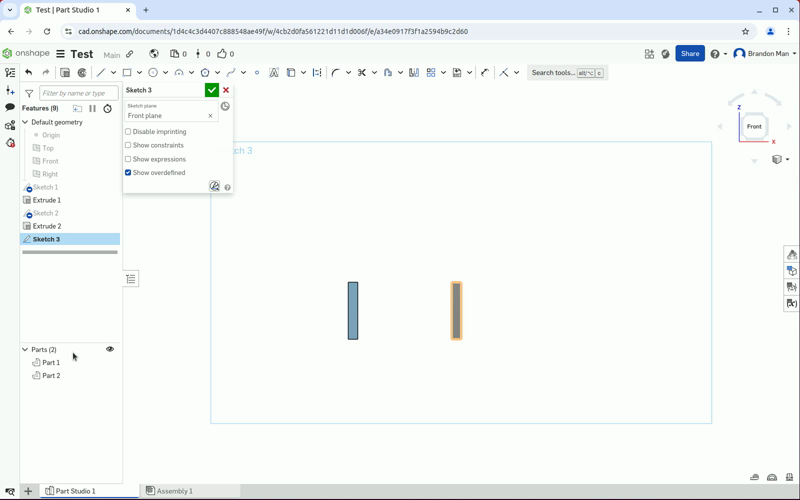
key(y)
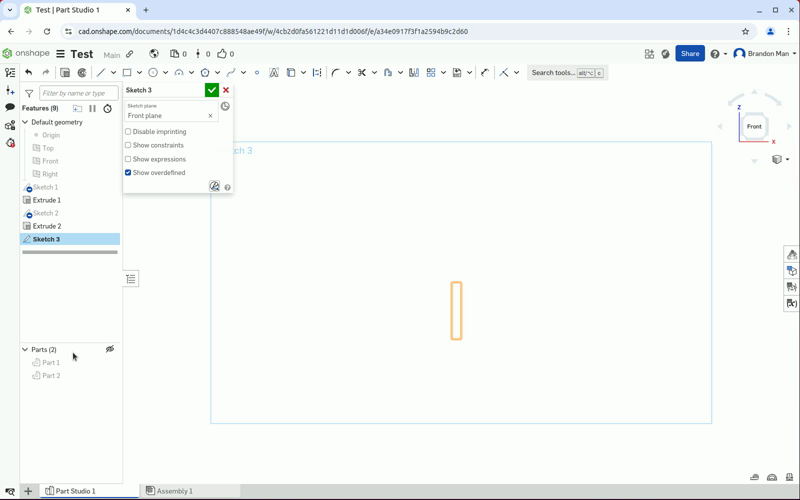
key(l)
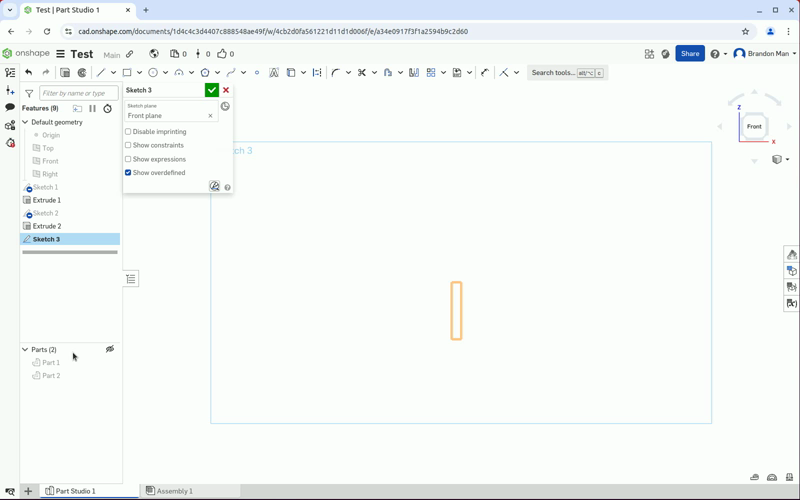
key_down(shift)
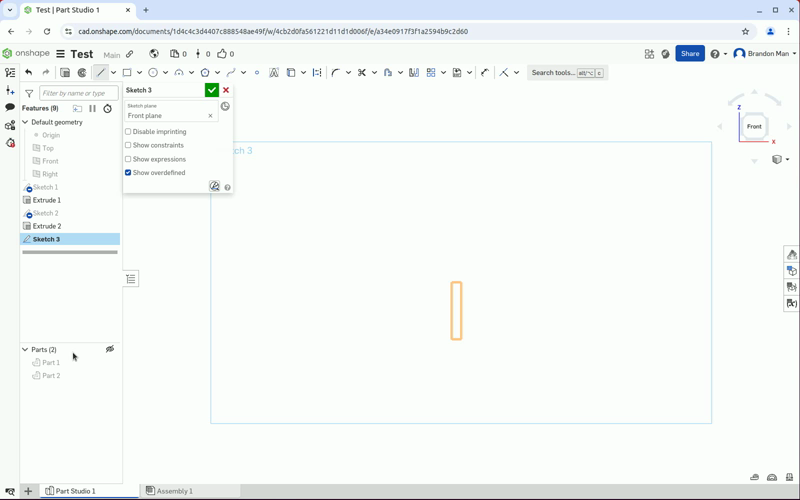
mouse_move(348, 282)
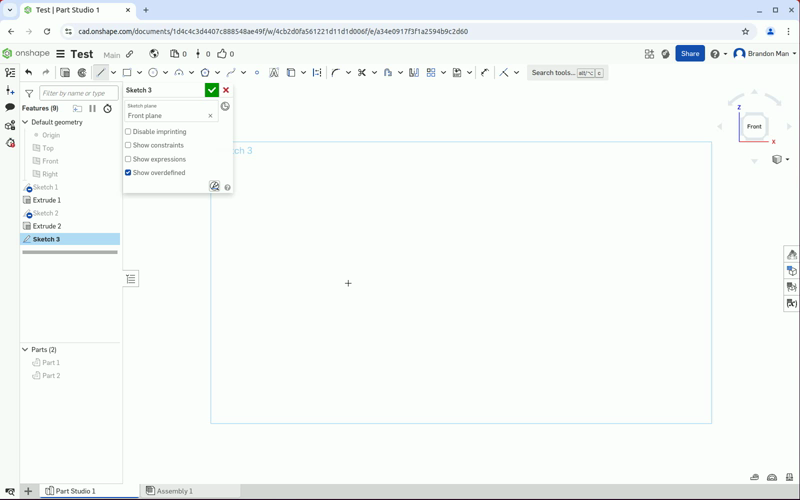
click(348, 282)
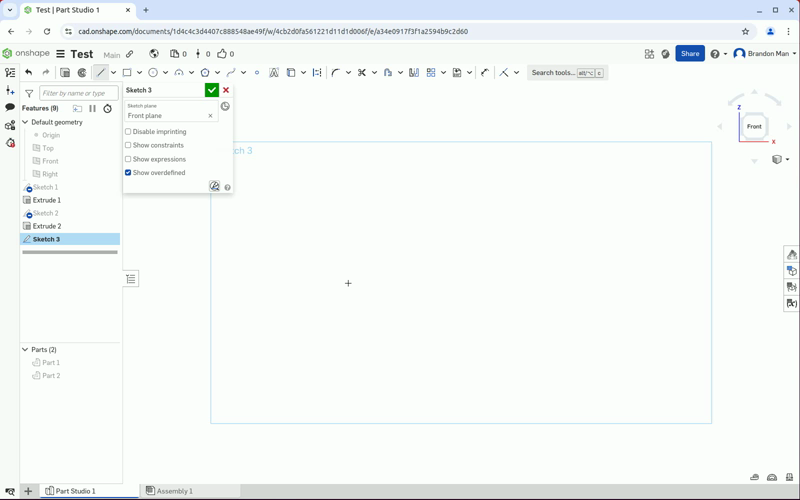
key_up(shift)
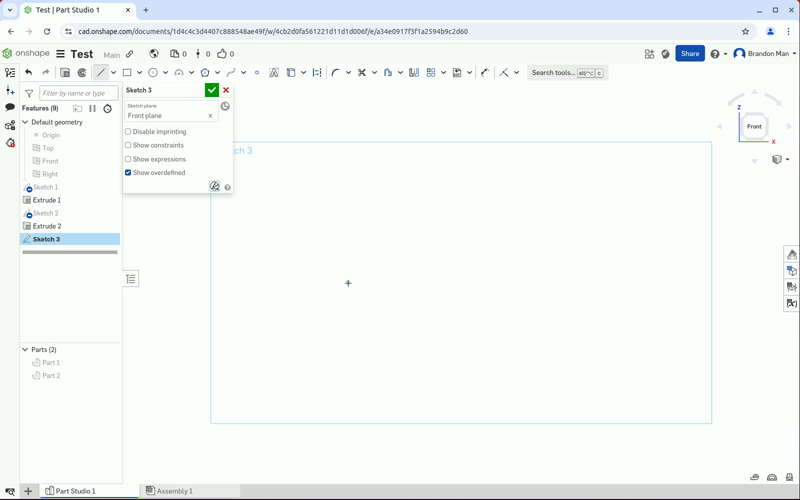
key_down(shift)
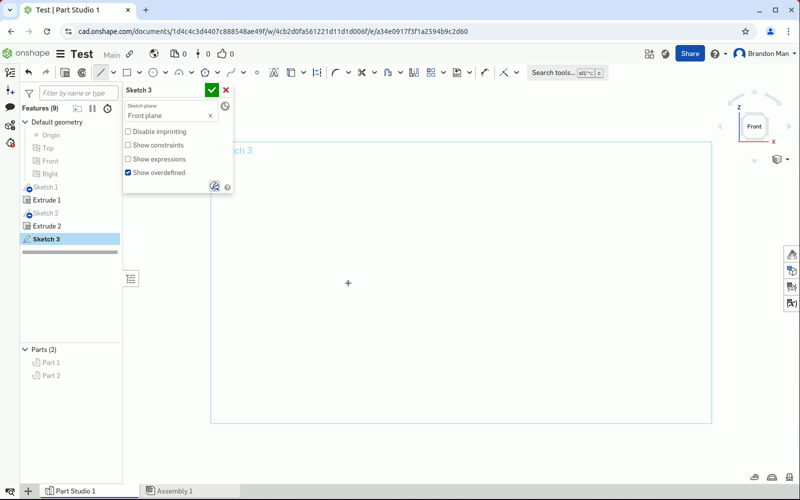
mouse_move(378, 282)
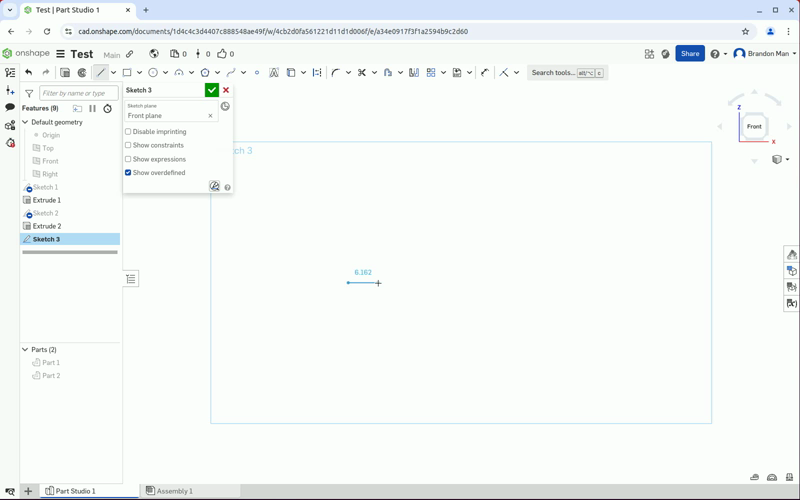
mouse_move(357, 282)
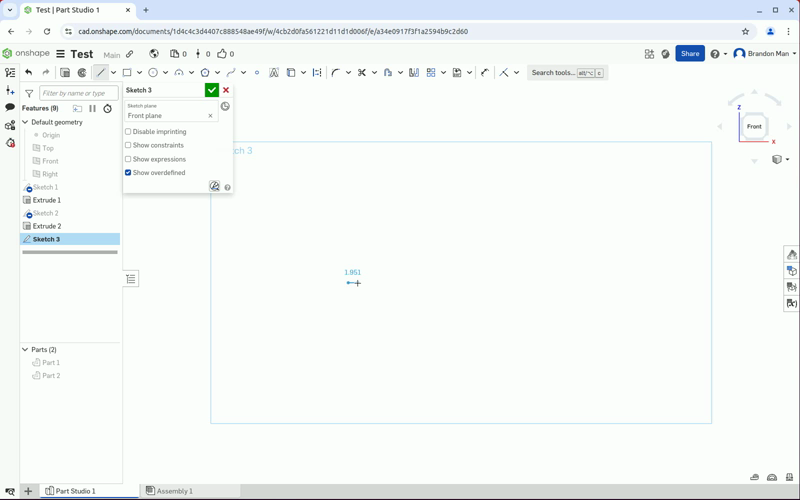
click(357, 282)
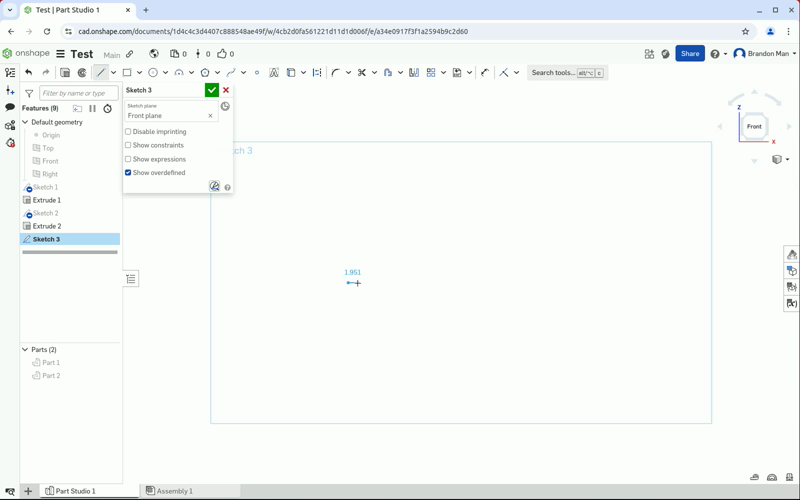
key_up(shift)
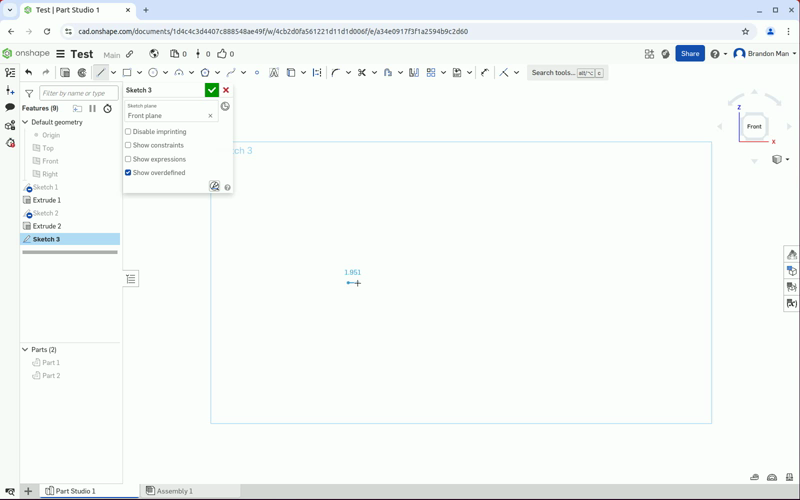
key_down(shift)
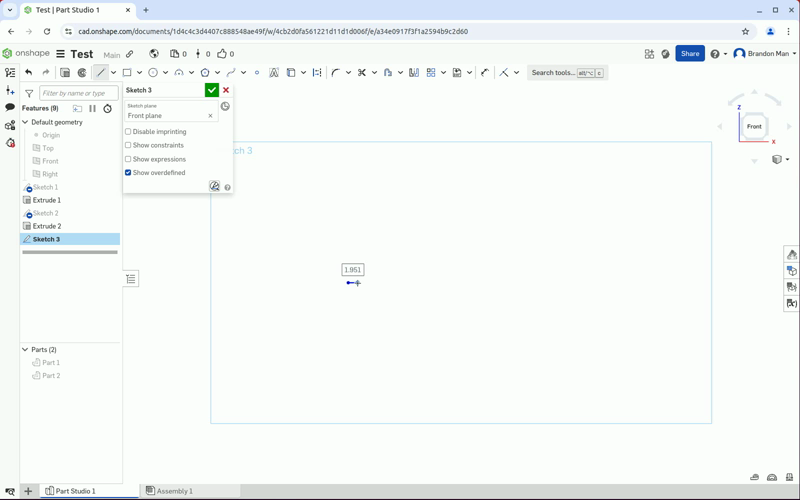
mouse_move(451, 282)
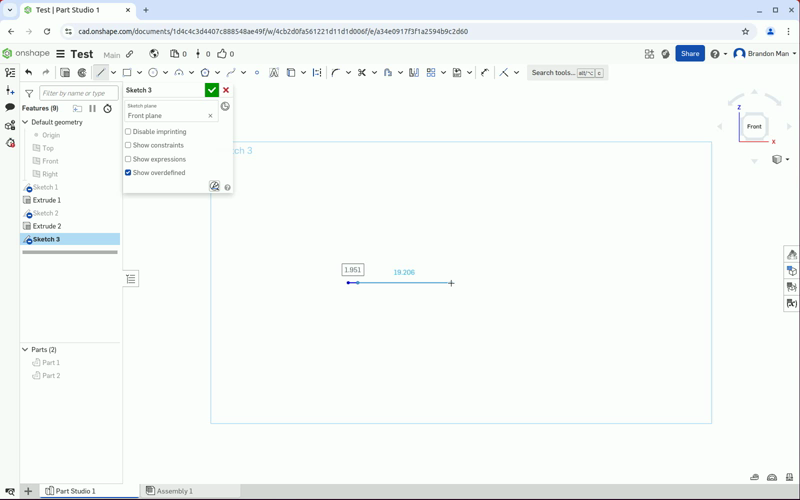
click(451, 282)
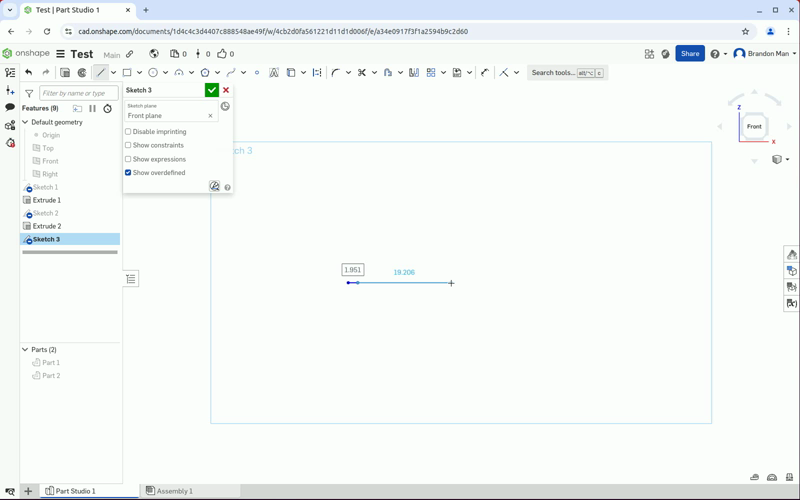
key_up(shift)
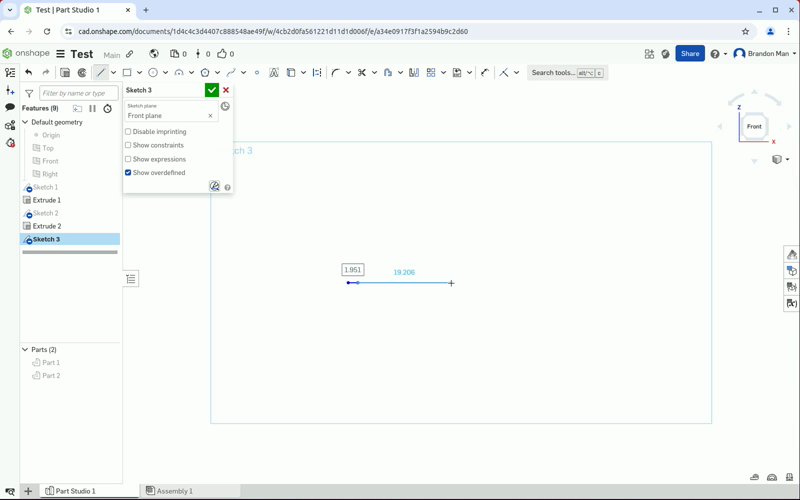
key_down(shift)
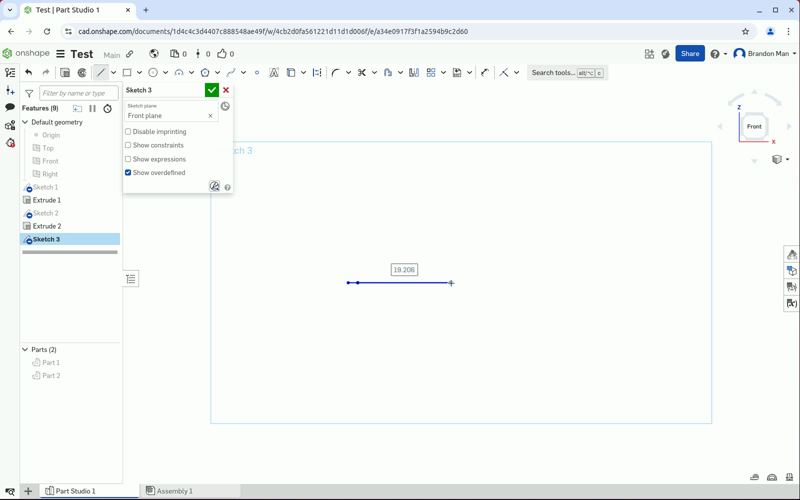
mouse_move(481, 282)
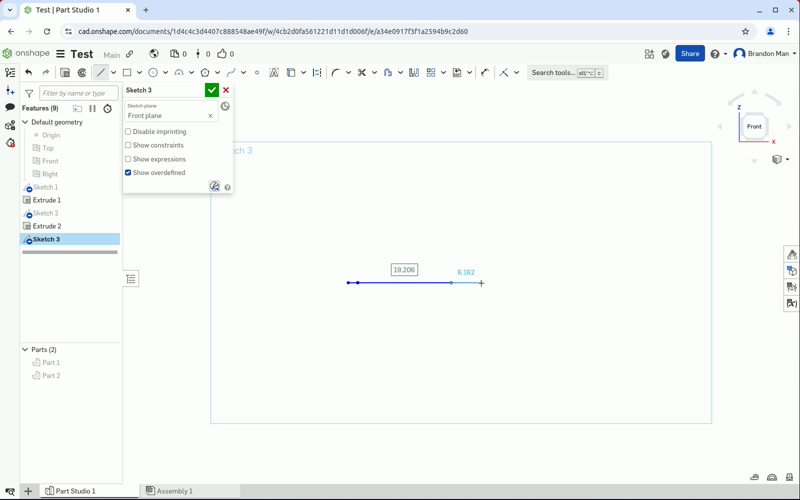
mouse_move(460, 282)
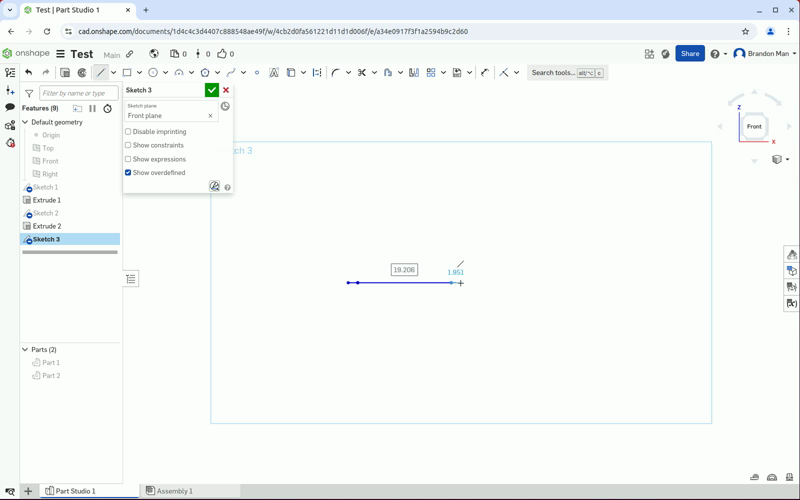
click(460, 282)
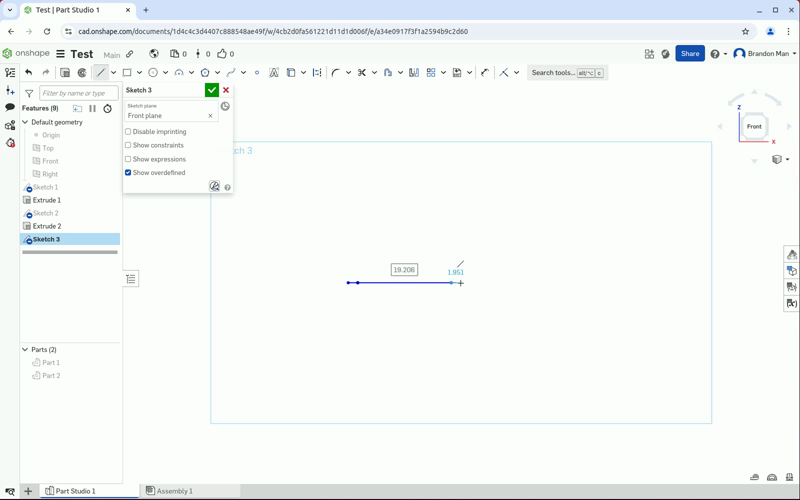
key_up(shift)
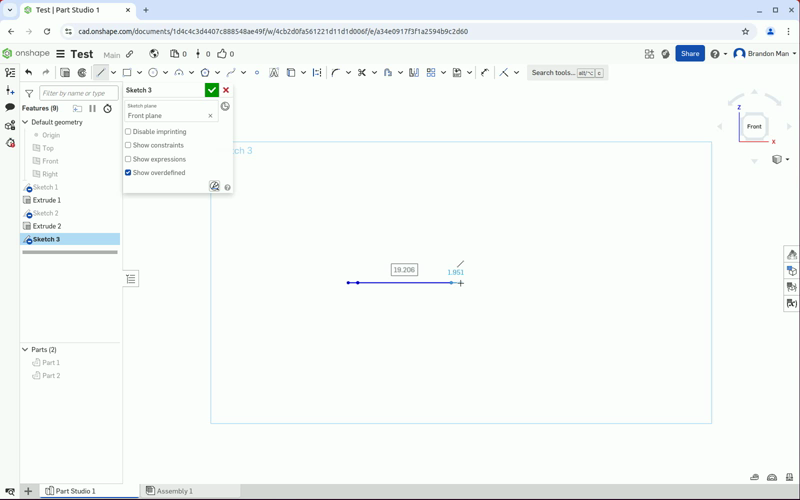
key_down(shift)
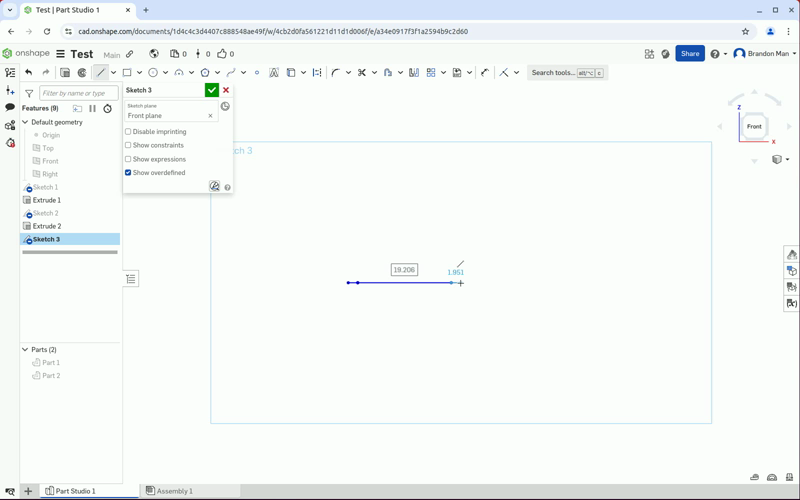
mouse_move(490, 282)
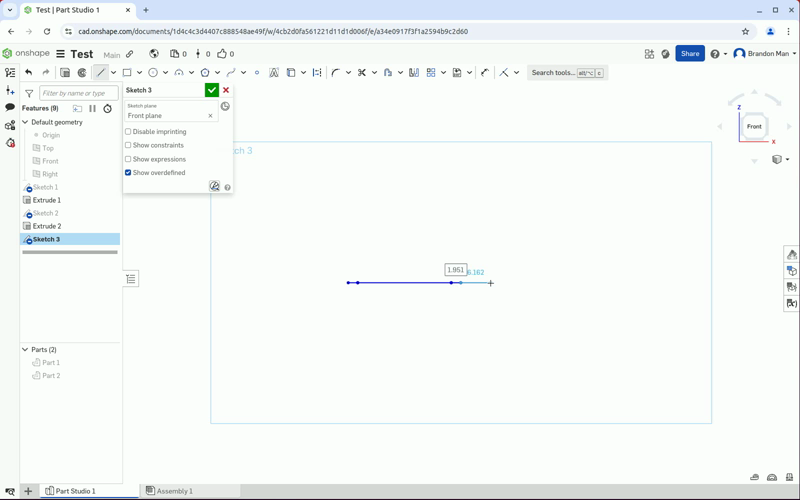
mouse_move(460, 273)
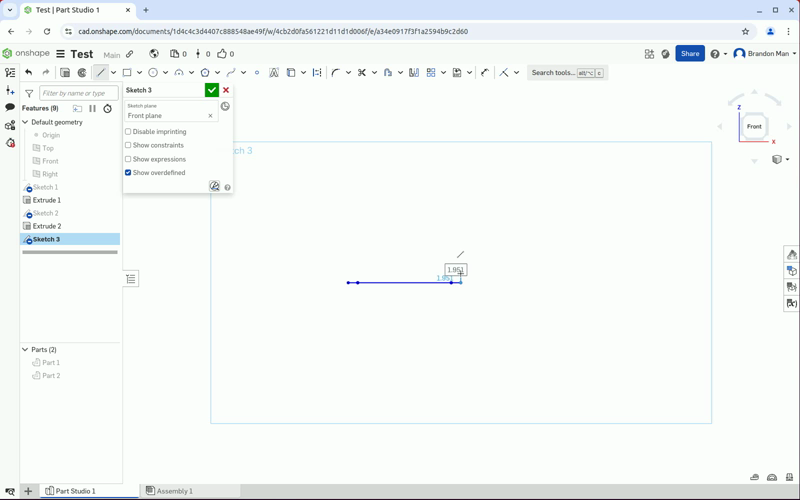
click(460, 273)
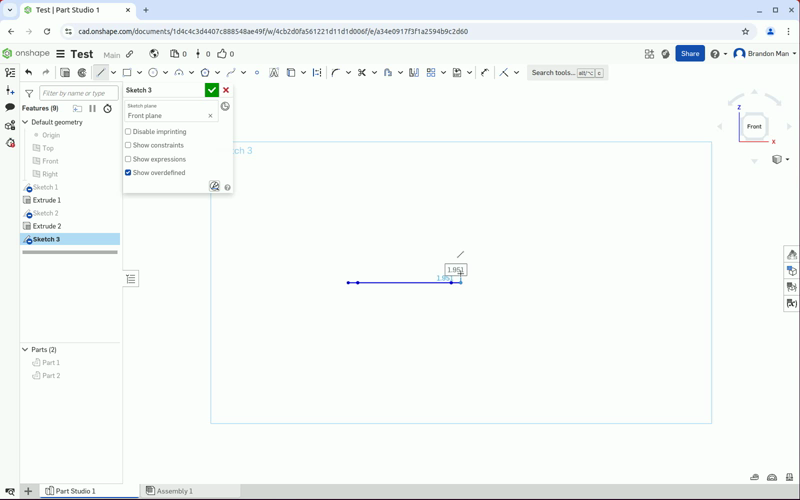
key_up(shift)
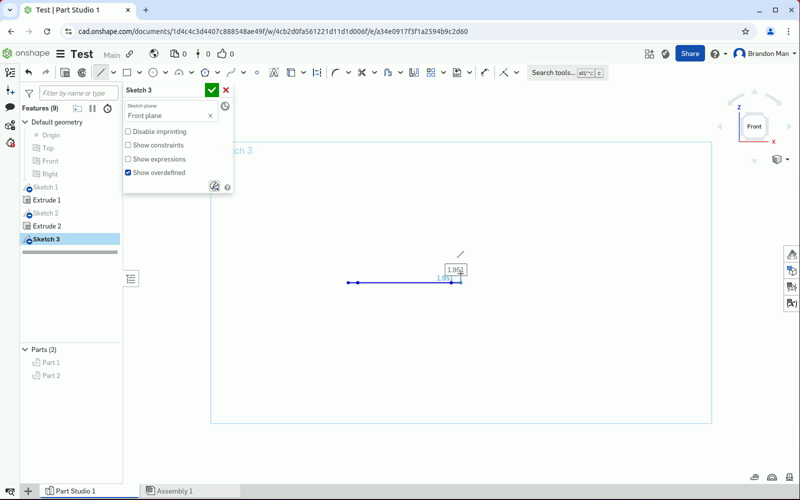
key_down(shift)
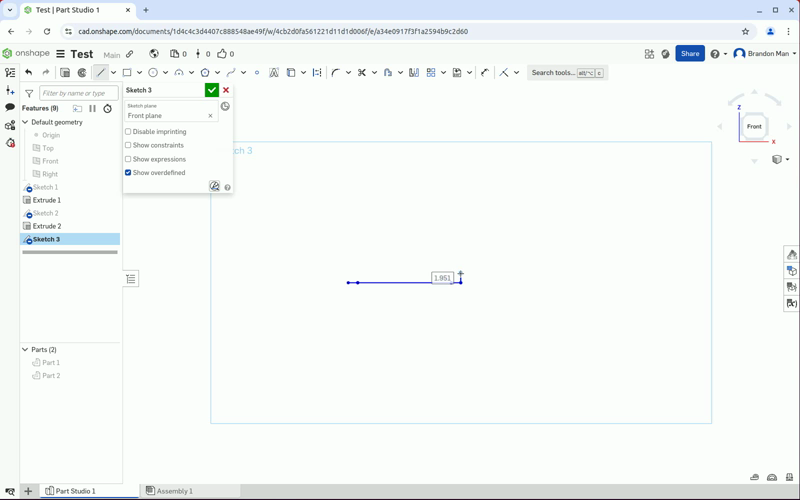
mouse_move(348, 273)
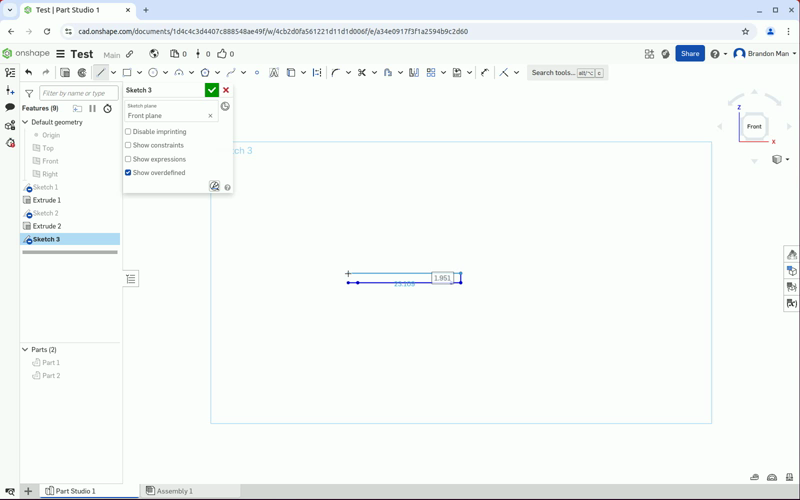
click(348, 273)
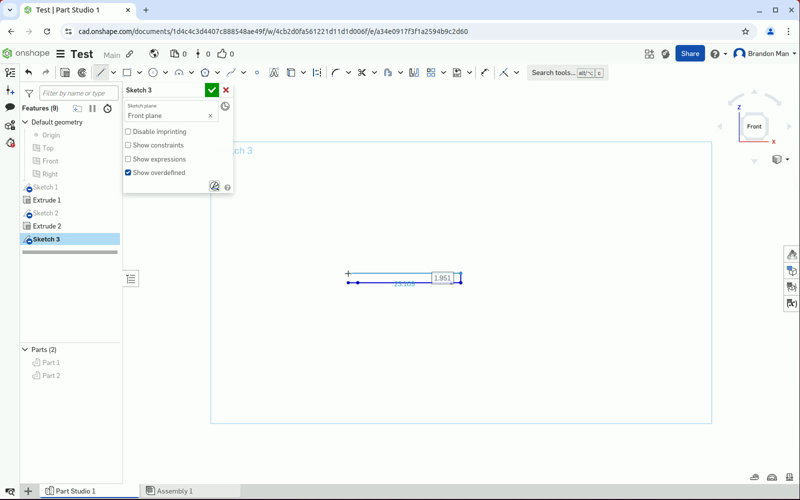
key_up(shift)
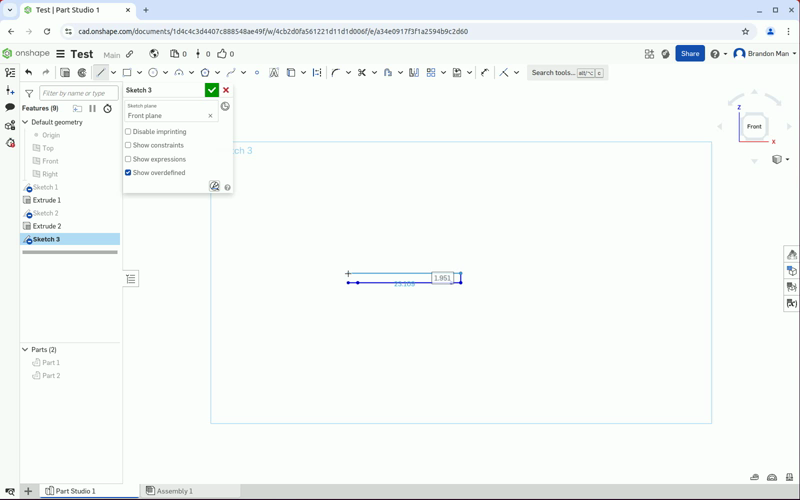
mouse_move(378, 273)
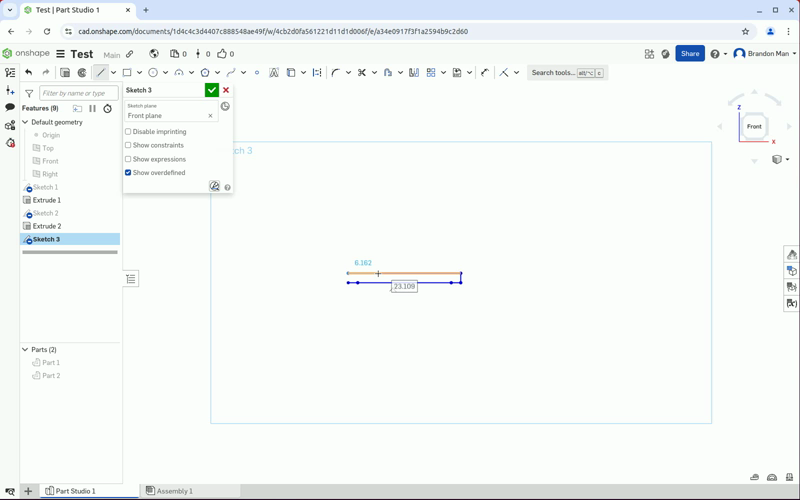
key_down(shift)
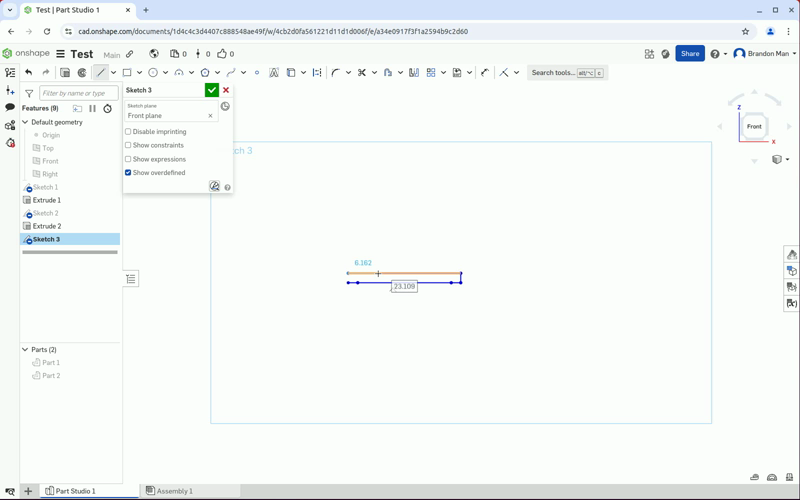
mouse_move(348, 282)
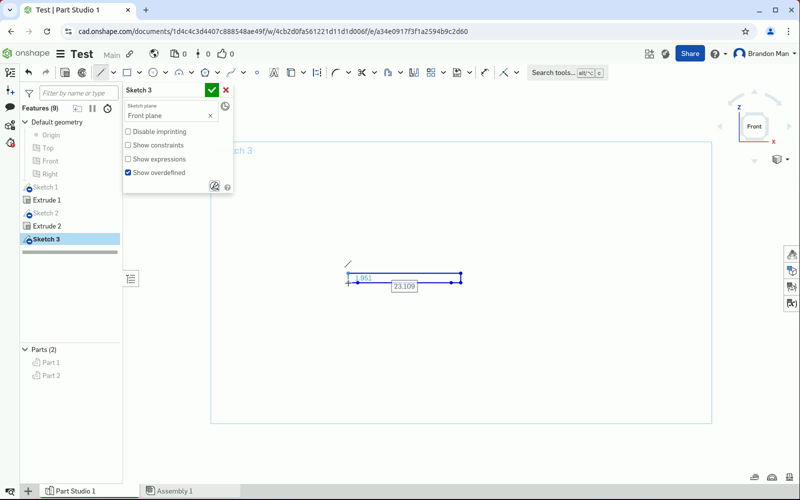
key_up(shift)
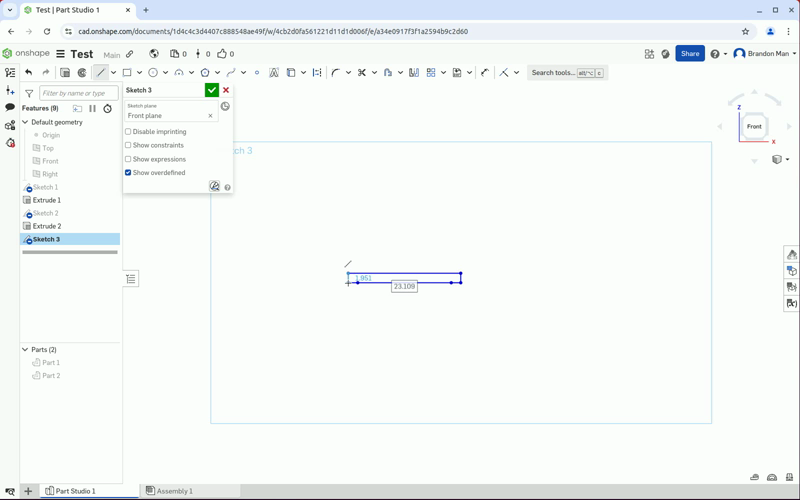
click(348, 282)
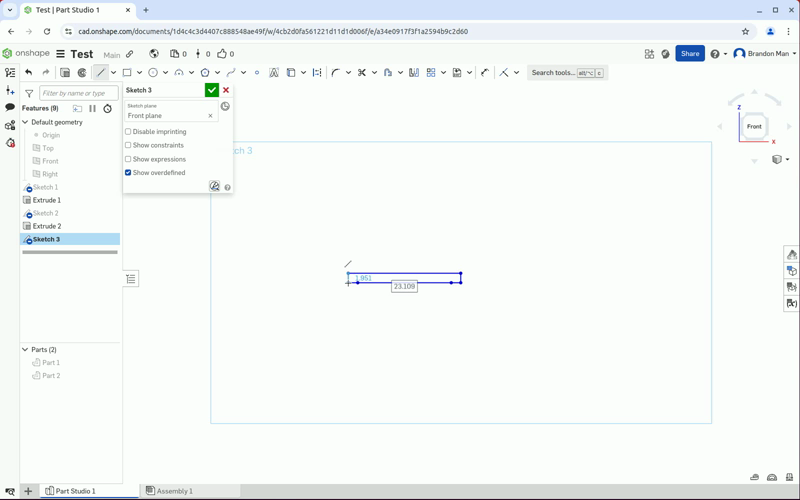
key(esc)
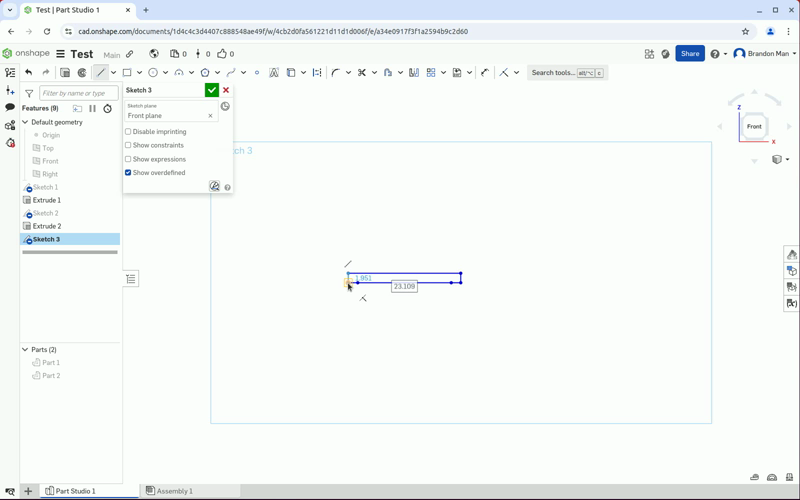
mouse_move(397, 276)
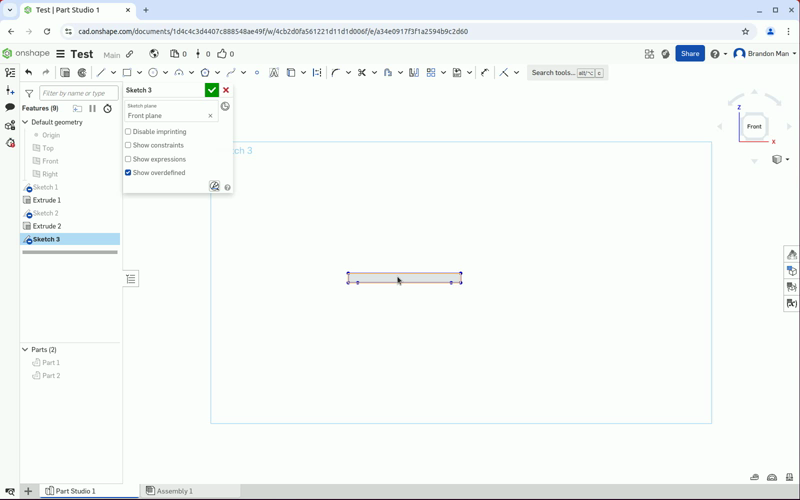
scroll(6)
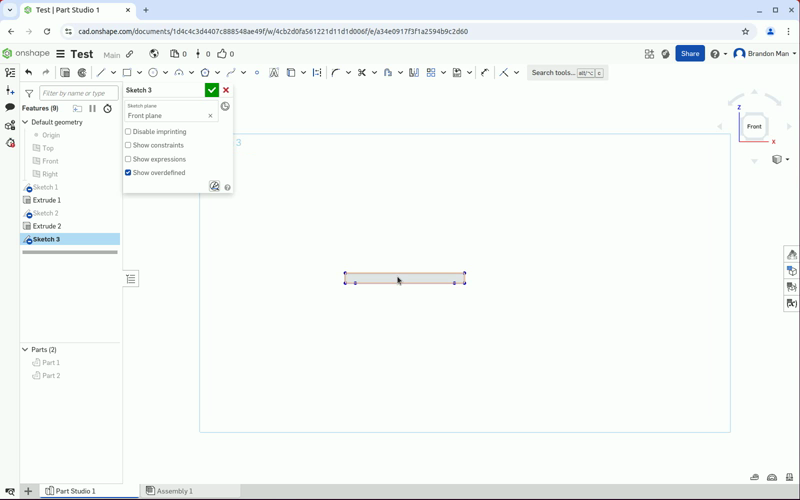
scroll(6)
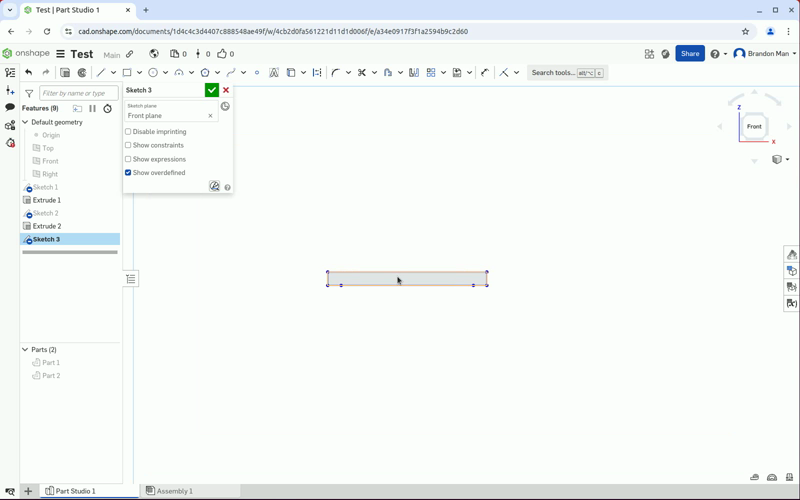
scroll(6)
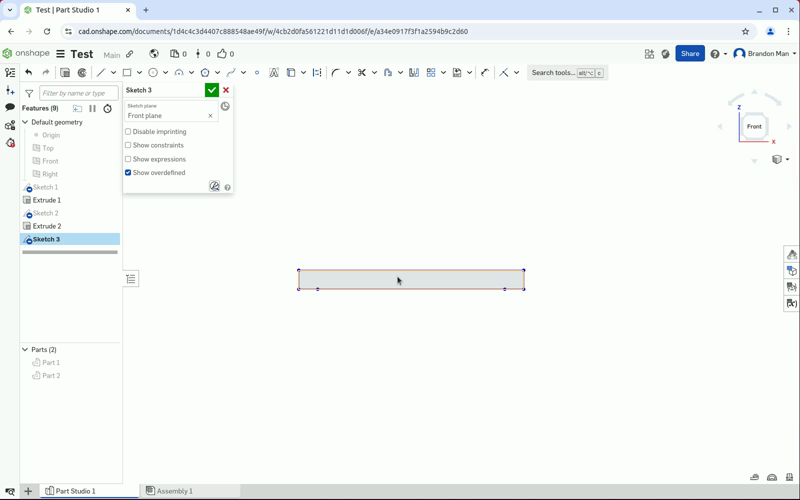
scroll(6)
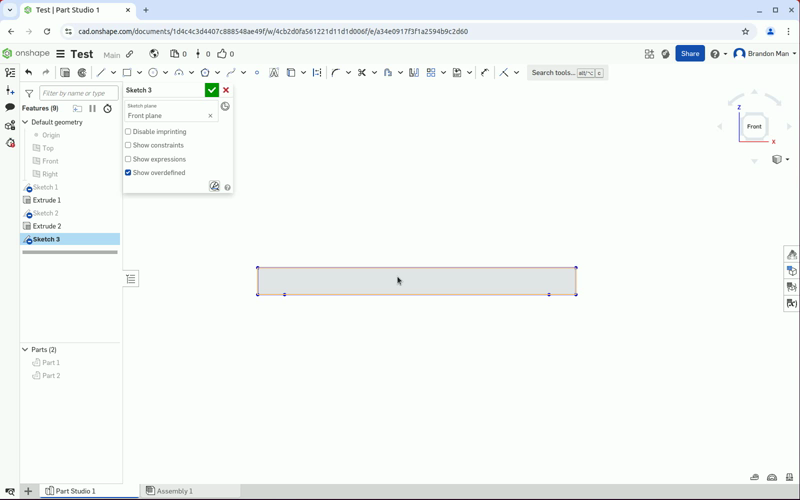
scroll(6)
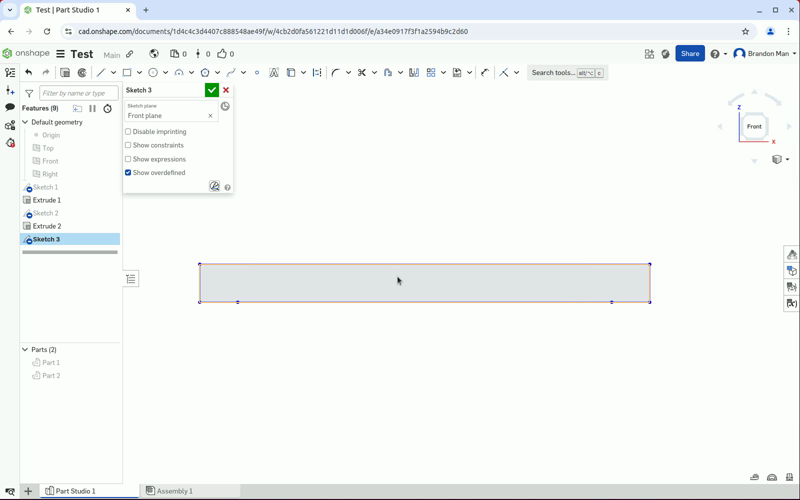
scroll(6)
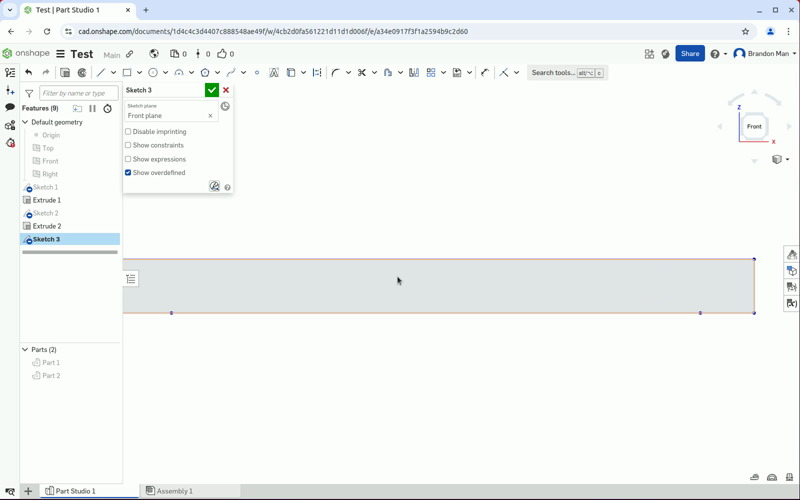
scroll(6)
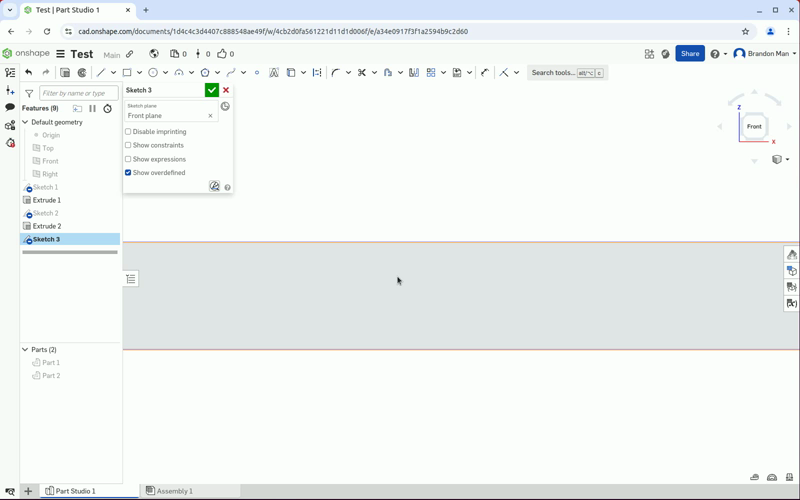
click(397, 276)
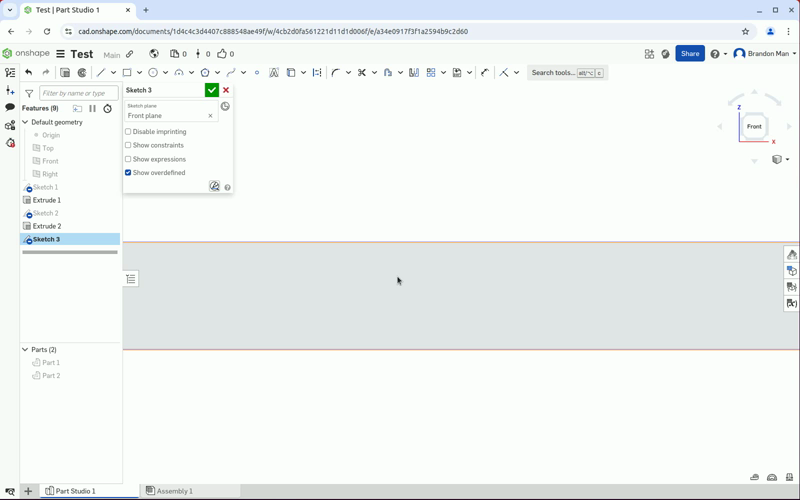
scroll(-6)
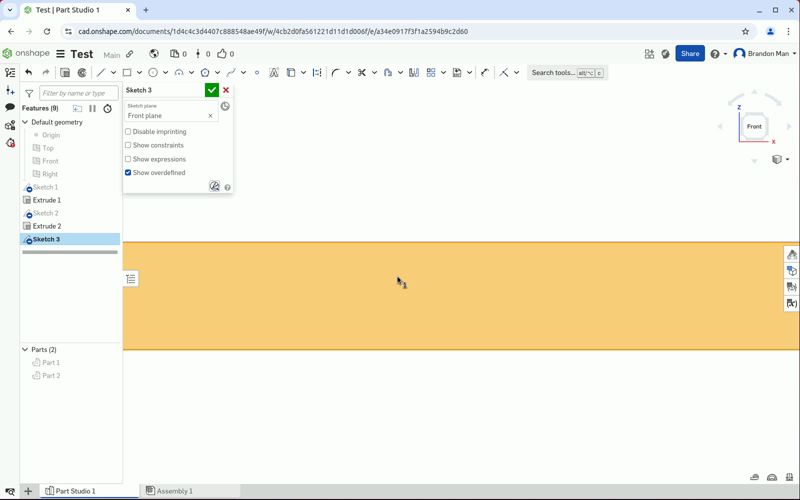
scroll(-6)
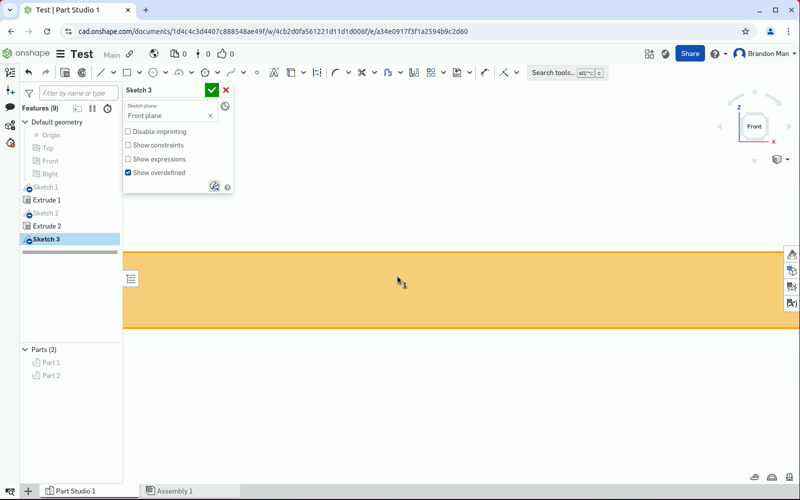
scroll(-6)
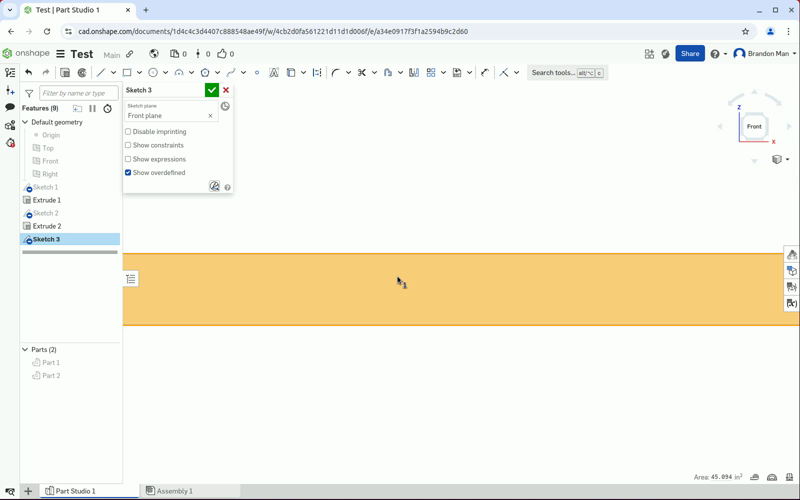
scroll(-6)
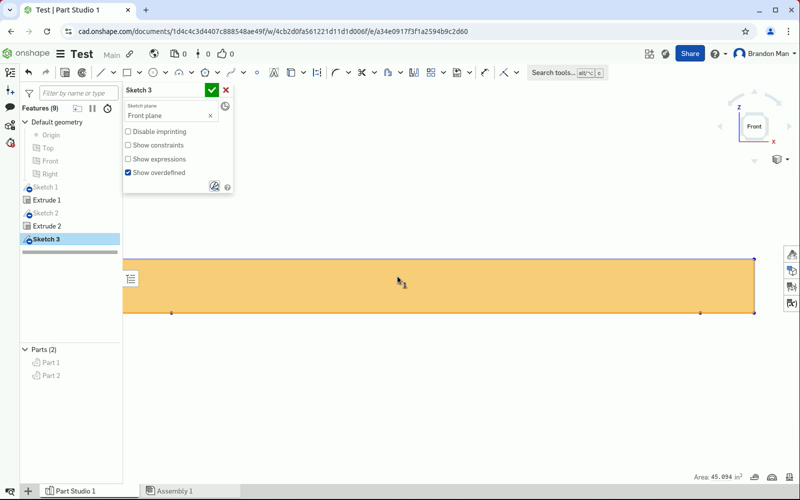
scroll(-6)
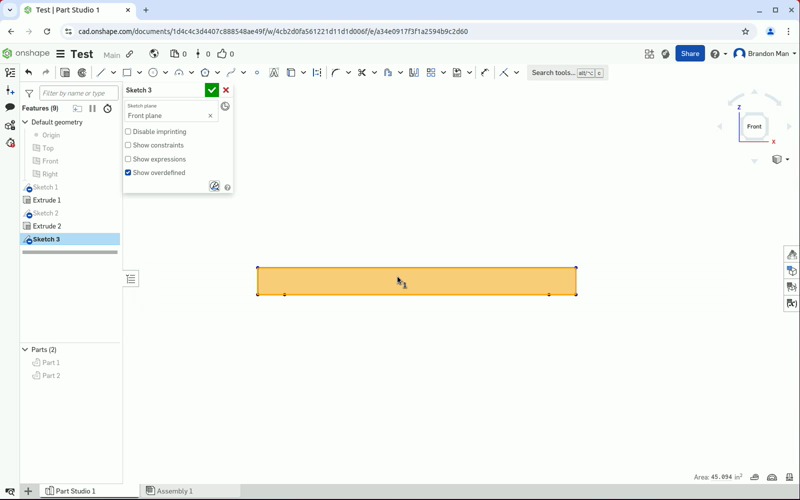
scroll(-6)
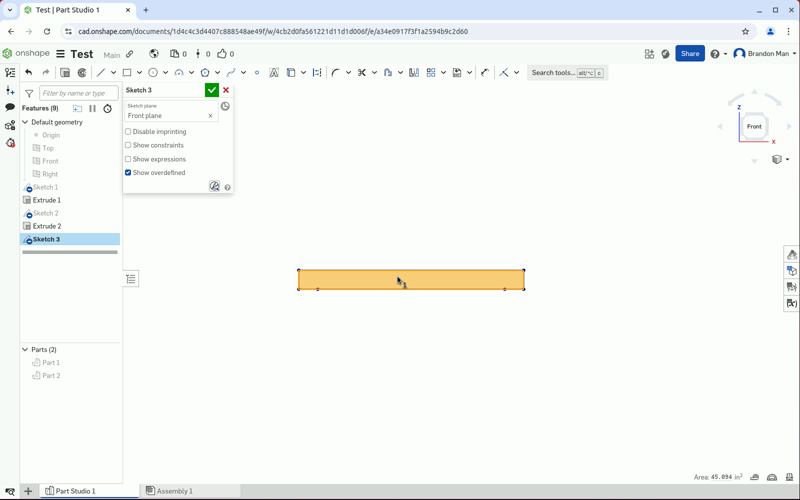
scroll(-6)
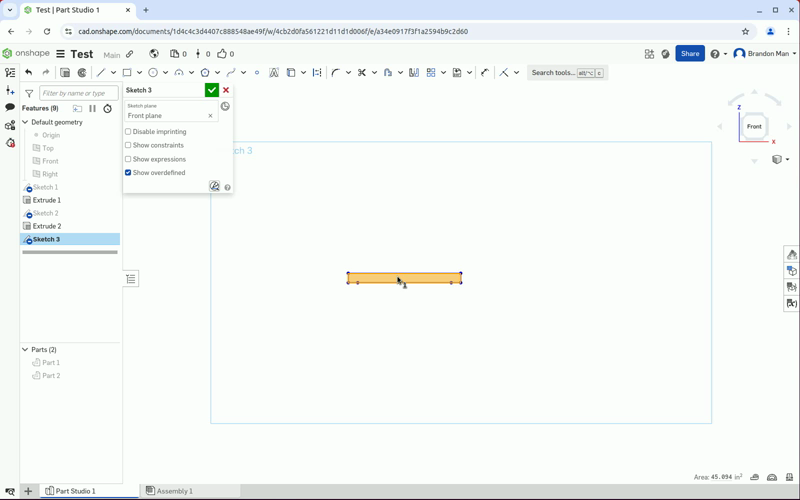
mouse_move(73, 352)
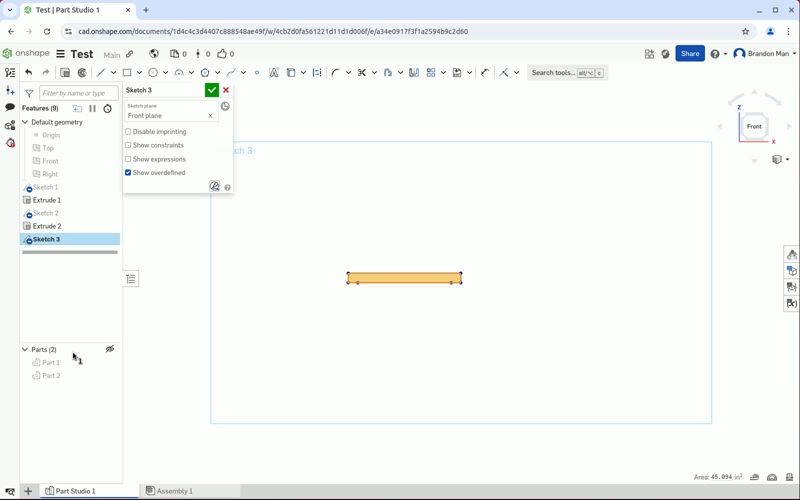
key(shift+y)
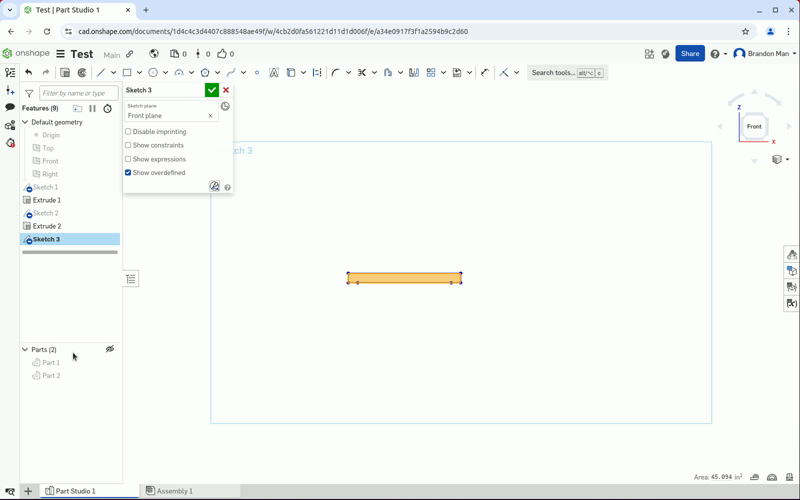
key(shift+e)
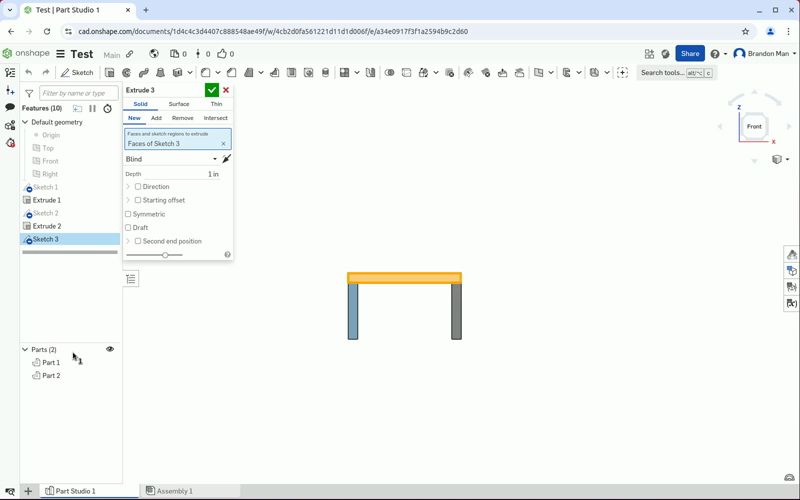
mouse_move(143, 106)
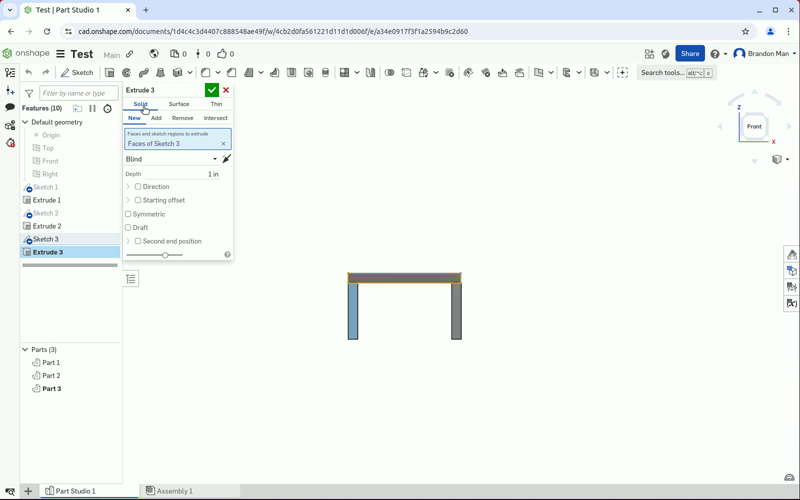
click(143, 106)
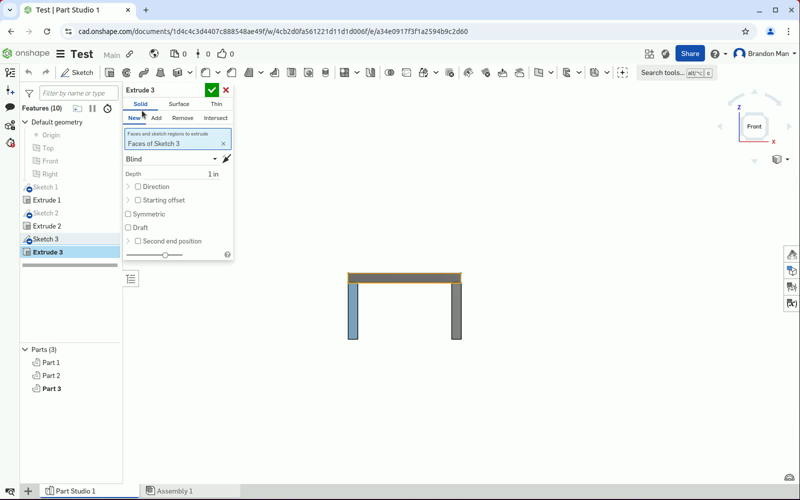
mouse_move(137, 120)
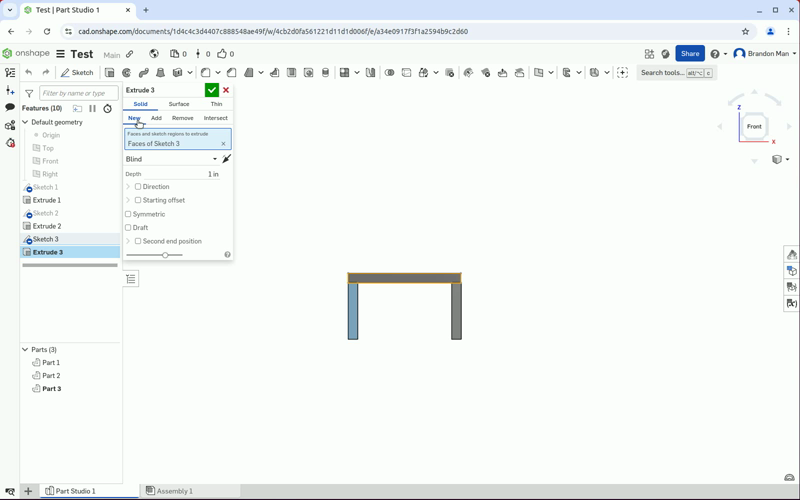
click(137, 120)
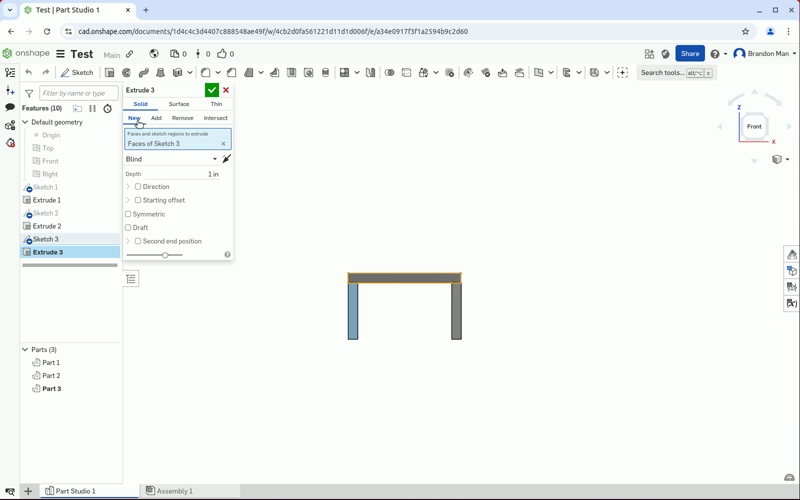
key(tab, 4)
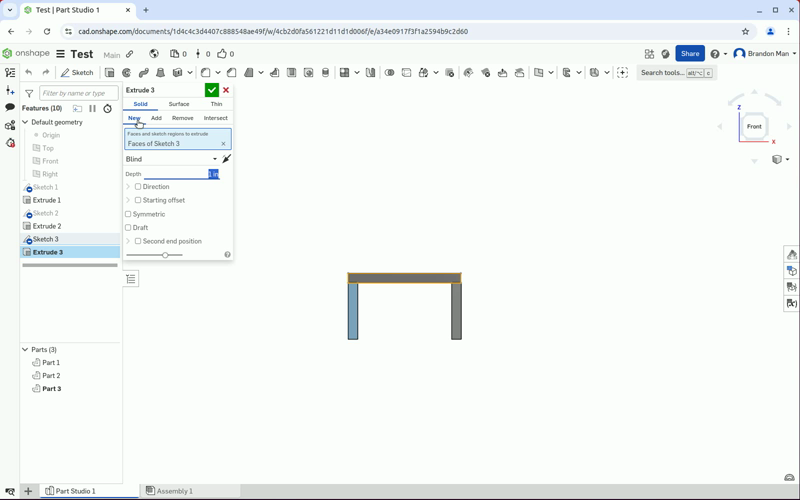
text(9.628)
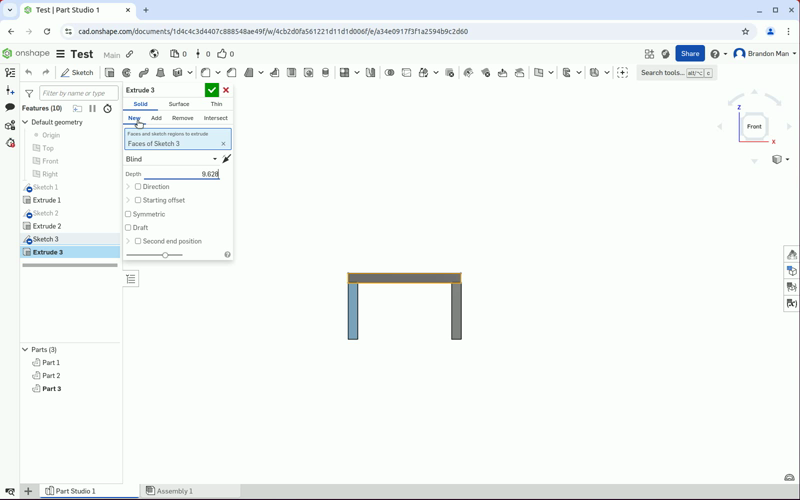
key(enter)
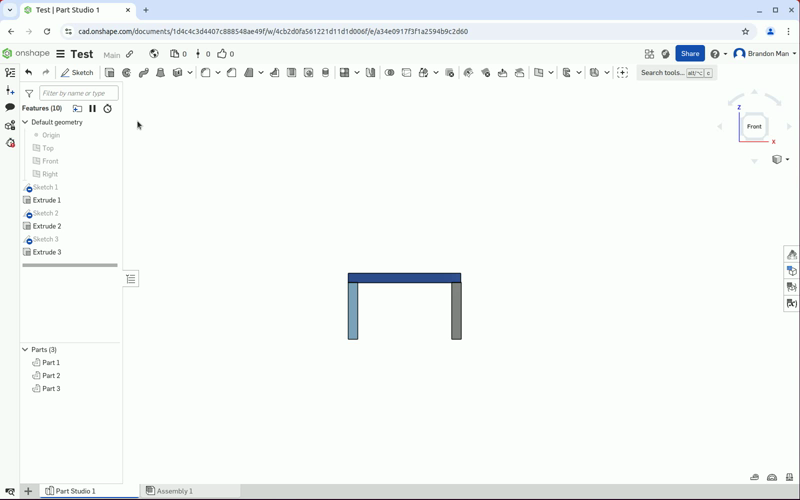
key(shift+h)
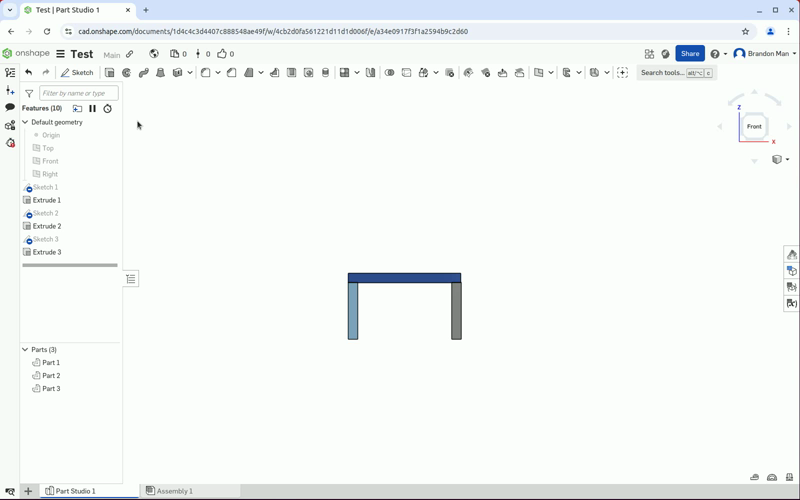
key(shift+h)
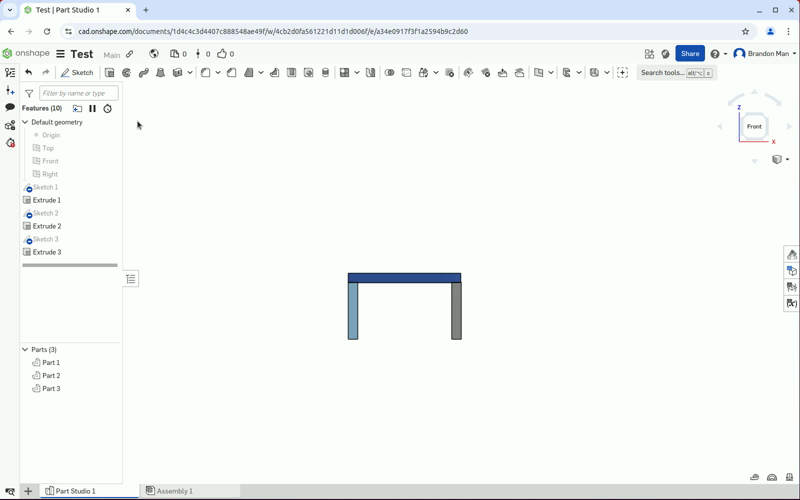
mouse_move(73, 189)
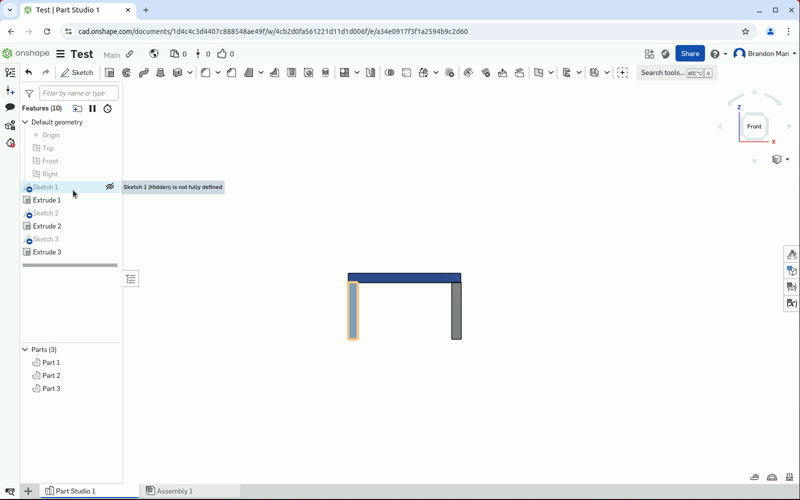
click(73, 189)
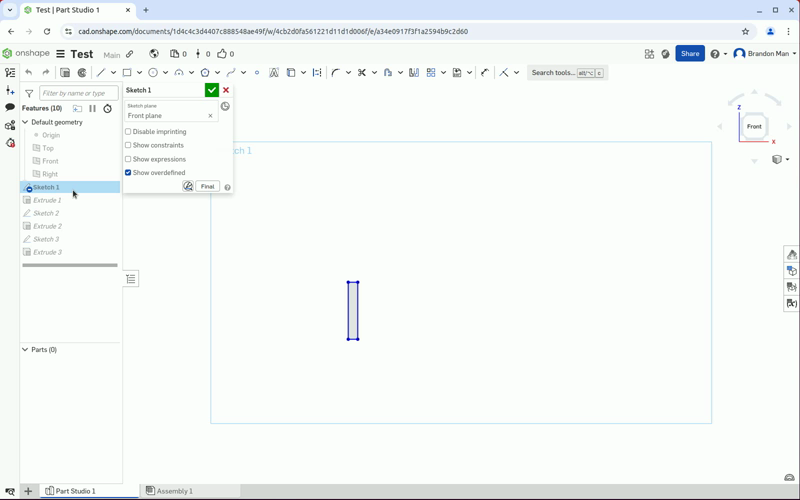
mouse_move(229, 92)
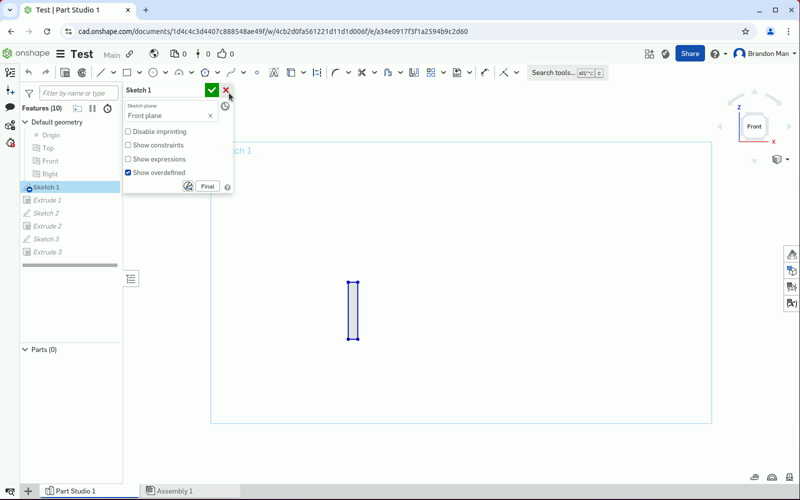
click(229, 92)
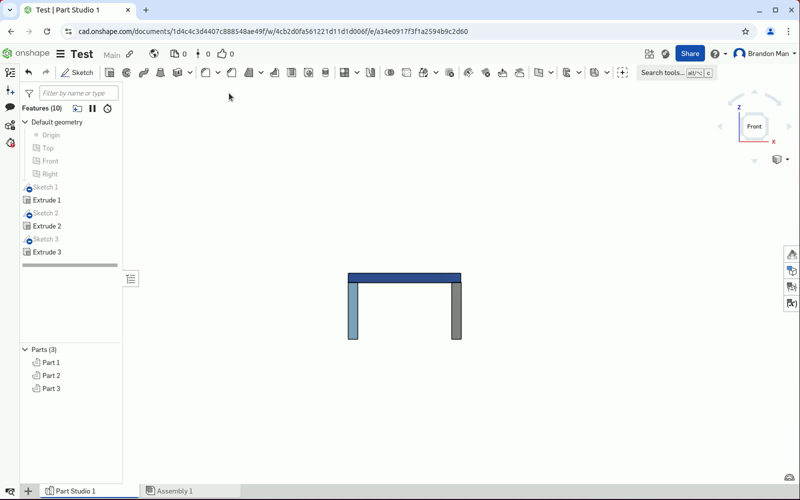
mouse_move(73, 352)
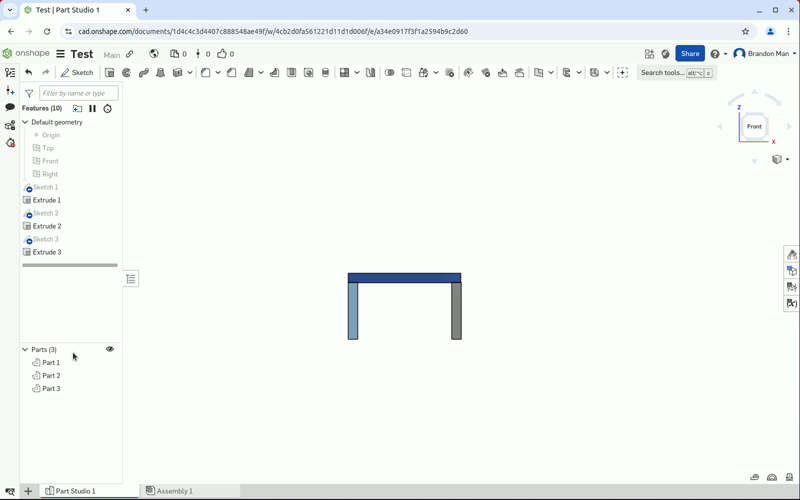
key(y)
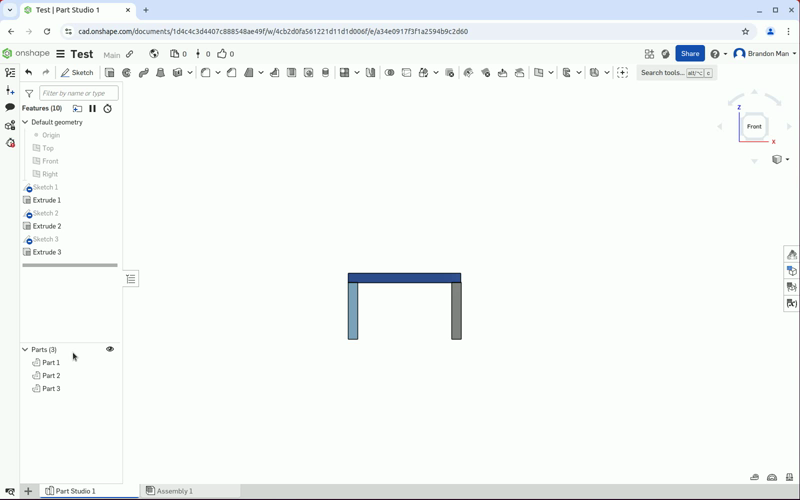
key(shift+p)
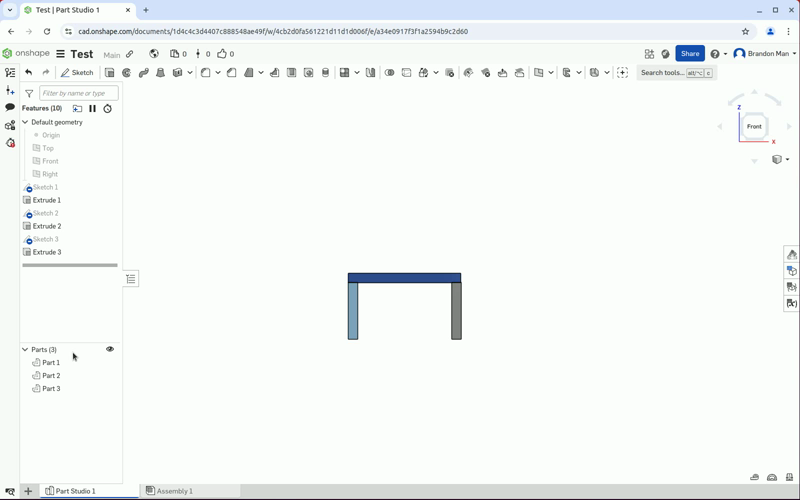
key(space)
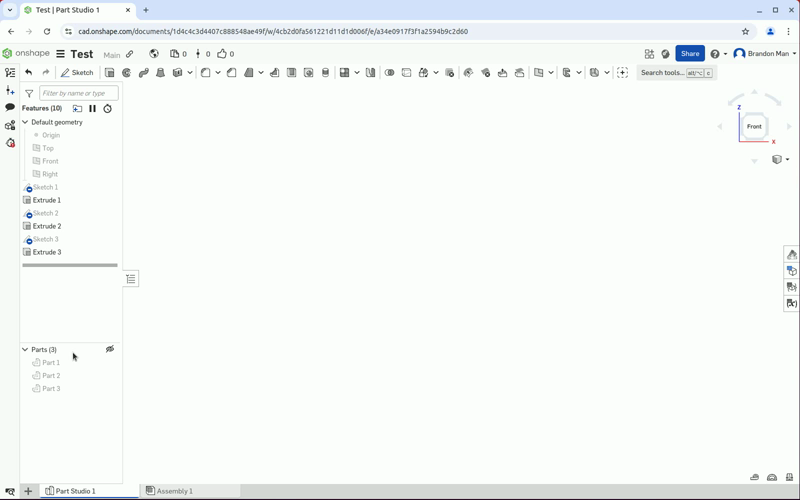
key_down(shift)
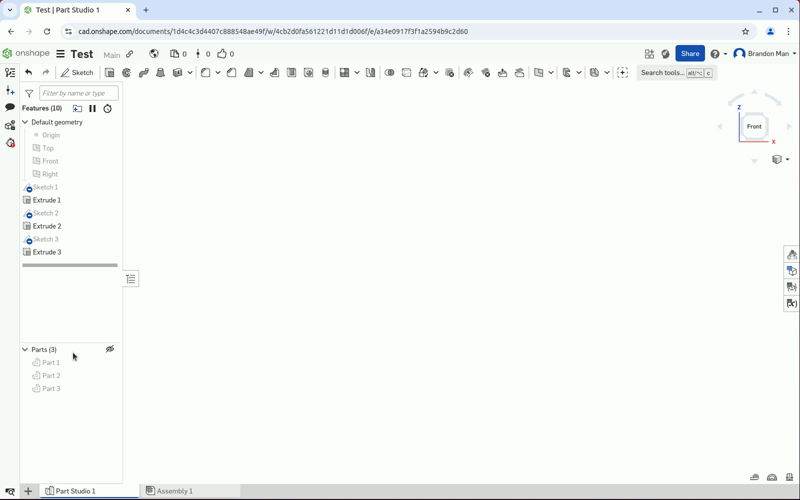
key(left)
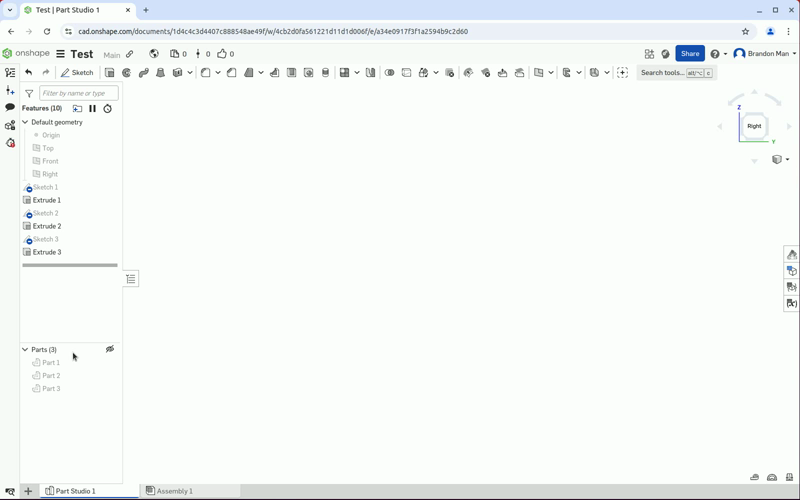
key_up(shift)
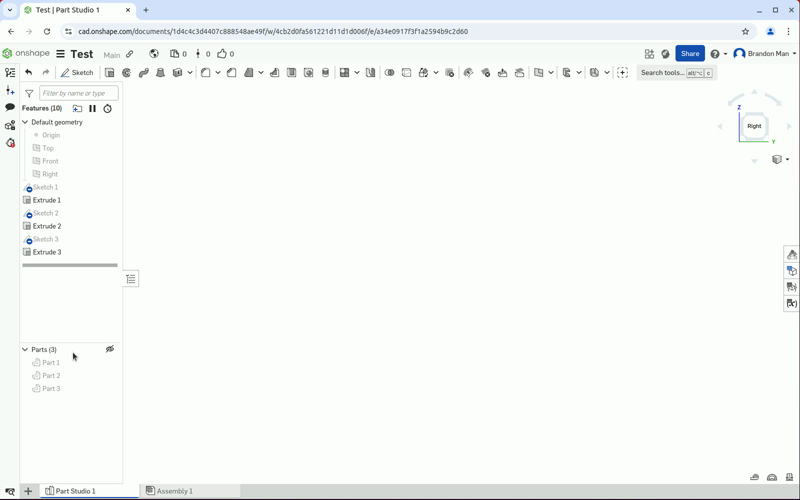
mouse_move(73, 352)
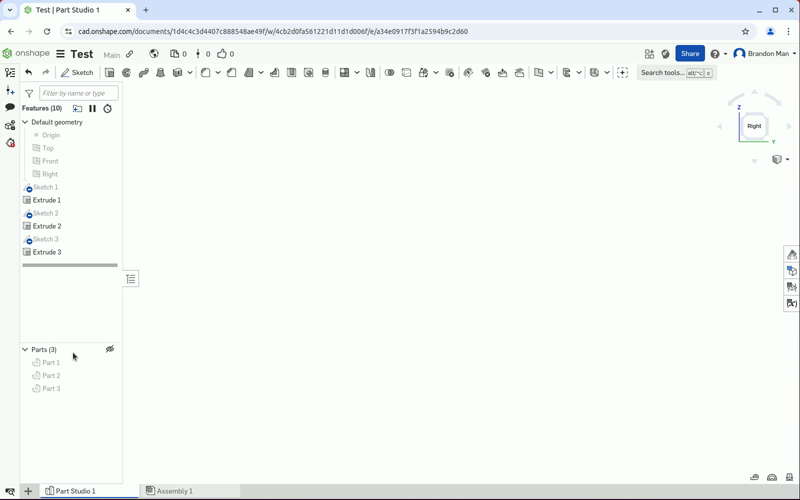
key(shift+y)
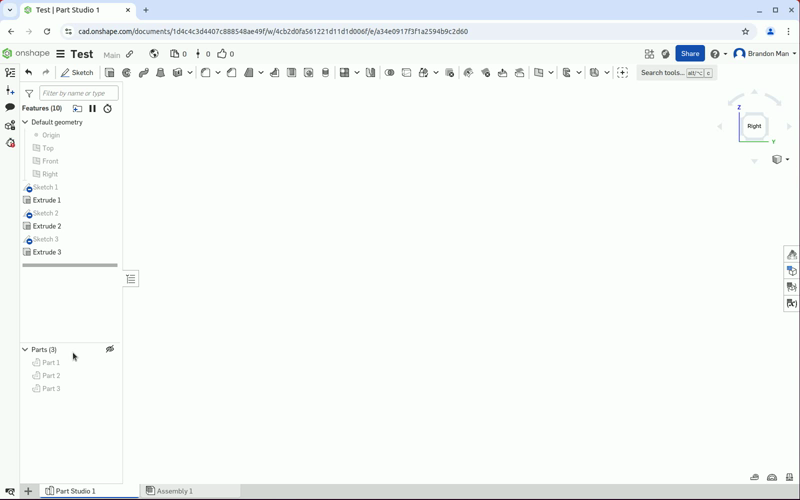
key(shift+s)
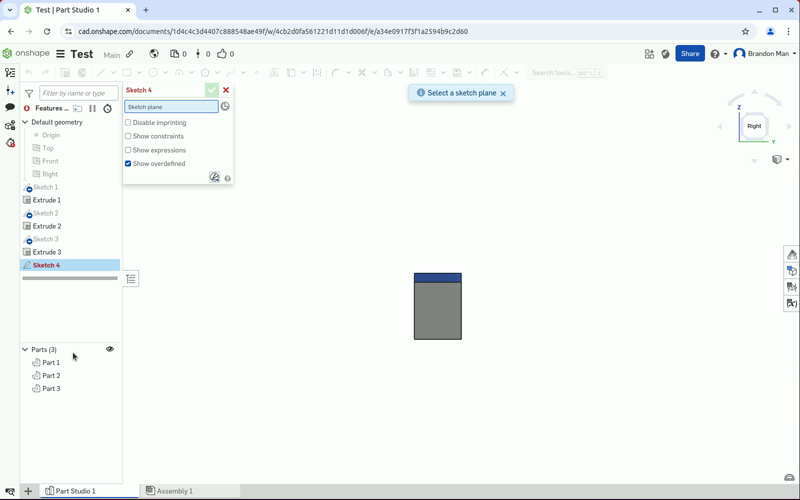
mouse_move(73, 176)
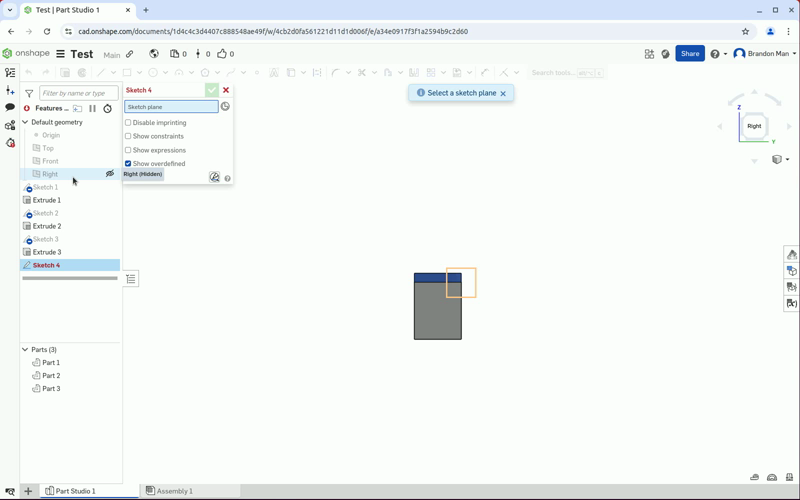
click(73, 176)
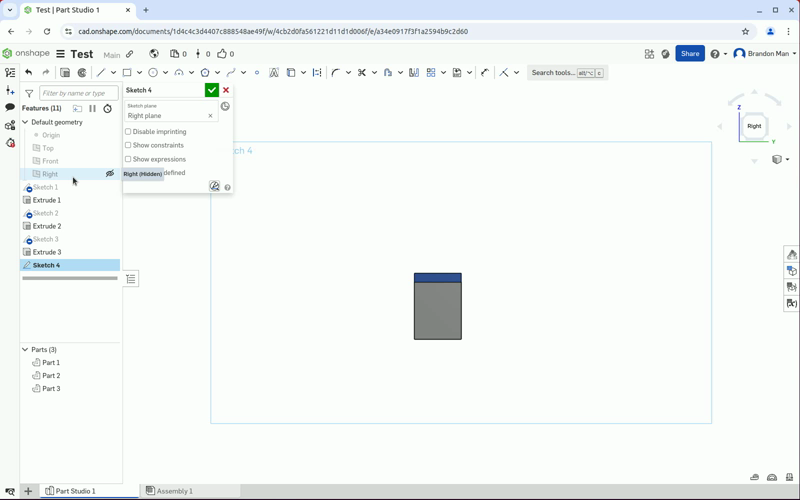
mouse_move(73, 352)
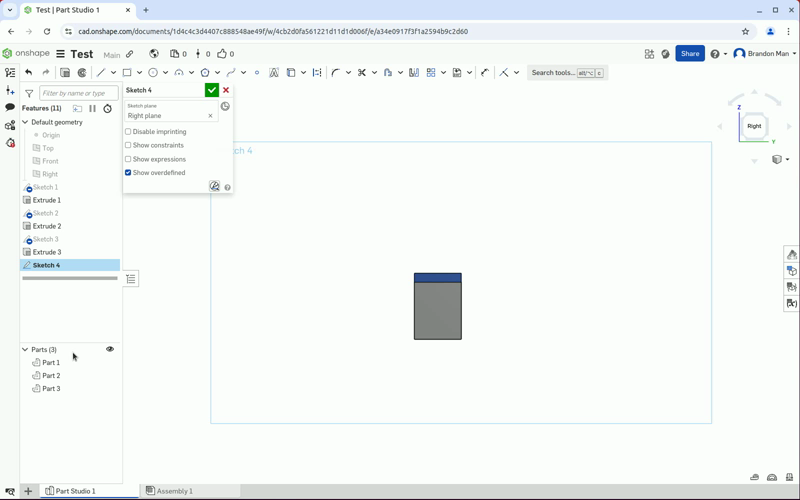
key(y)
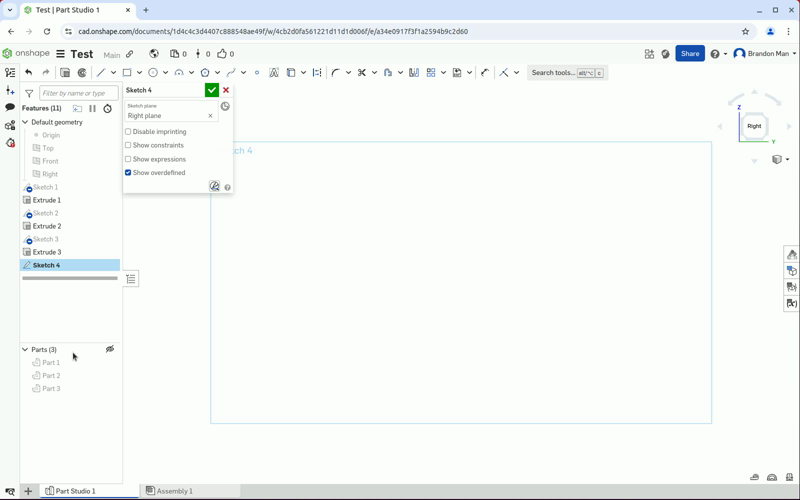
key(c)
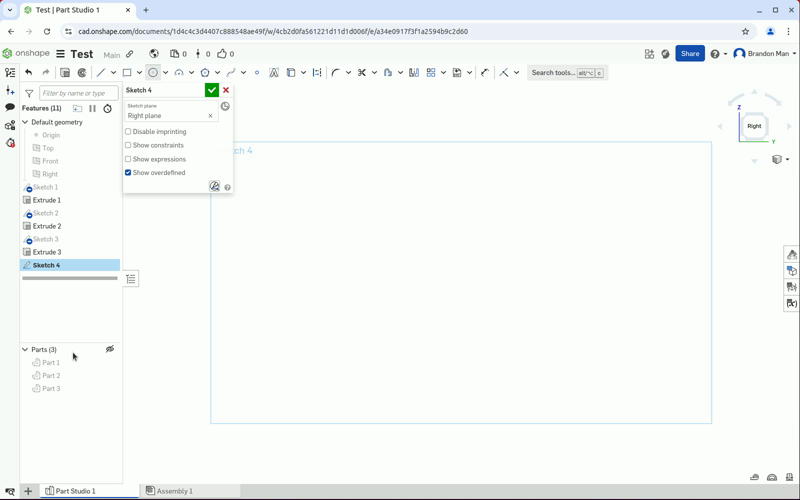
key_down(shift)
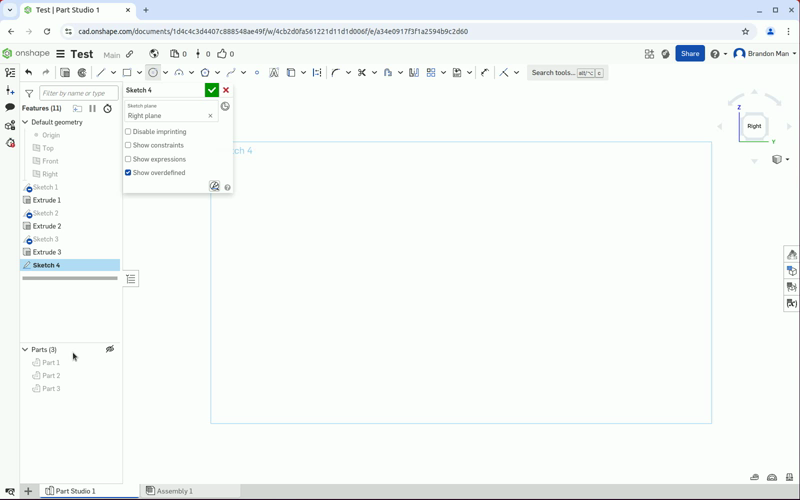
mouse_move(437, 311)
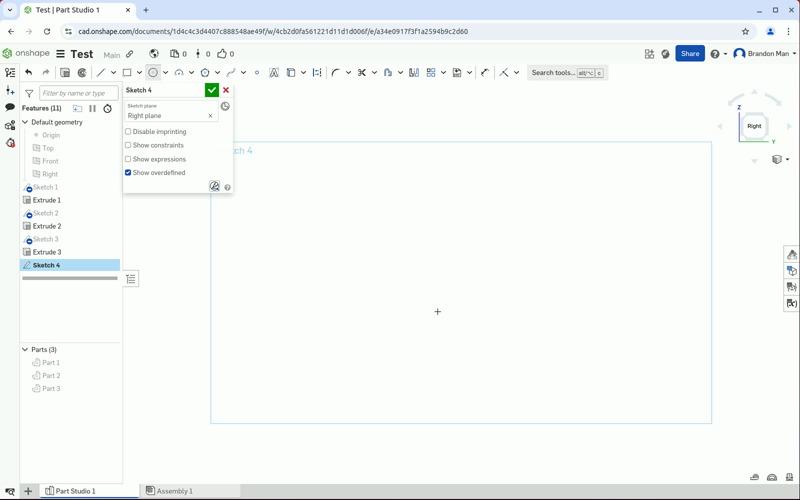
click(437, 311)
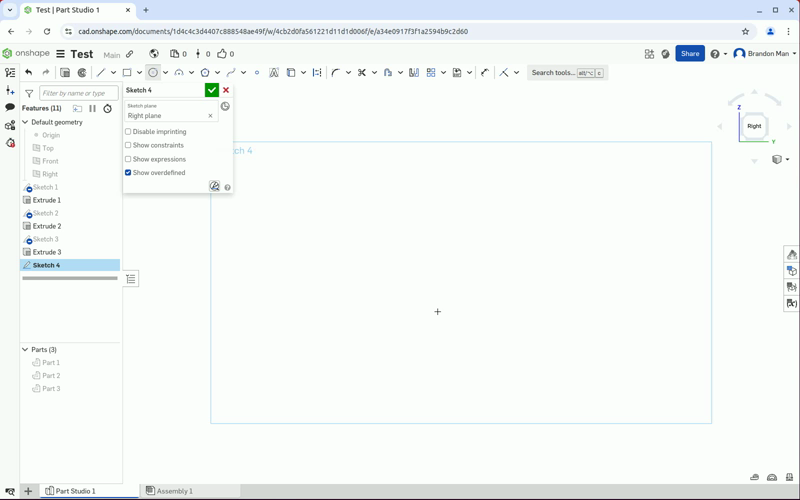
key_up(shift)
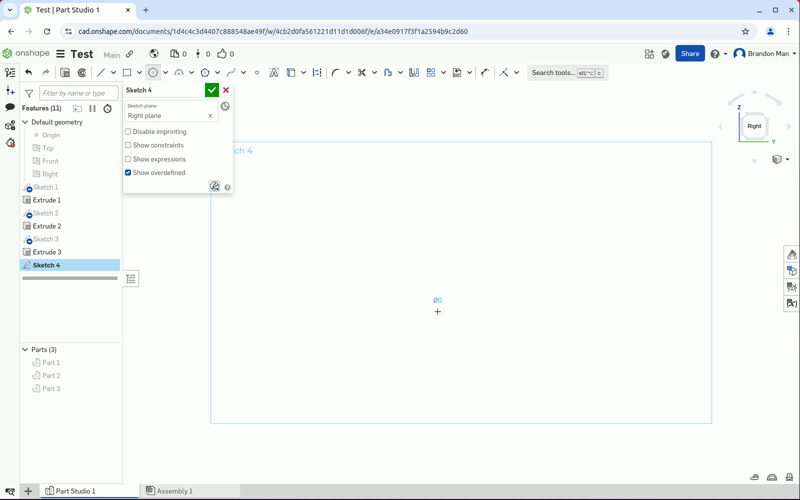
mouse_move(447, 311)
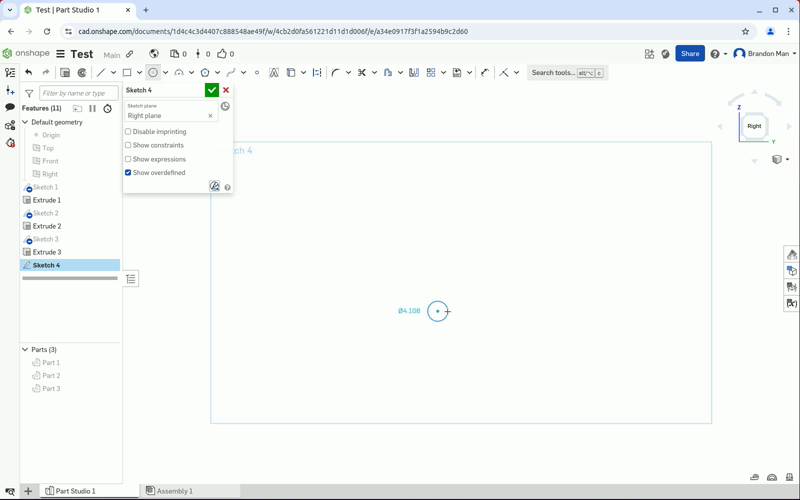
click(447, 311)
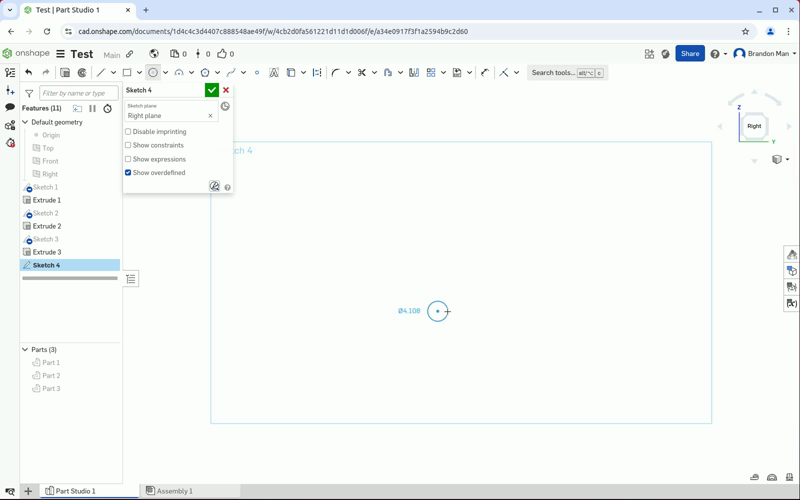
key(esc)
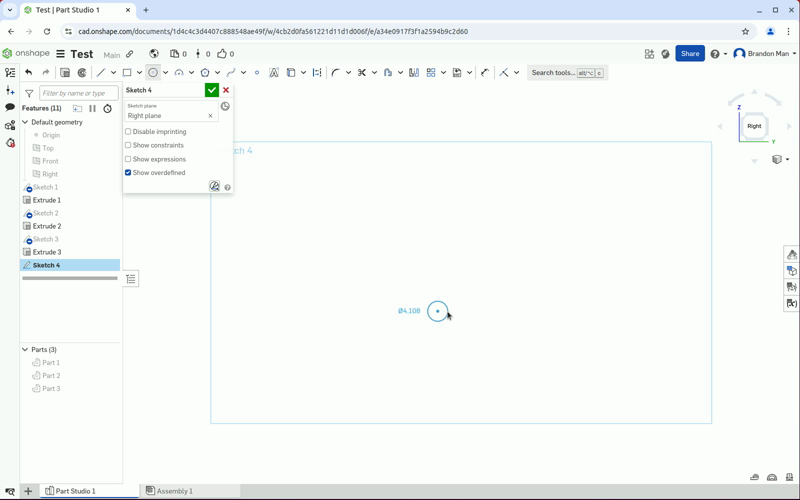
mouse_move(444, 318)
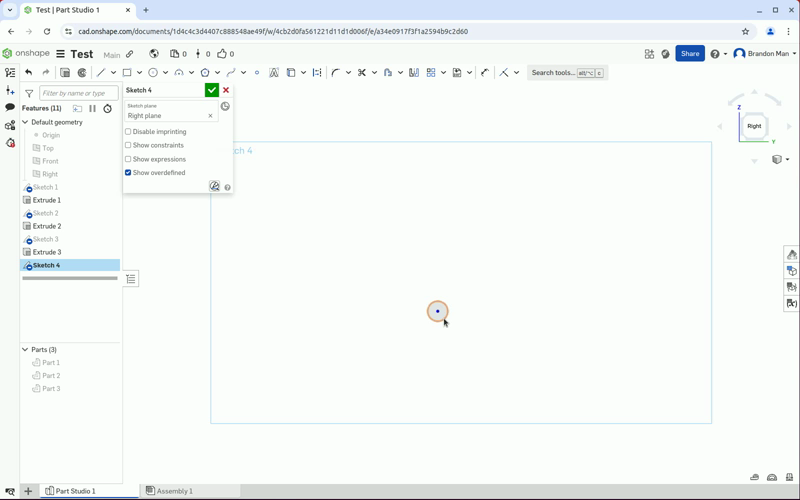
scroll(6)
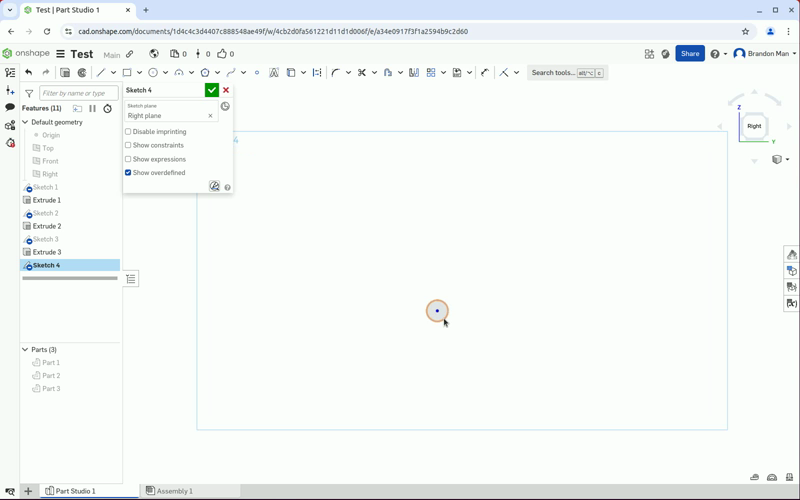
scroll(6)
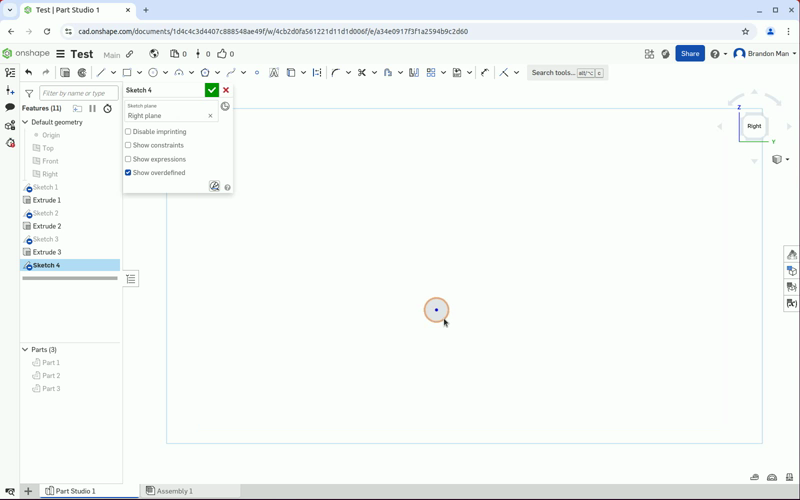
scroll(6)
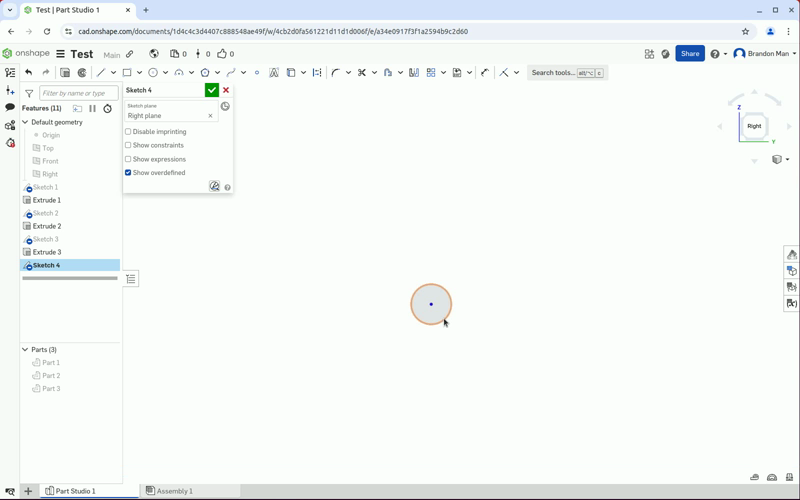
scroll(6)
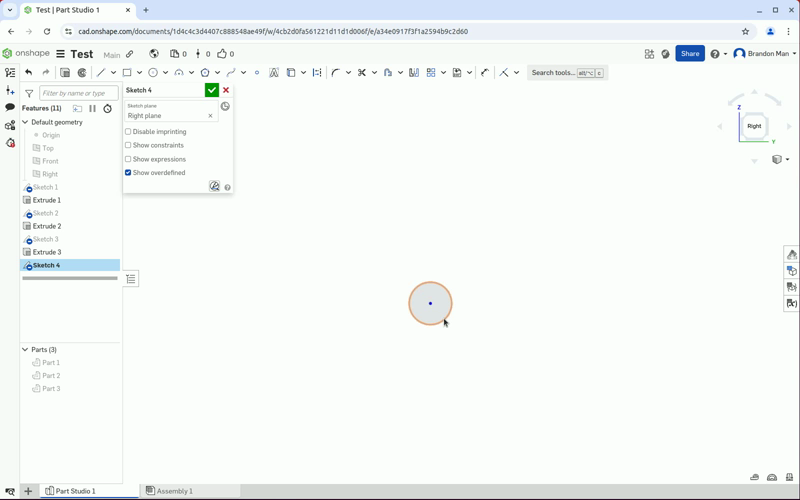
scroll(6)
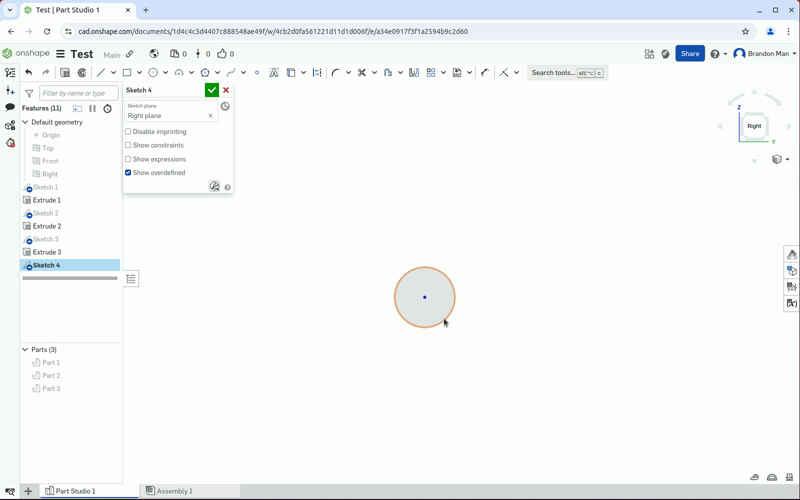
scroll(6)
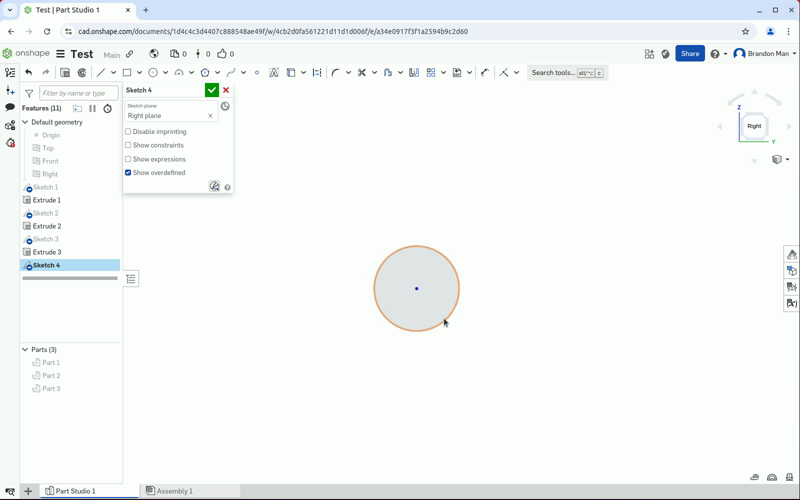
scroll(6)
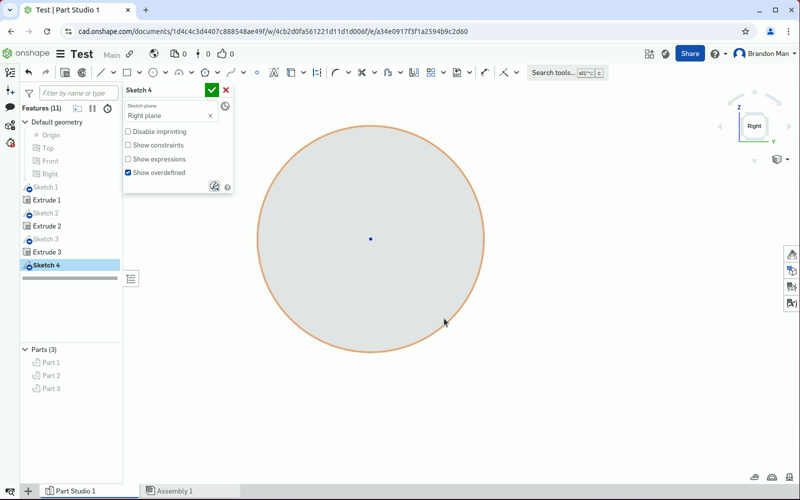
click(444, 318)
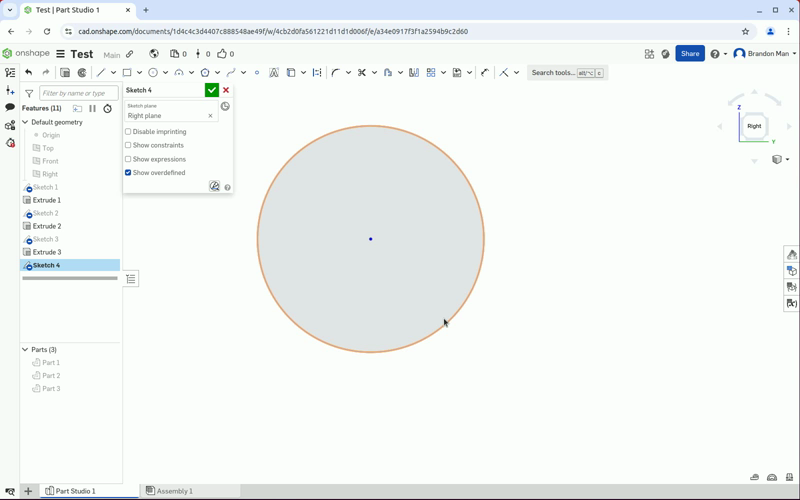
scroll(-6)
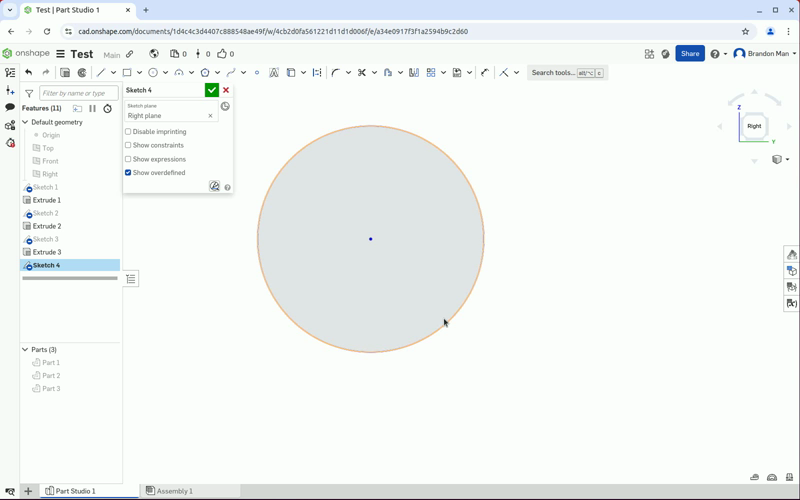
scroll(-6)
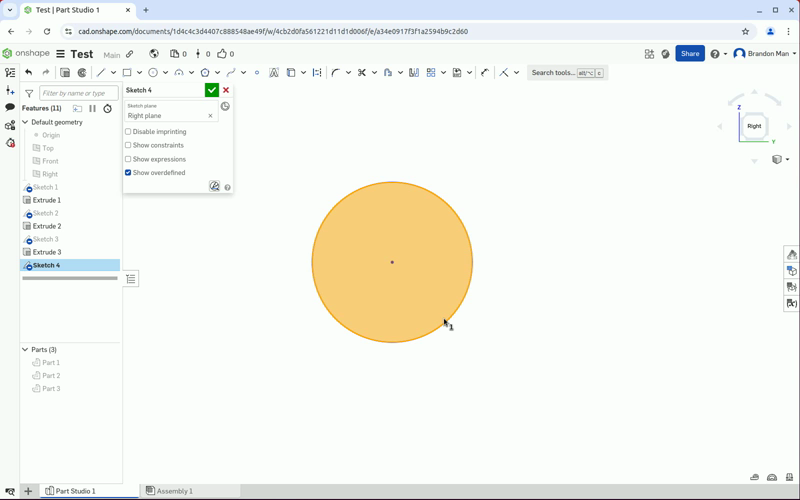
scroll(-6)
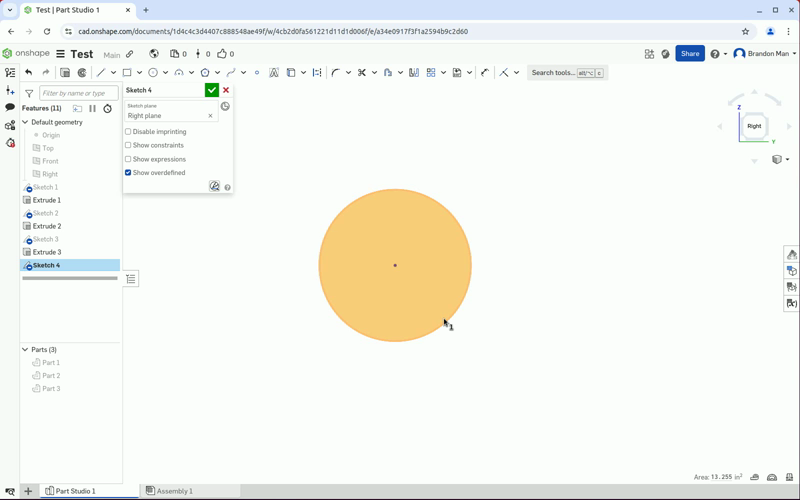
scroll(-6)
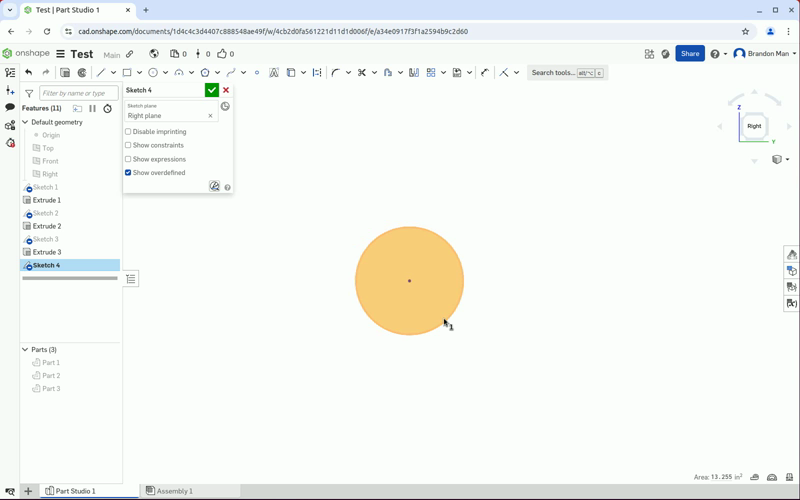
scroll(-6)
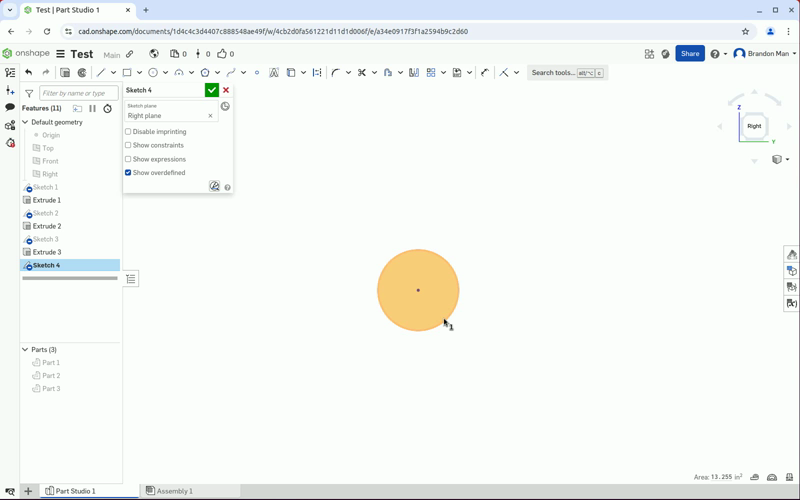
scroll(-6)
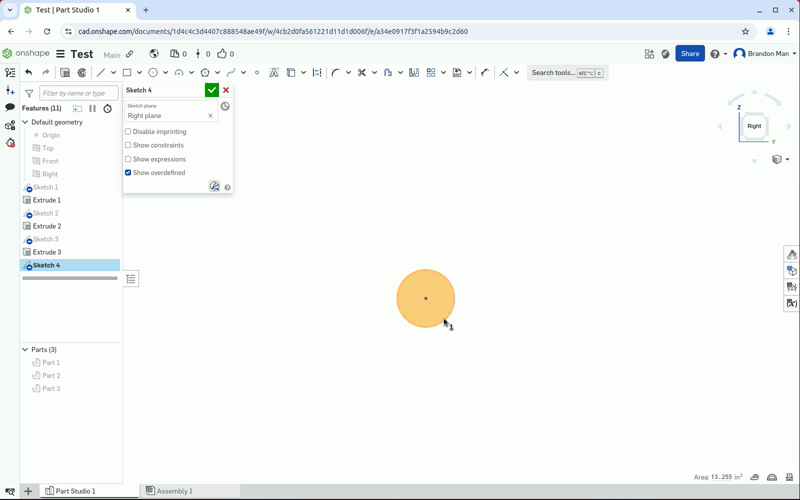
scroll(-6)
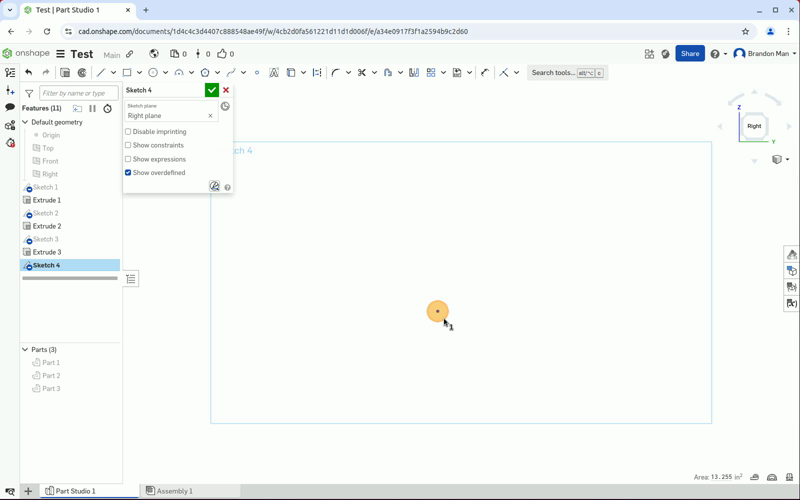
mouse_move(73, 352)
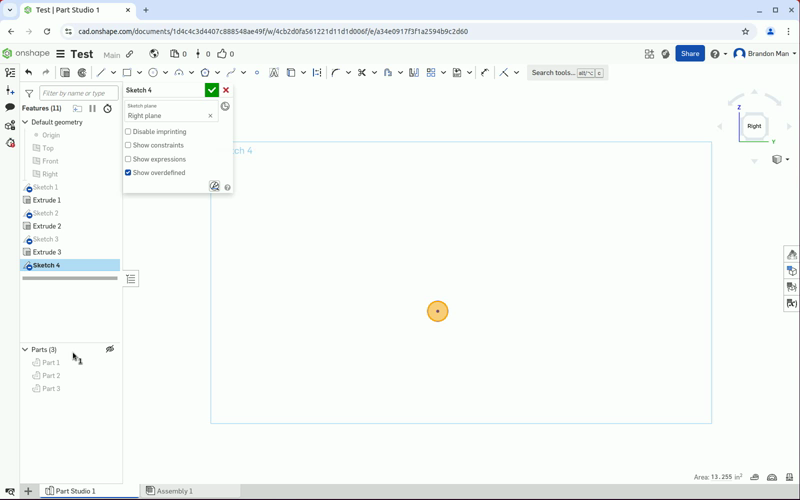
key(shift+y)
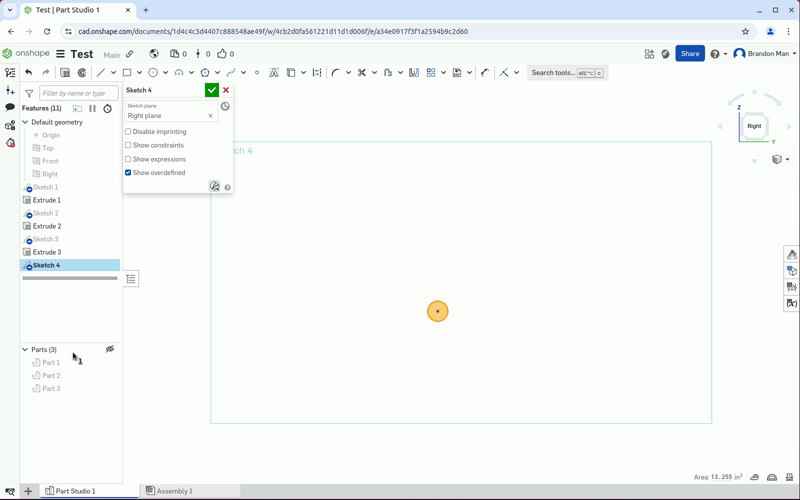
key(shift+e)
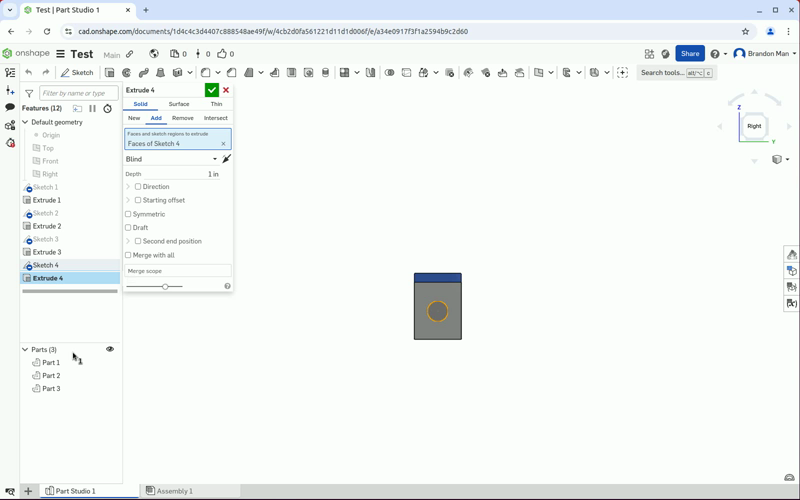
mouse_move(143, 106)
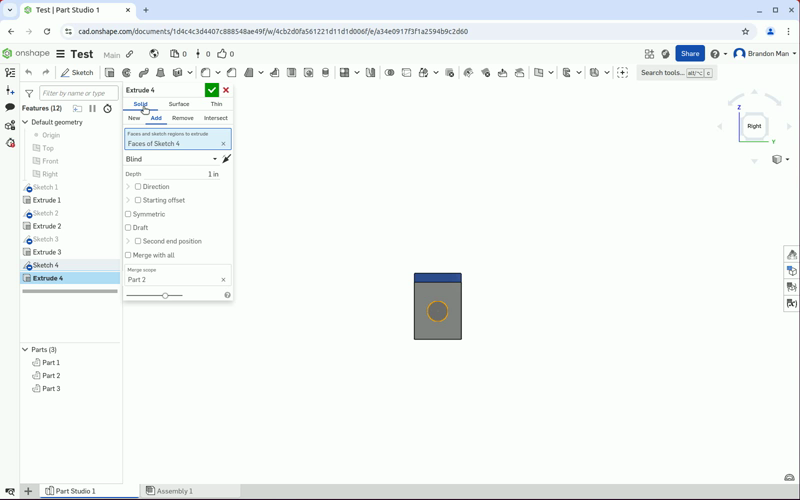
click(143, 106)
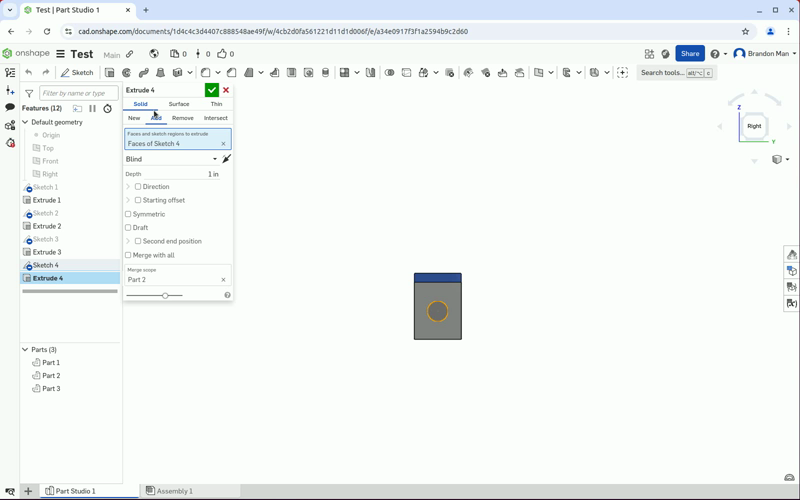
mouse_move(186, 120)
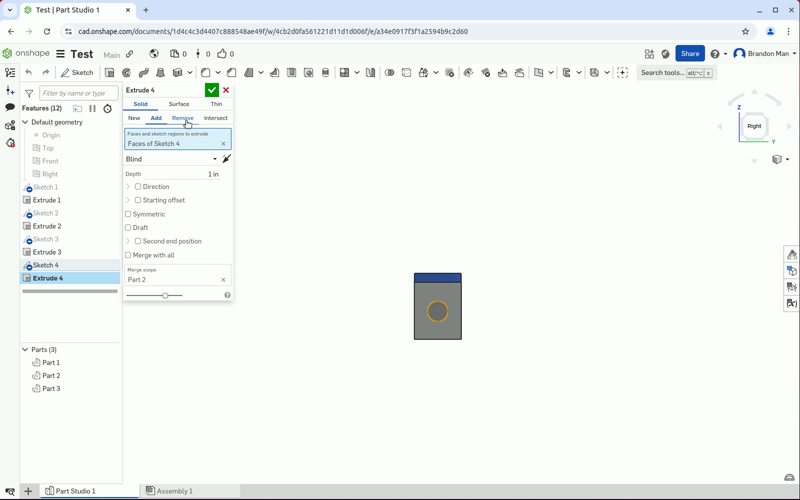
click(186, 120)
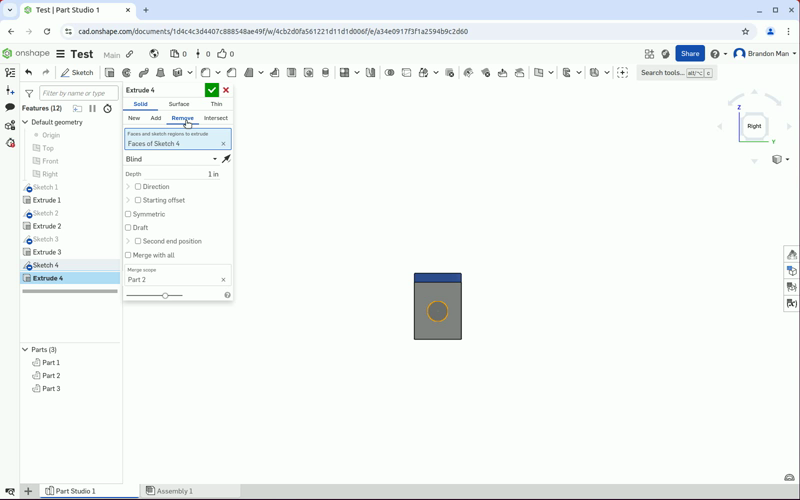
key(tab, 4)
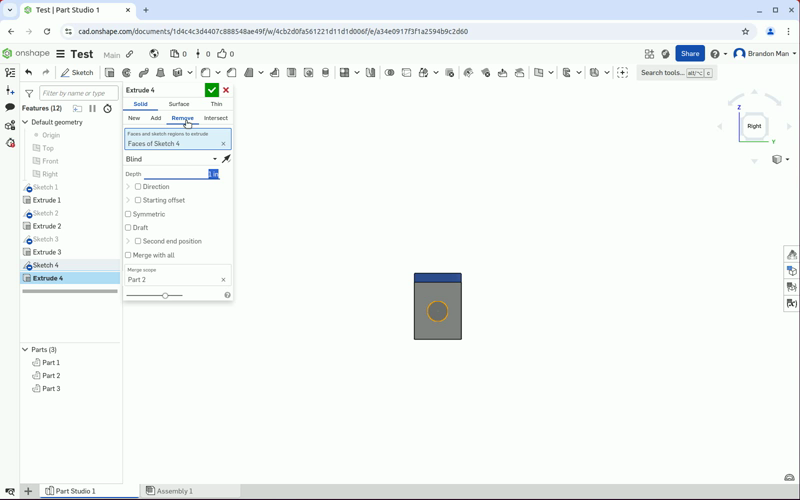
text(30.811)
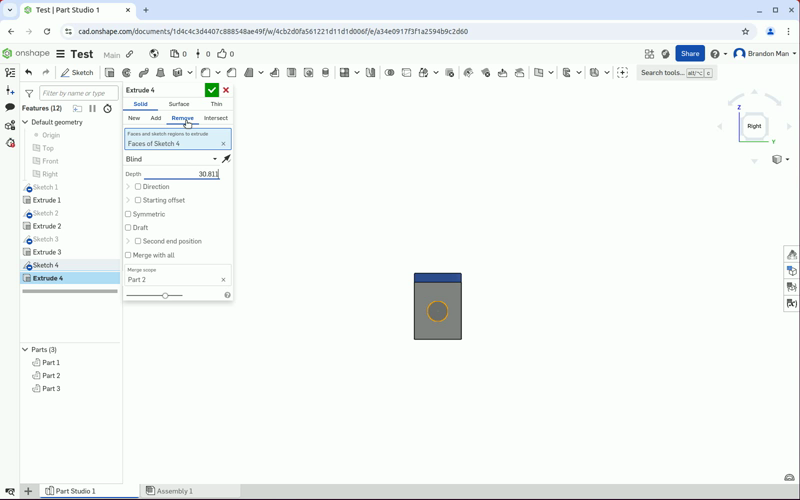
key(tab, 6)
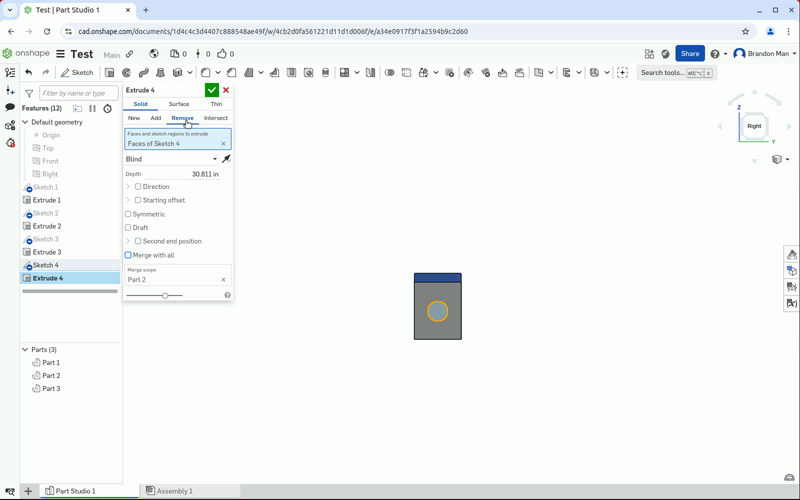
key(space)
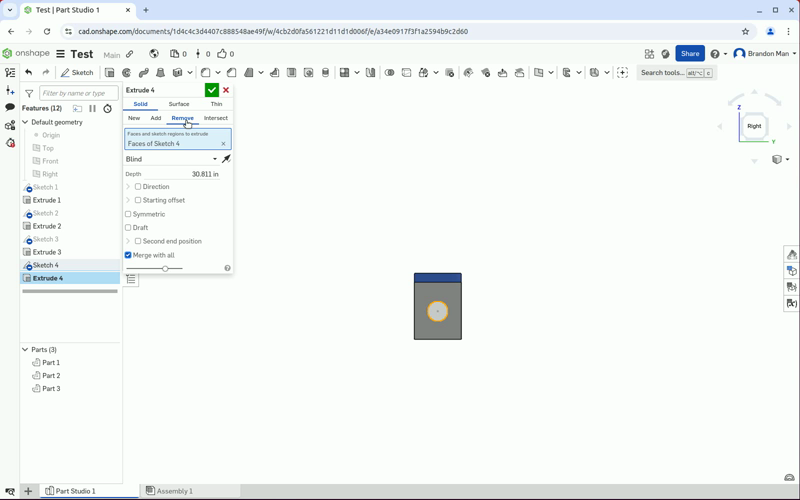
key(enter)
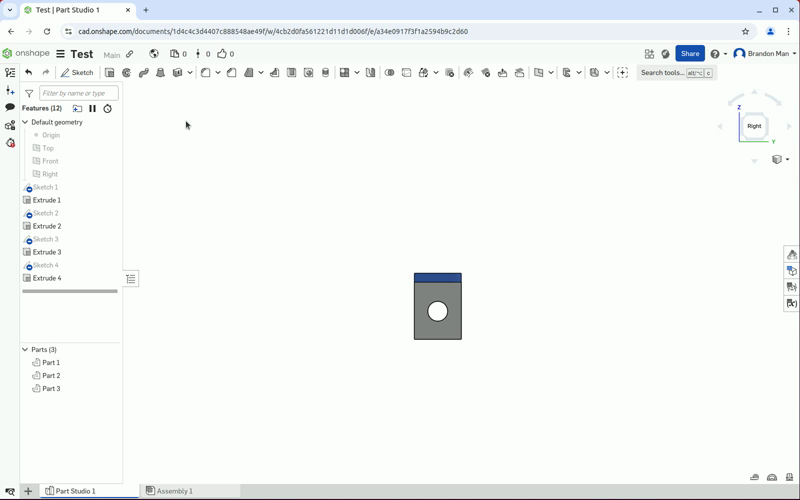
key(shift+h)
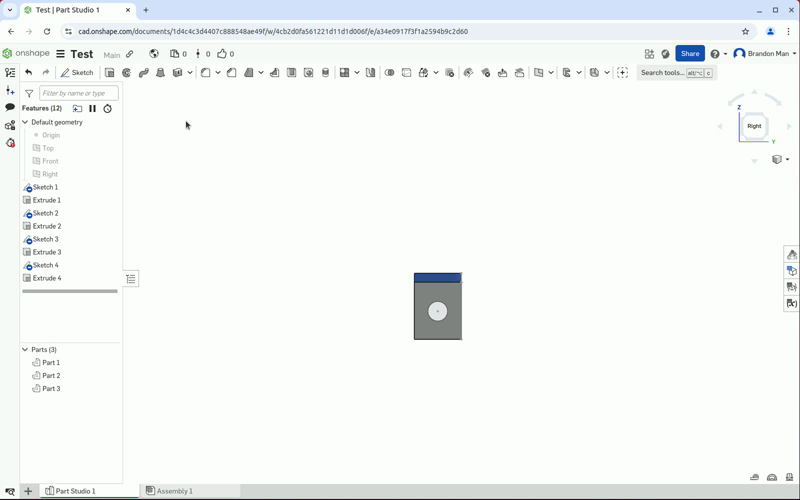
key(shift+h)
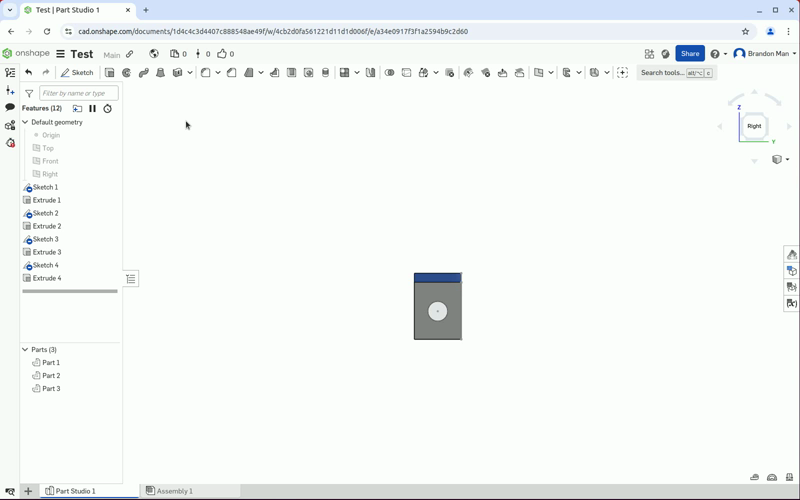
key(shift+7)
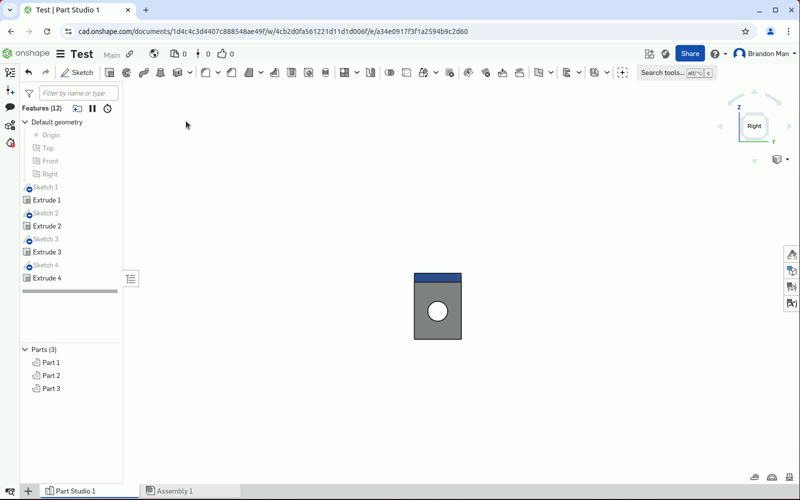
key(right, 2)
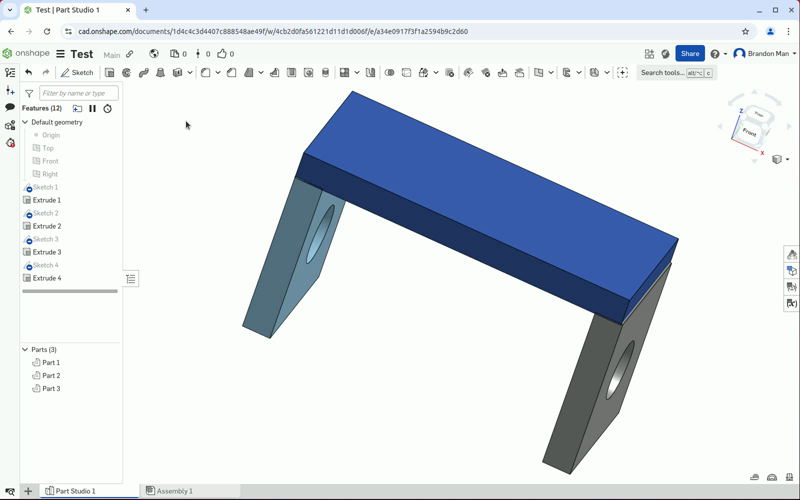
key(down, 2)
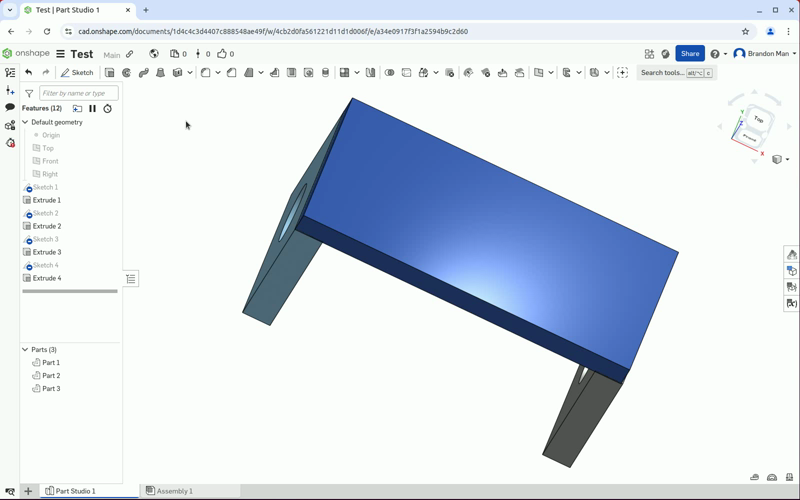
key(up, 2)
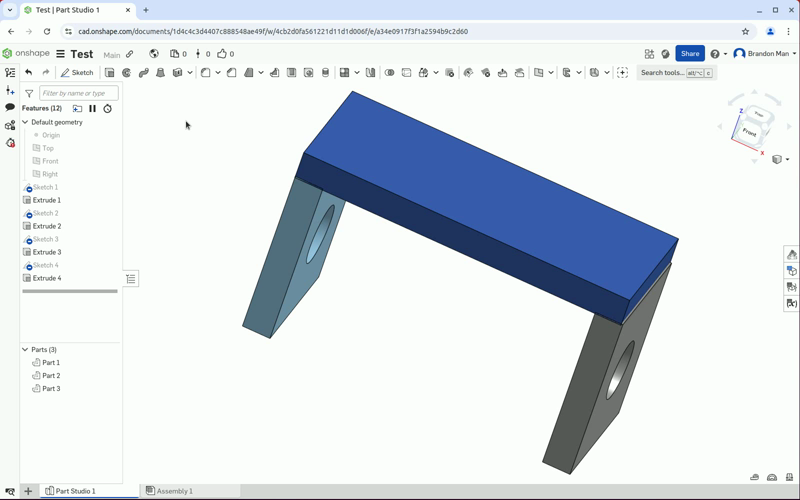
key(left, 2)
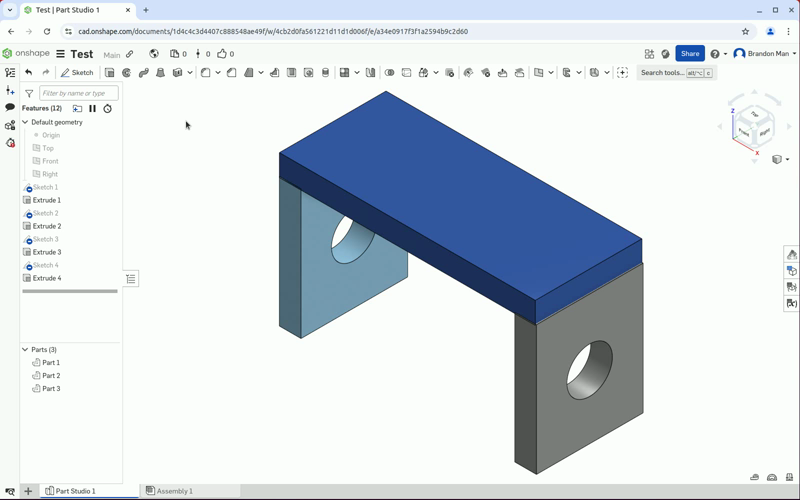
mouse_move(73, 189)
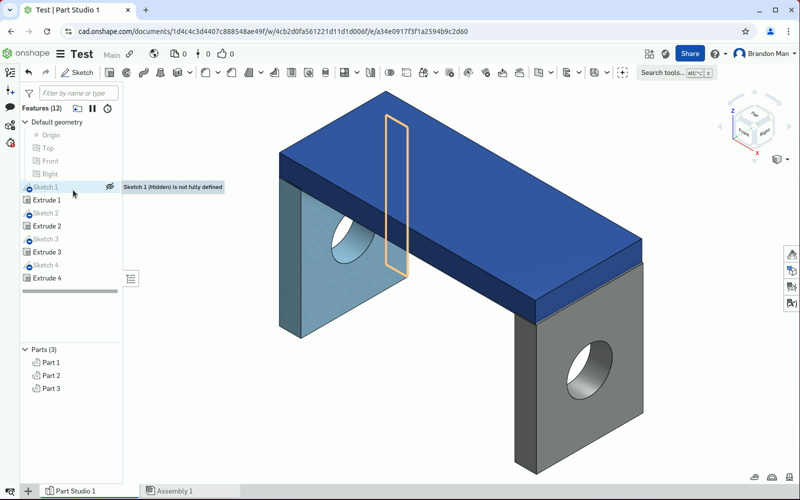
click(73, 189)